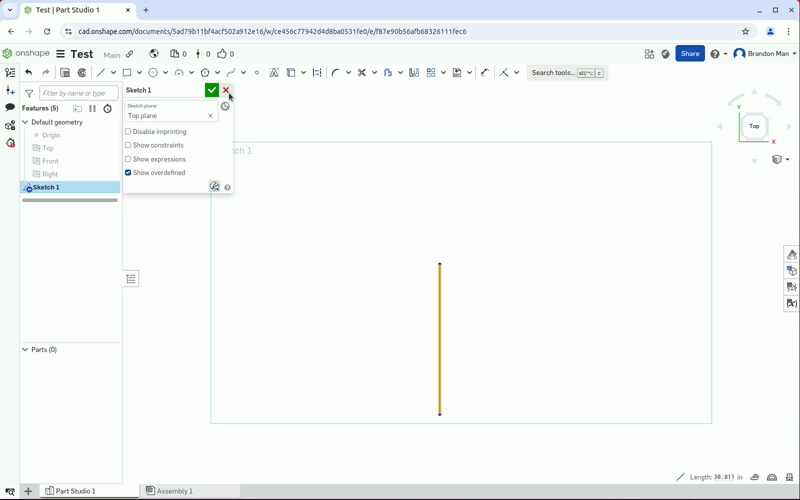
key(shift+h)
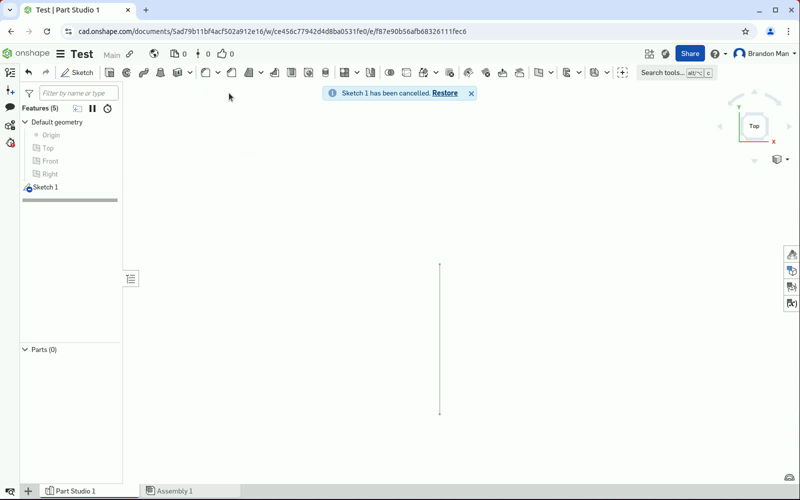
key(shift+s)
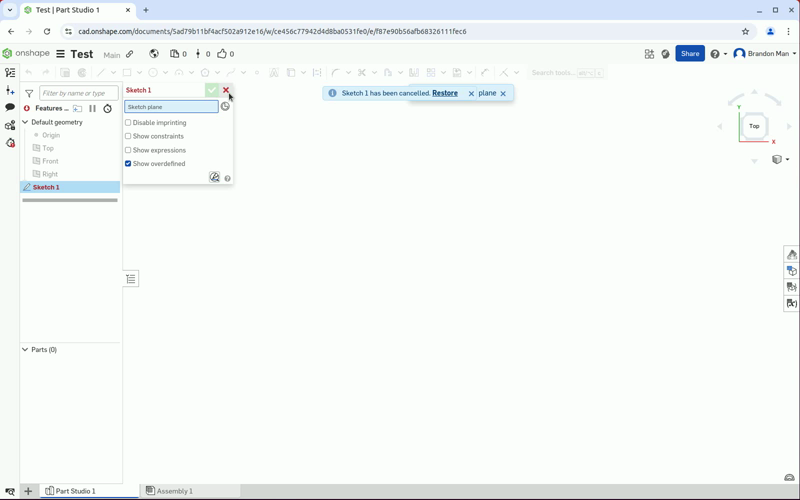
mouse_move(73, 150)
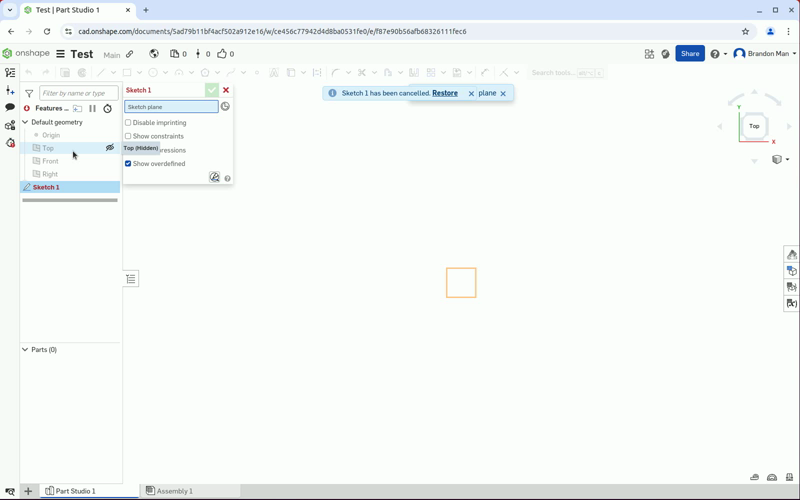
click(73, 150)
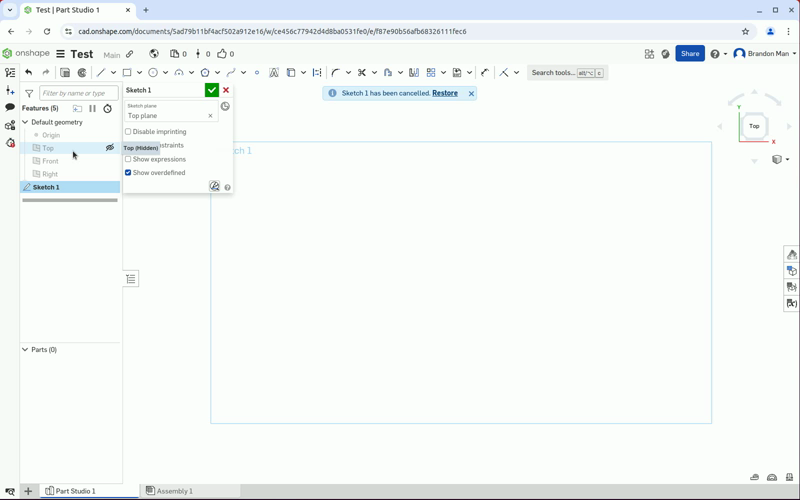
mouse_move(73, 352)
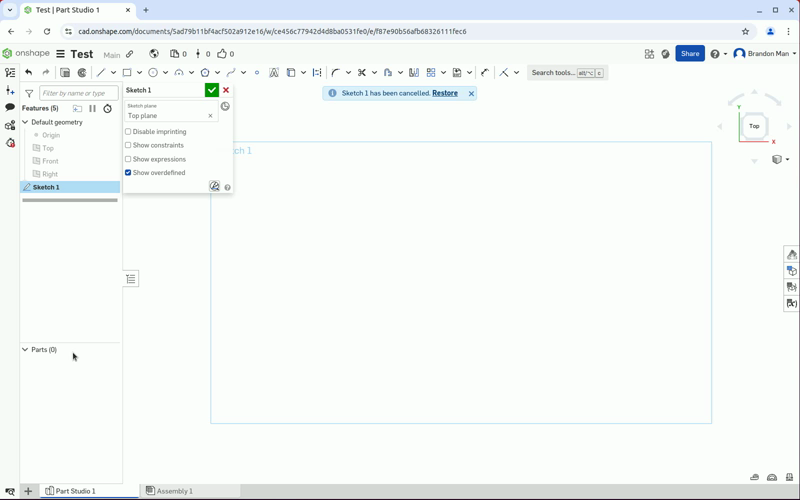
key(y)
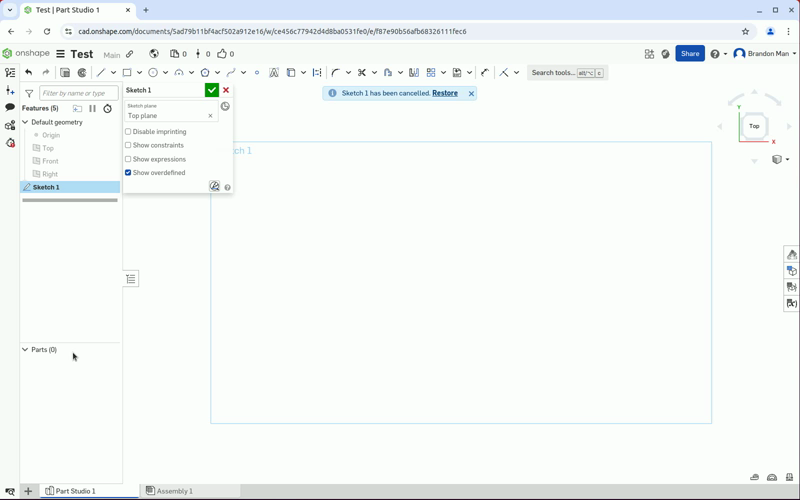
key(l)
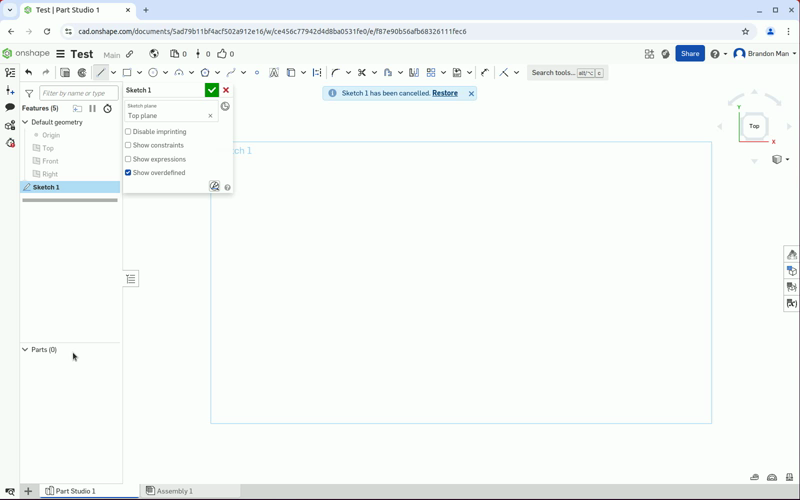
key_down(shift)
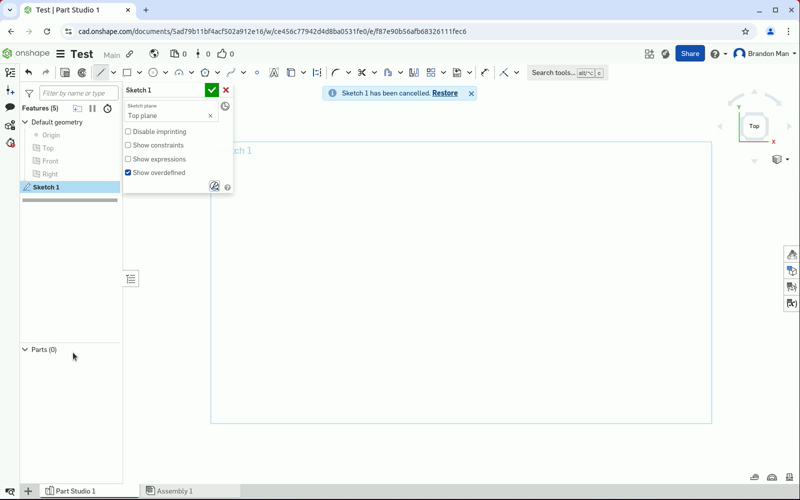
mouse_move(427, 366)
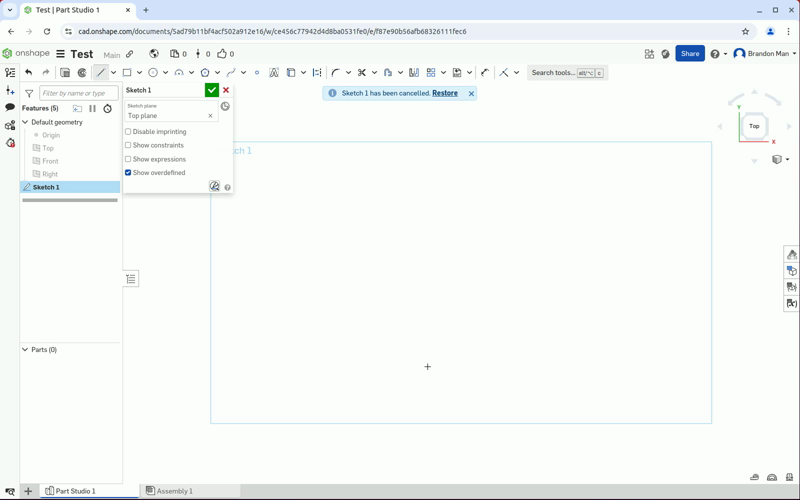
click(427, 366)
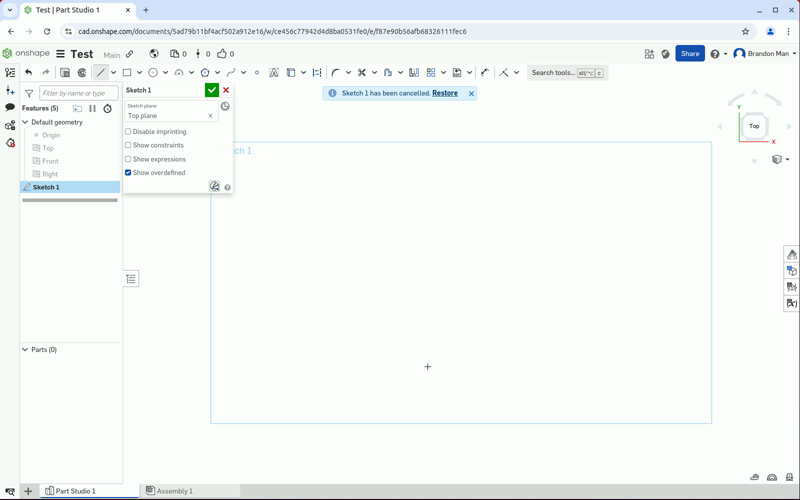
key_up(shift)
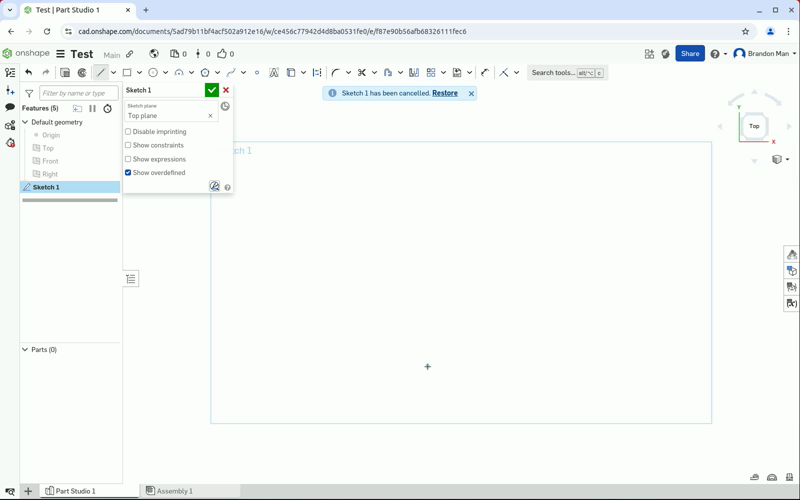
key_down(shift)
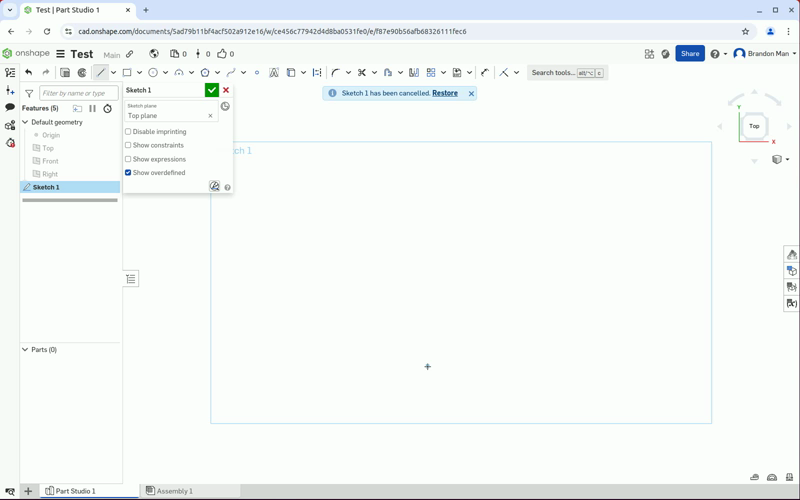
mouse_move(490, 366)
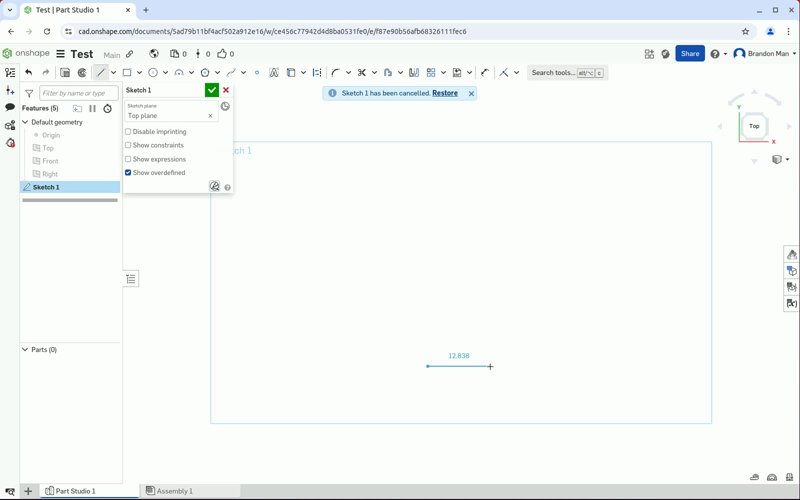
click(490, 366)
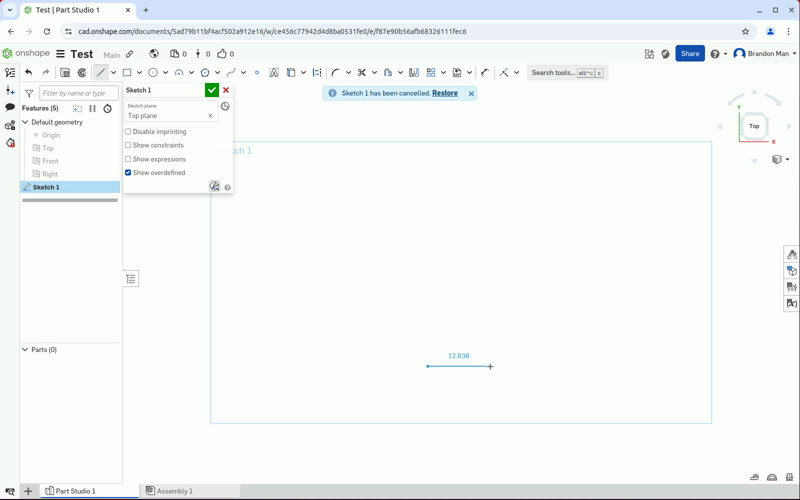
key_up(shift)
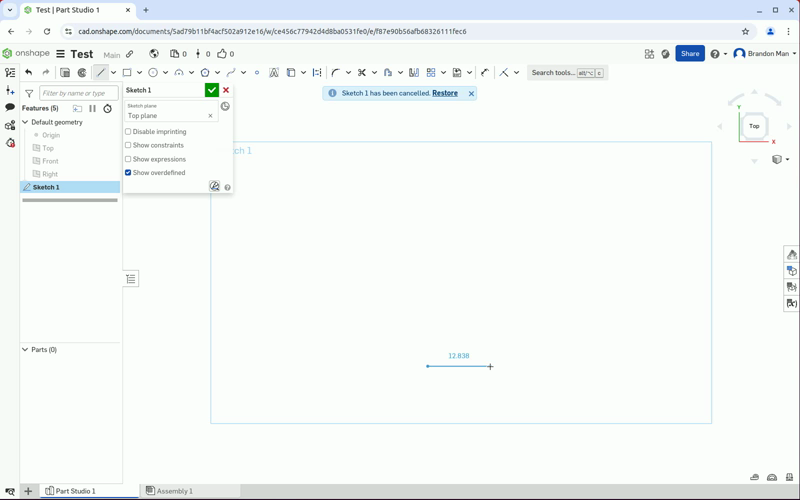
key_down(shift)
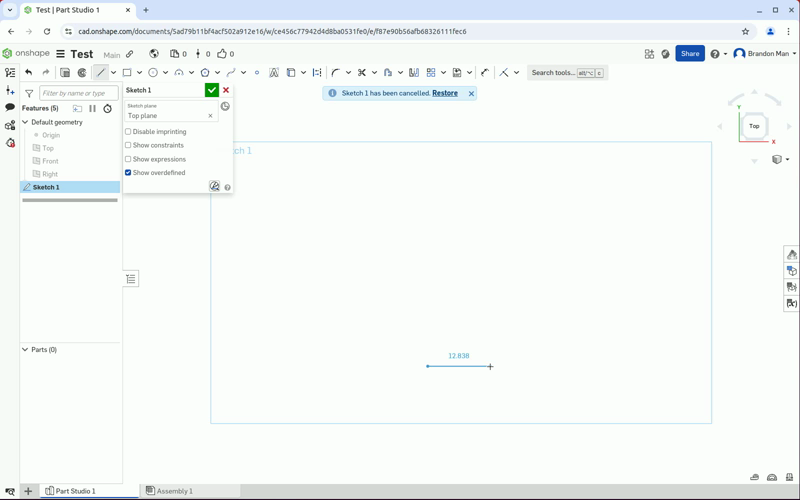
mouse_move(490, 234)
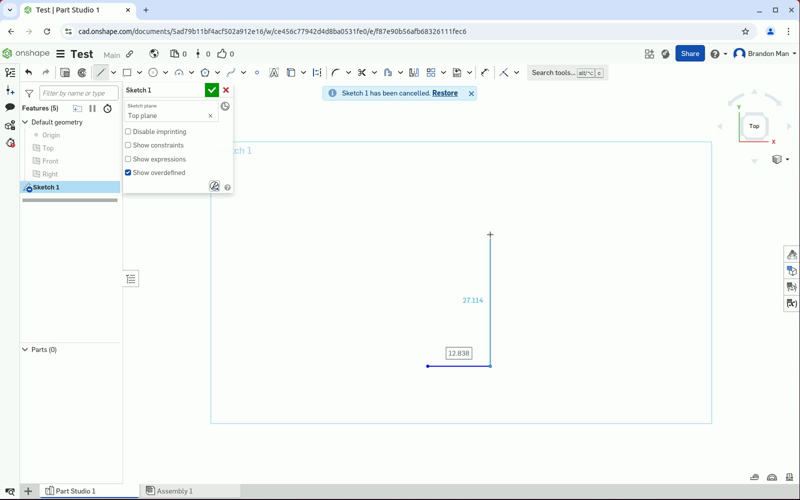
click(490, 234)
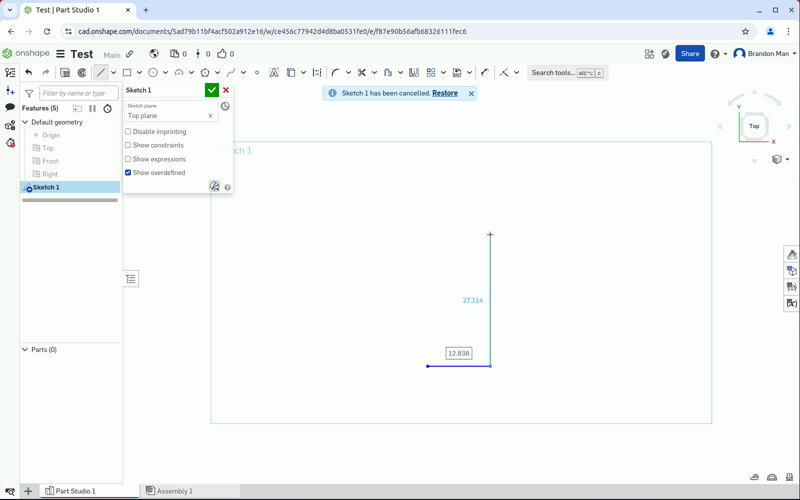
key_up(shift)
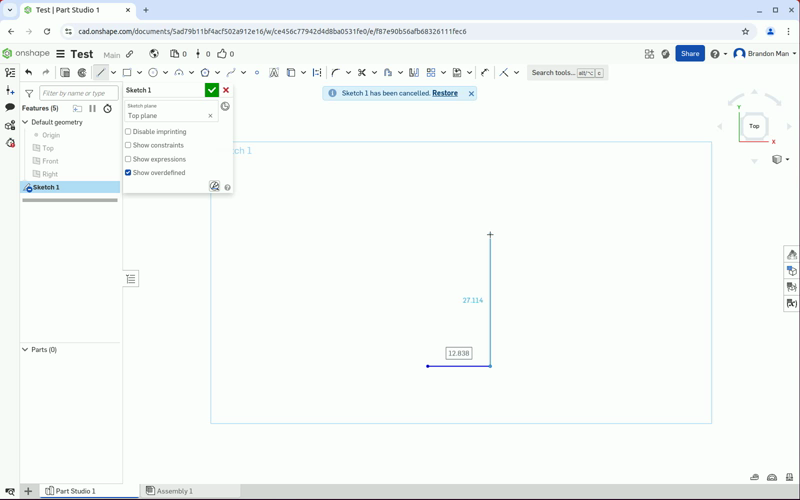
key_down(shift)
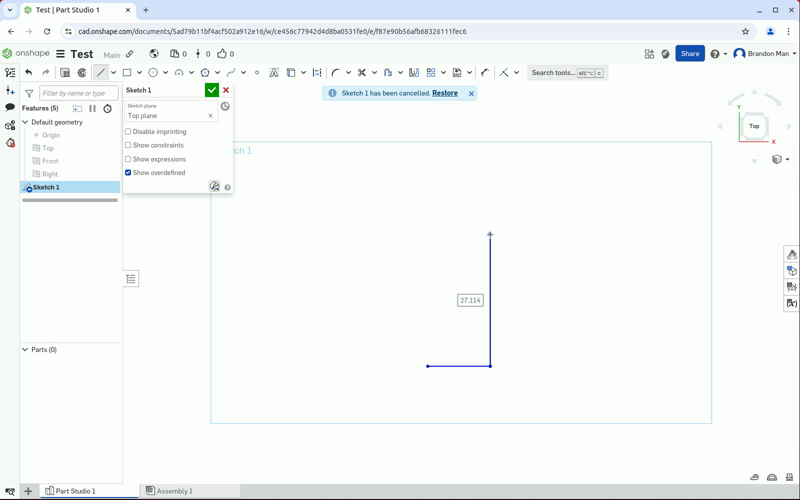
mouse_move(520, 234)
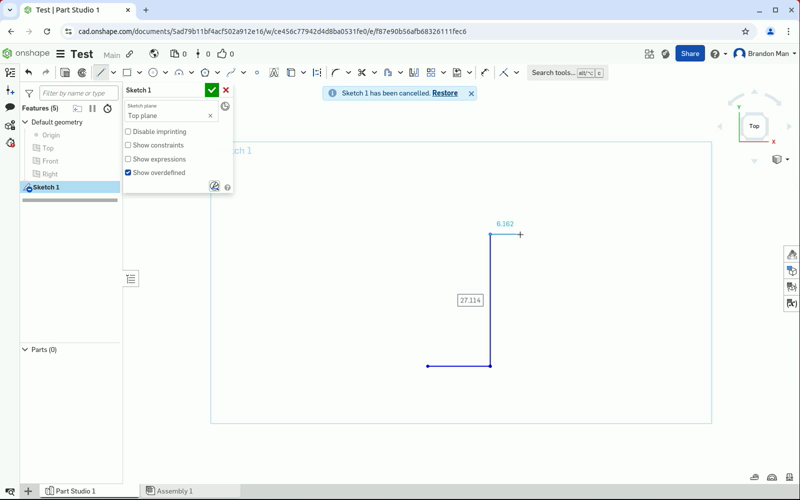
mouse_move(459, 196)
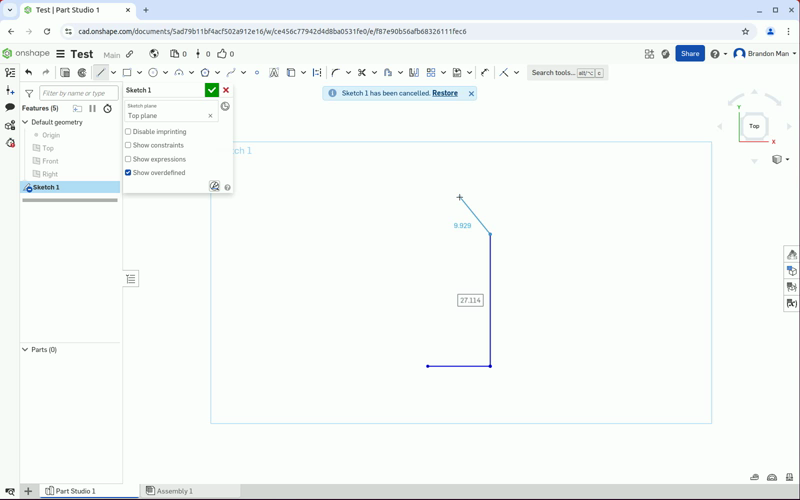
click(459, 196)
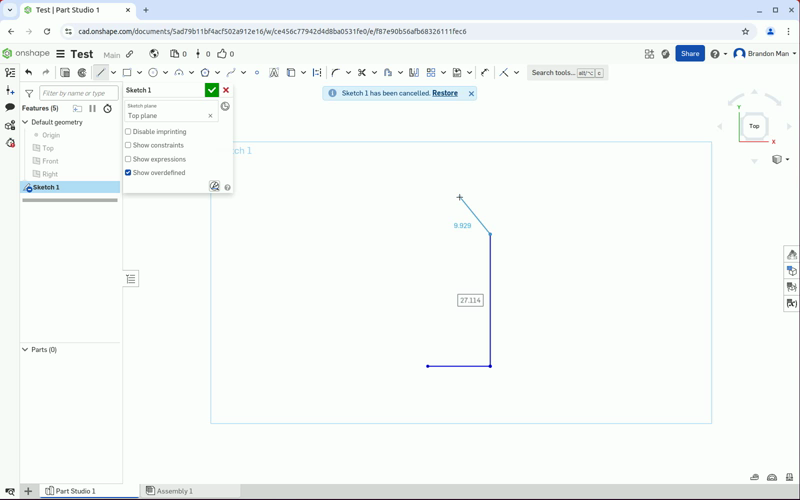
key_up(shift)
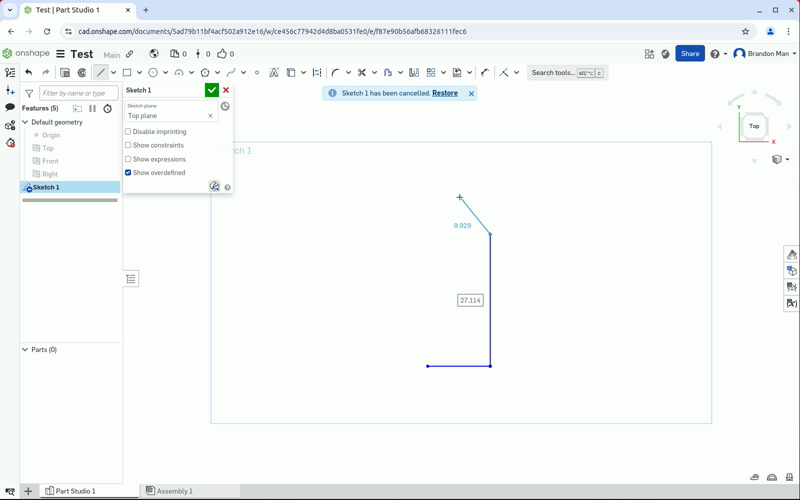
key_down(shift)
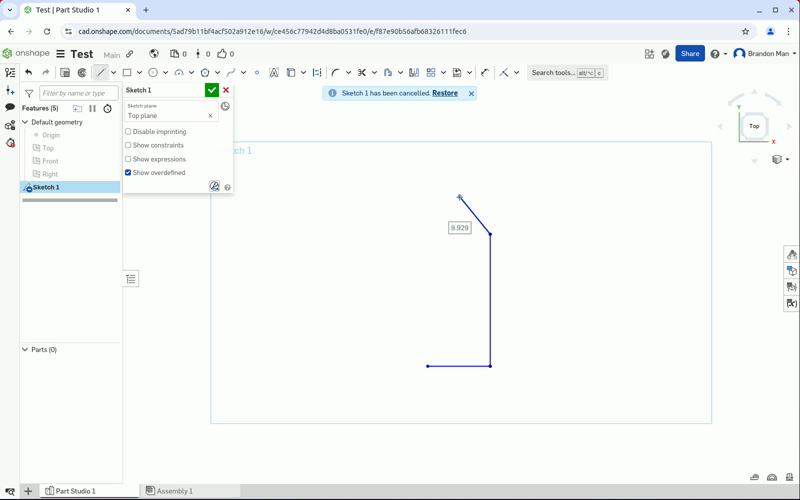
mouse_move(489, 196)
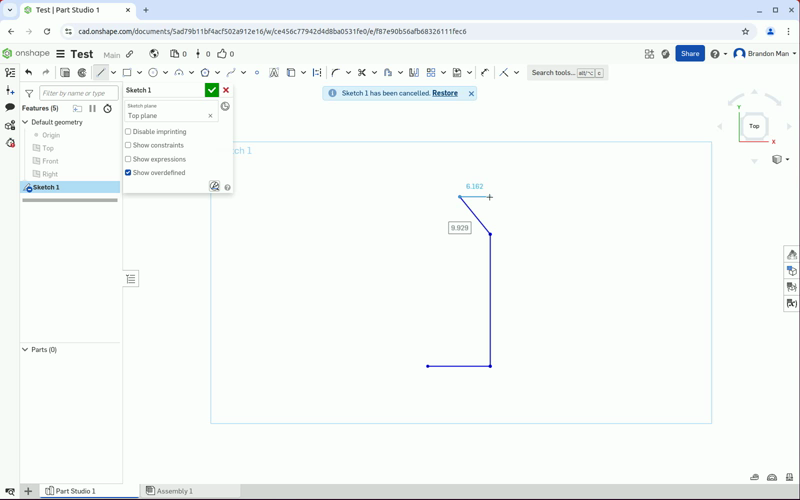
mouse_move(427, 236)
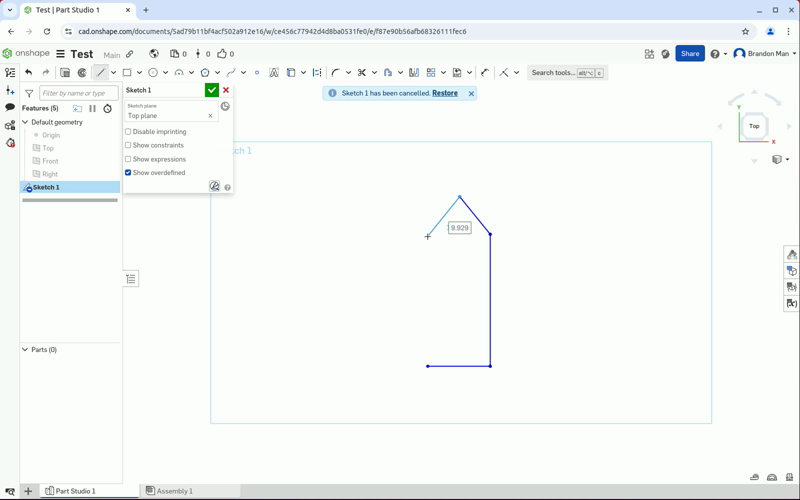
click(427, 236)
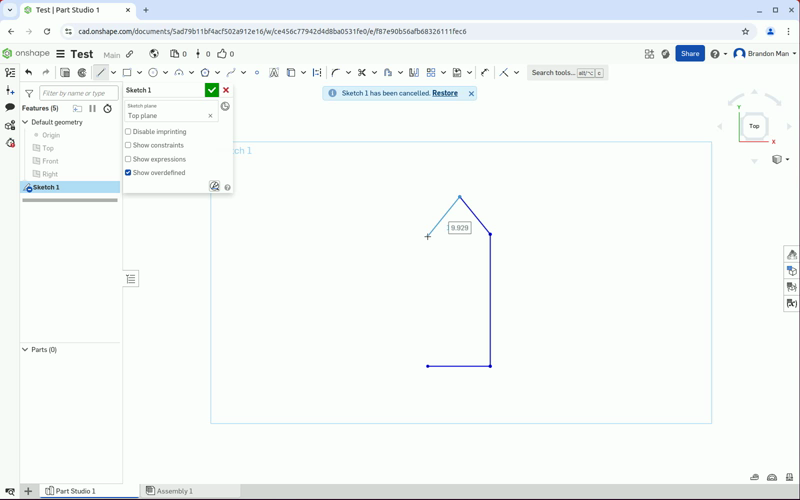
key_up(shift)
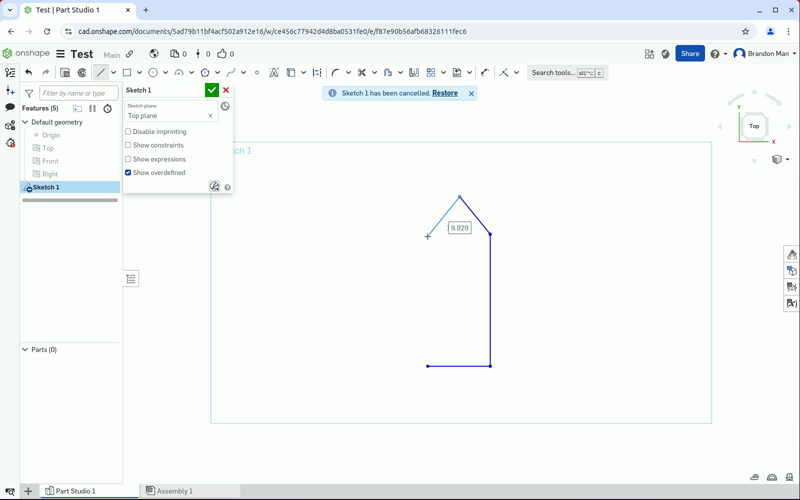
key_down(shift)
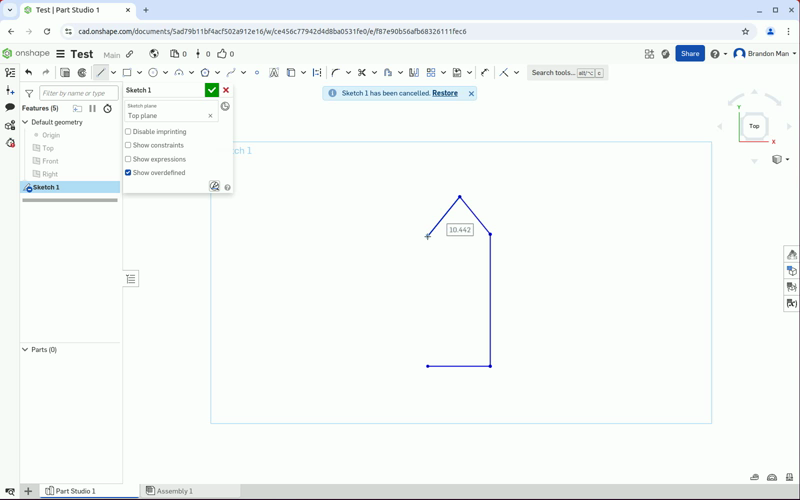
mouse_move(427, 366)
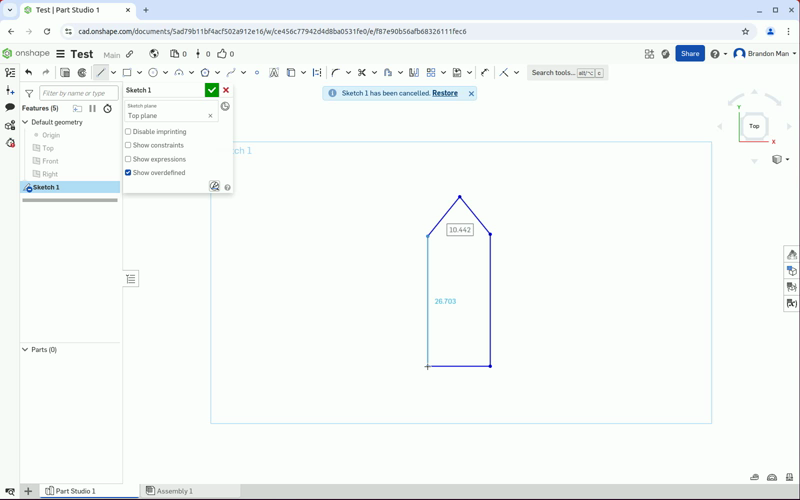
key_up(shift)
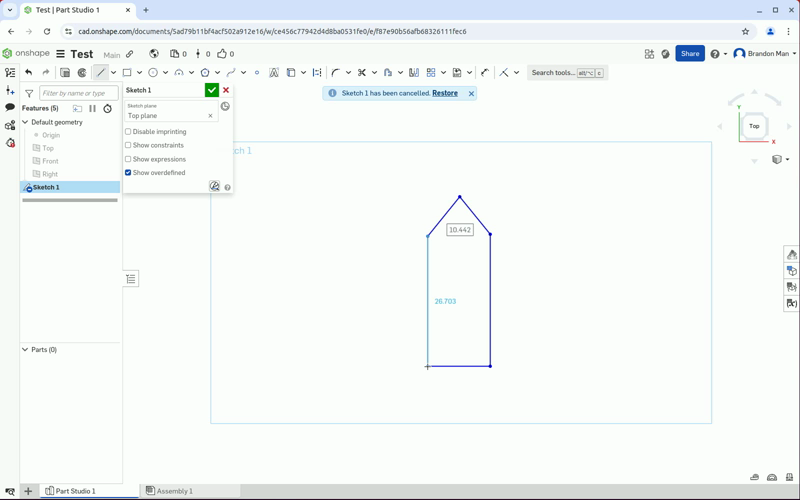
click(427, 366)
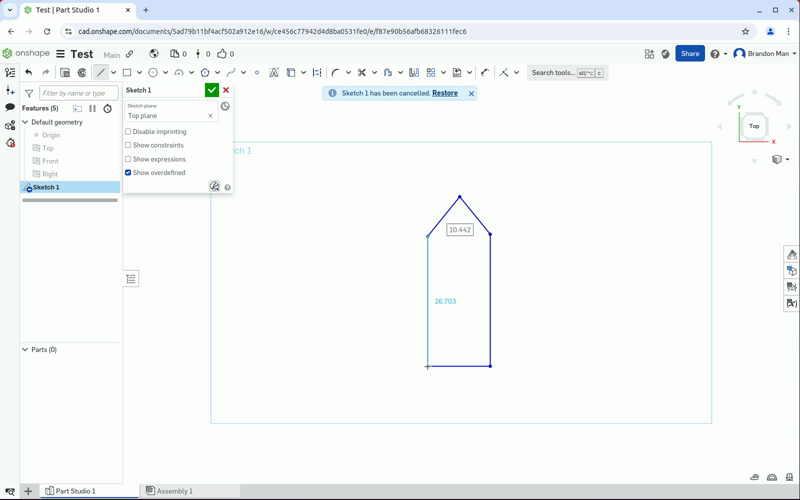
key(esc)
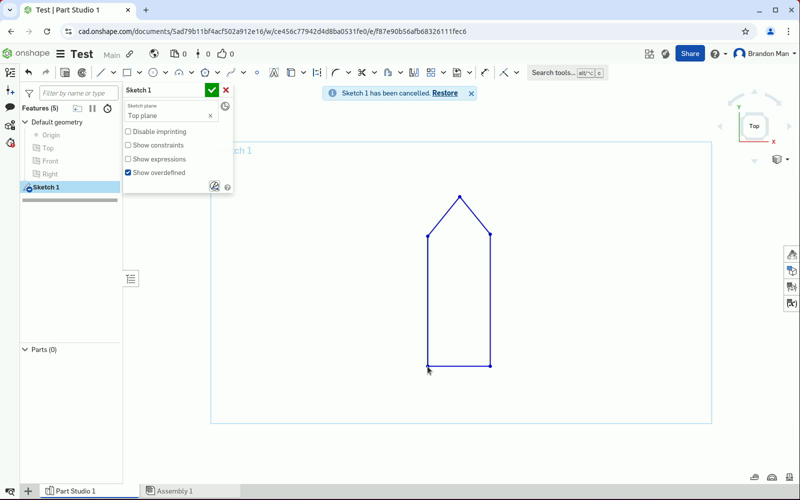
mouse_move(465, 276)
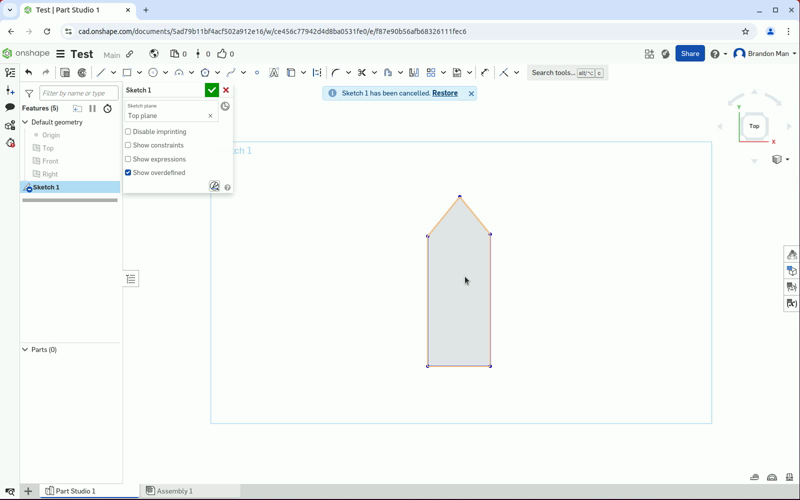
click(465, 276)
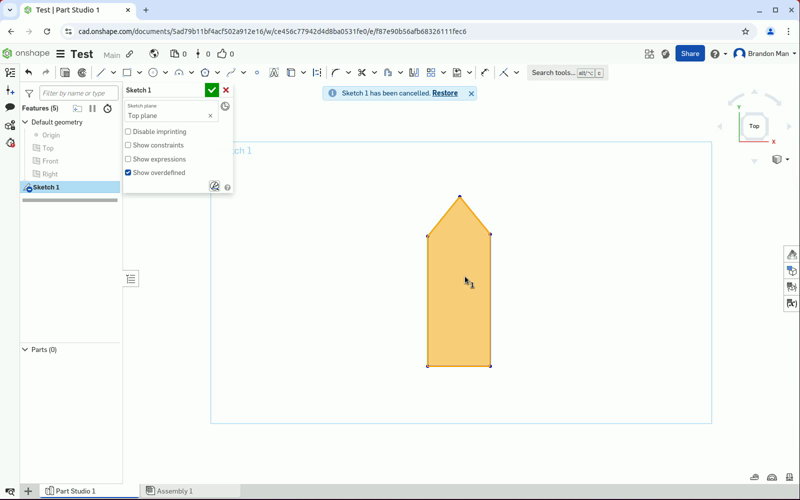
mouse_move(73, 352)
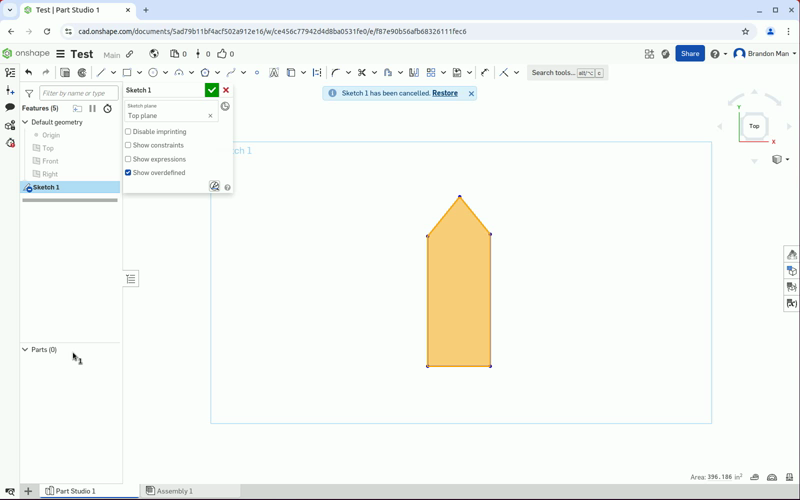
key(shift+y)
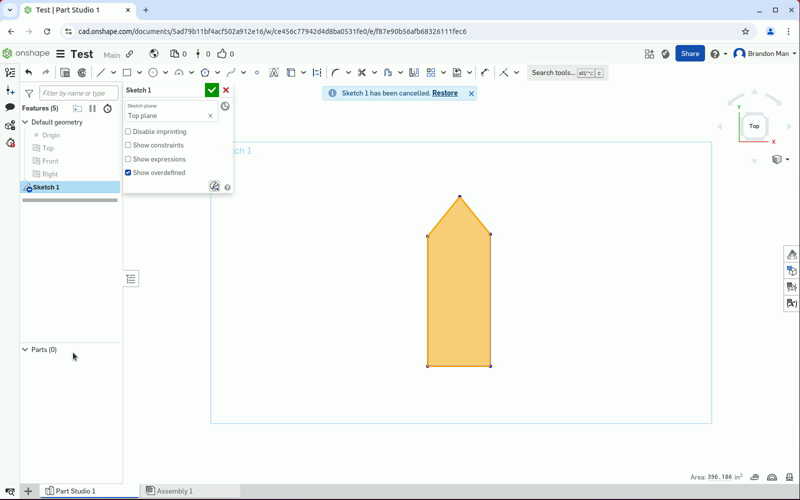
key(shift+e)
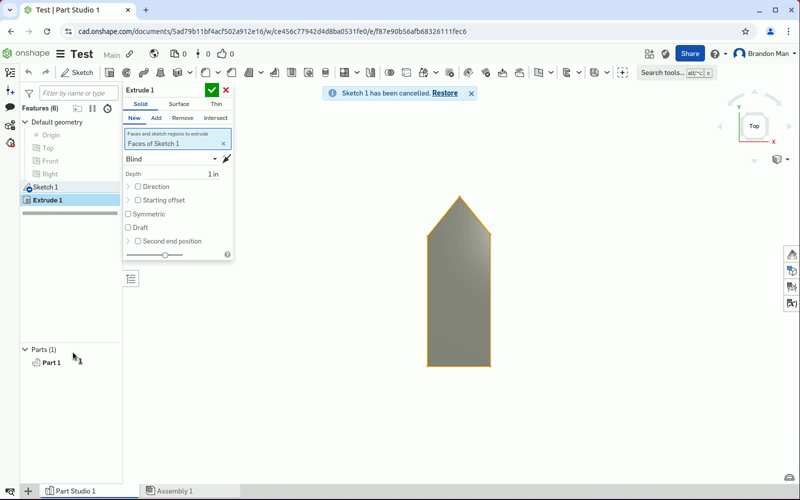
mouse_move(143, 106)
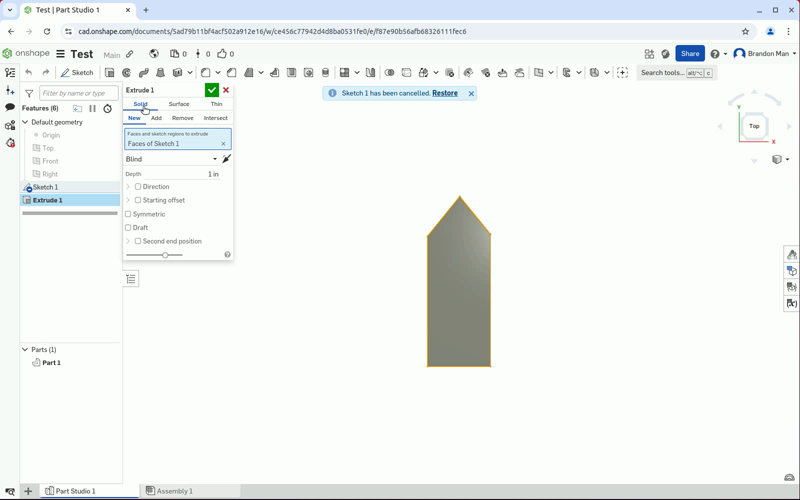
click(143, 106)
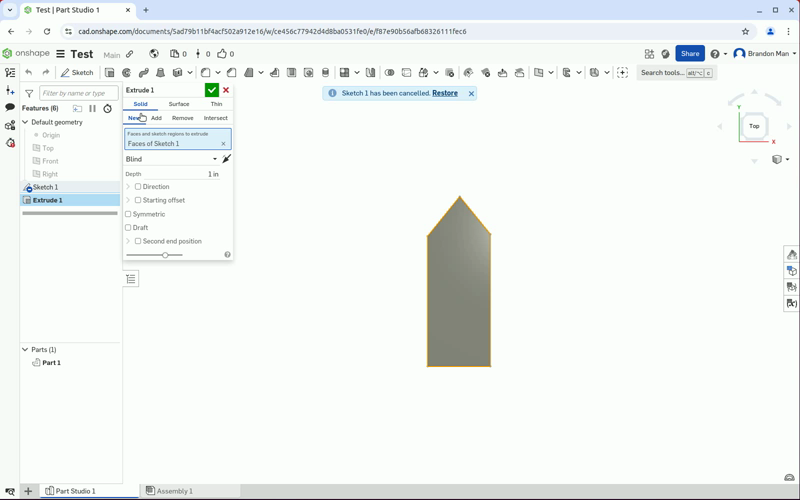
mouse_move(137, 120)
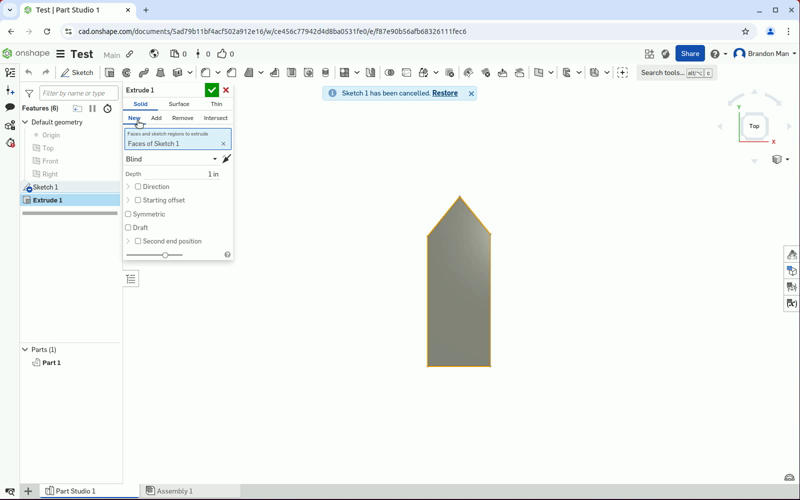
click(137, 120)
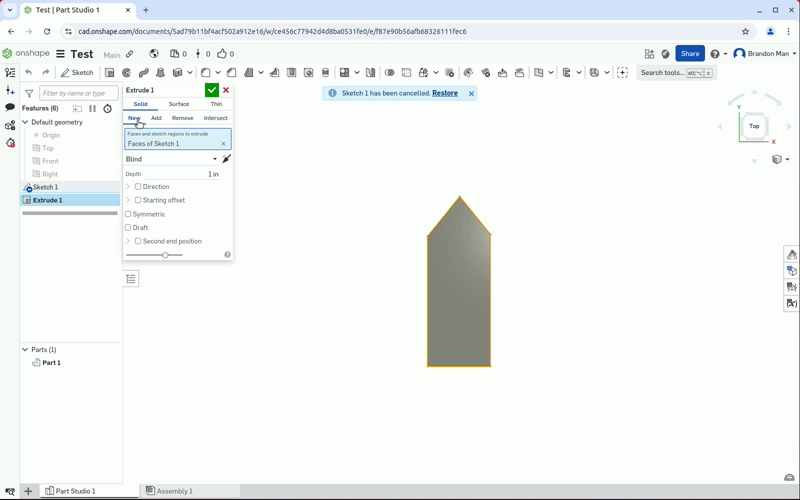
key(tab, 4)
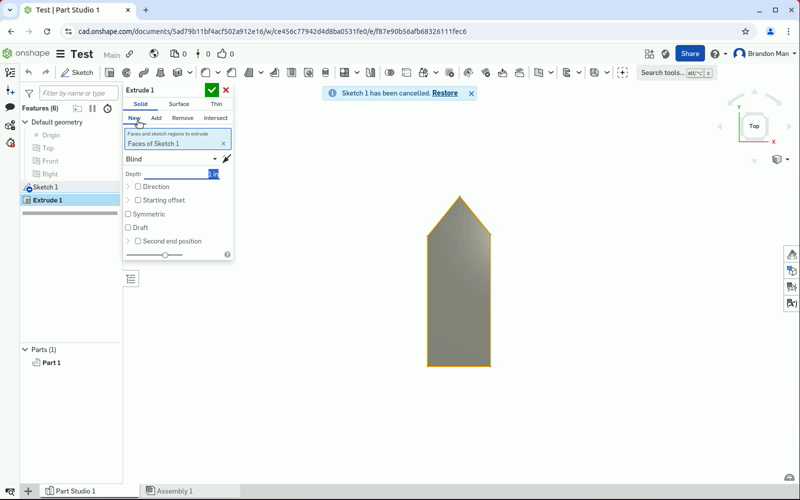
text(7.703)
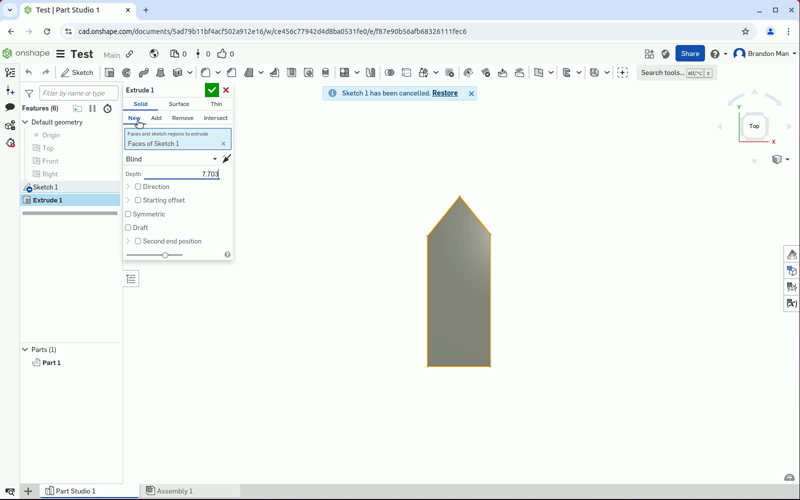
key(enter)
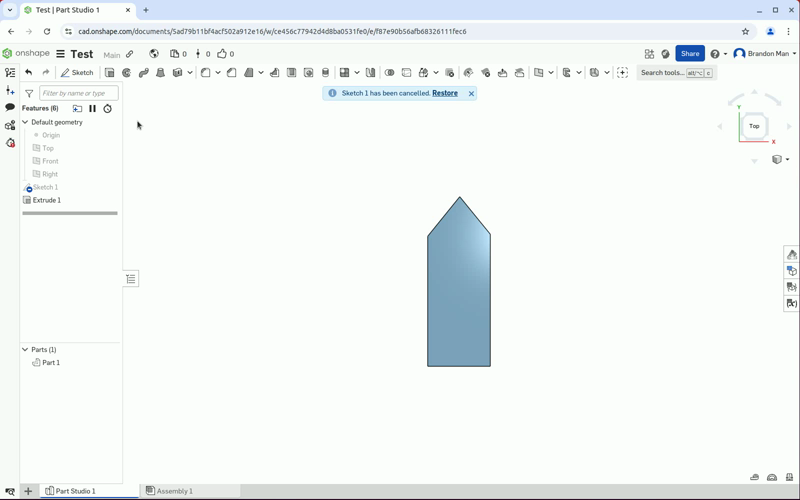
key(shift+h)
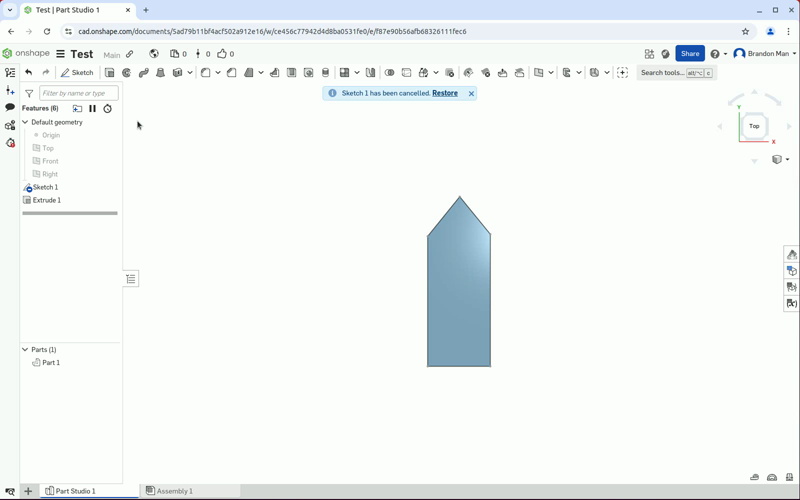
key(shift+h)
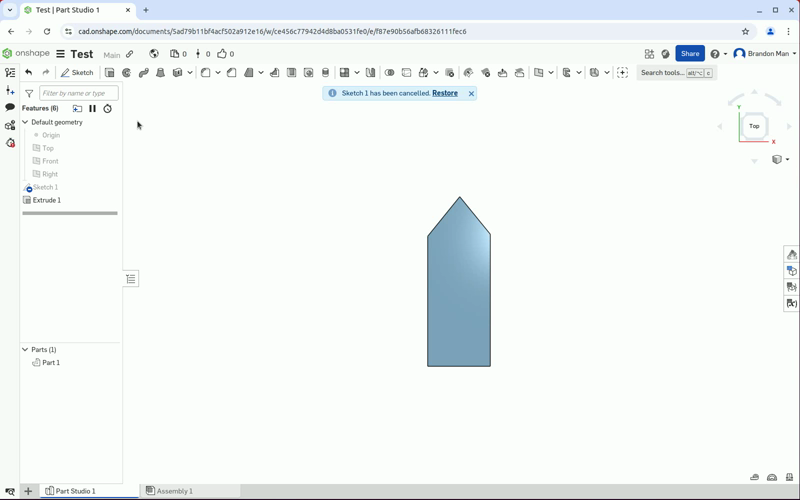
mouse_move(73, 189)
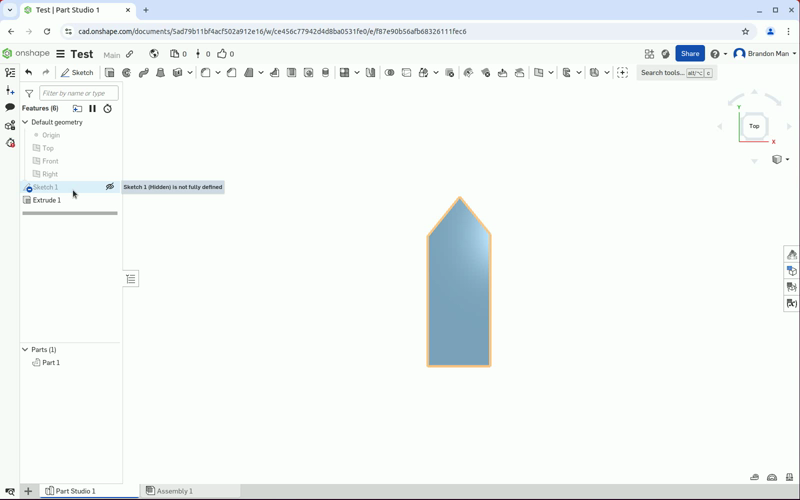
click(73, 189)
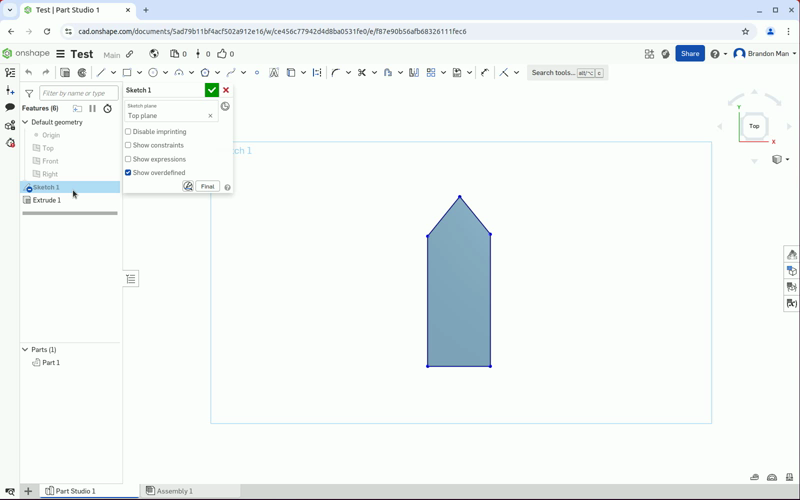
mouse_move(229, 92)
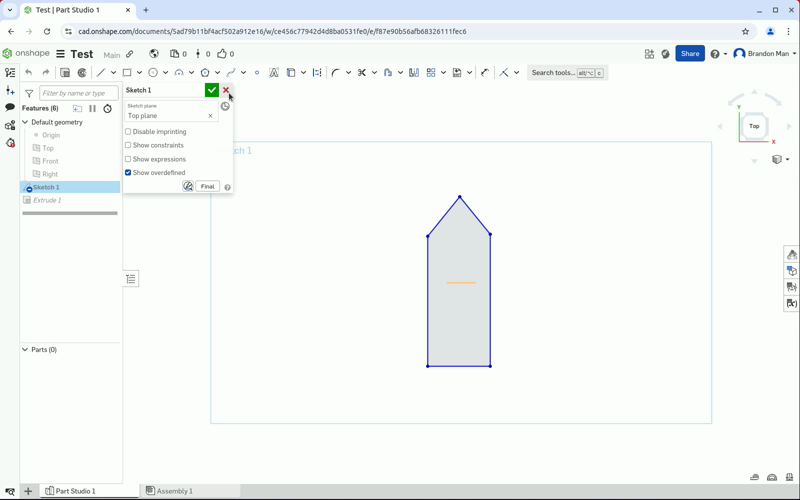
click(229, 92)
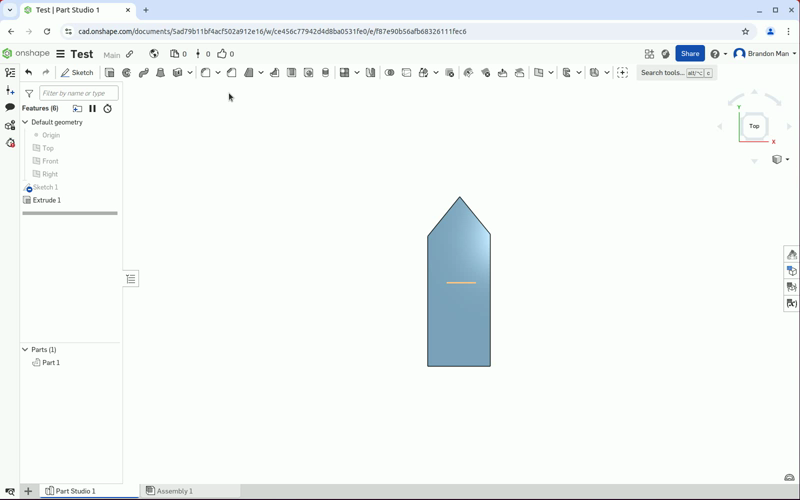
mouse_move(541, 75)
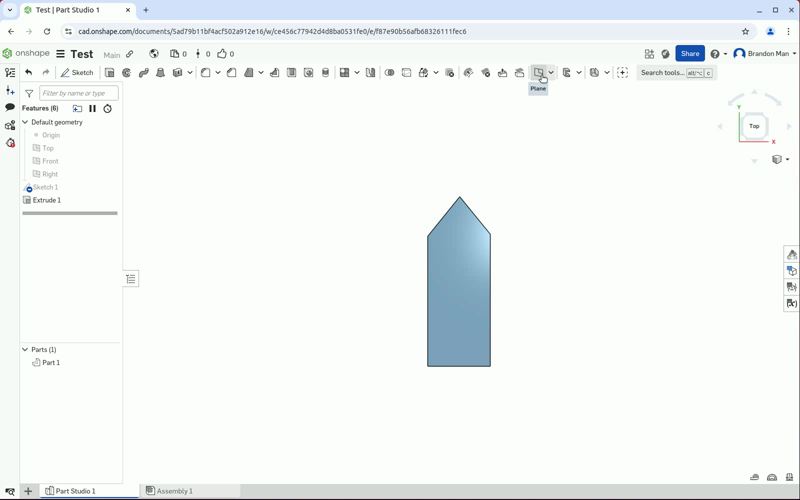
click(541, 75)
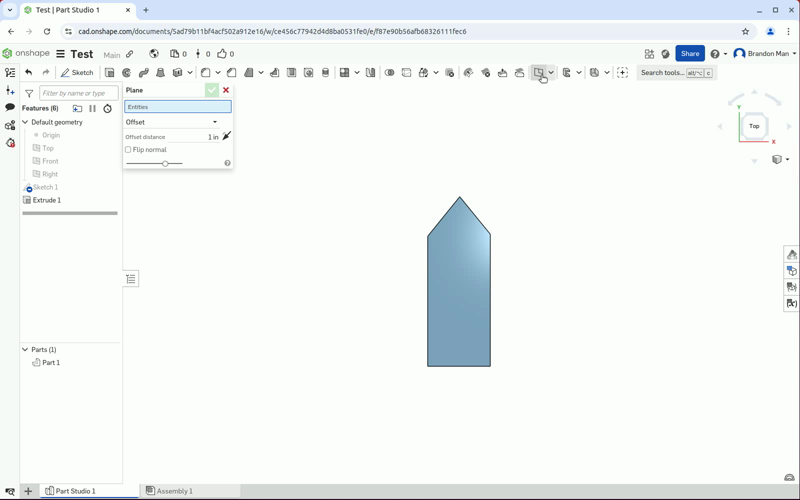
mouse_move(73, 150)
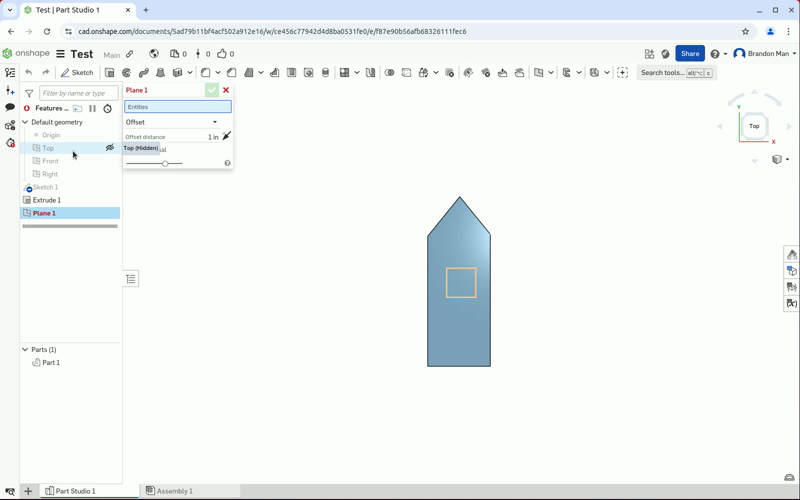
click(73, 150)
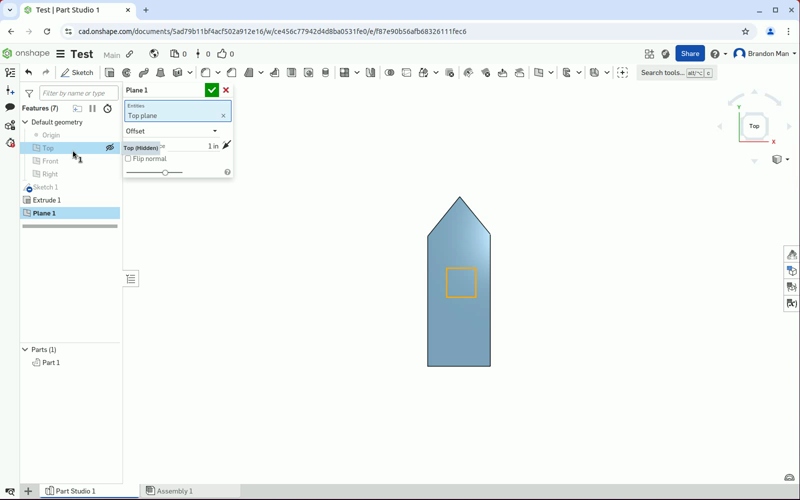
key(tab, 2)
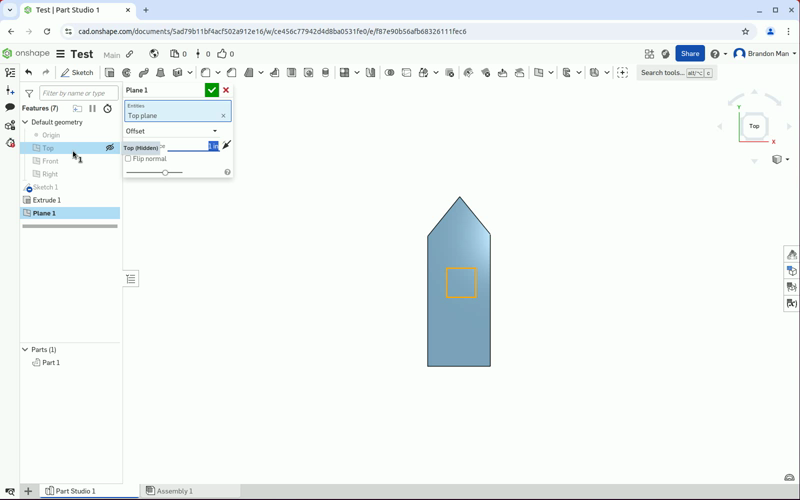
text(7.703)
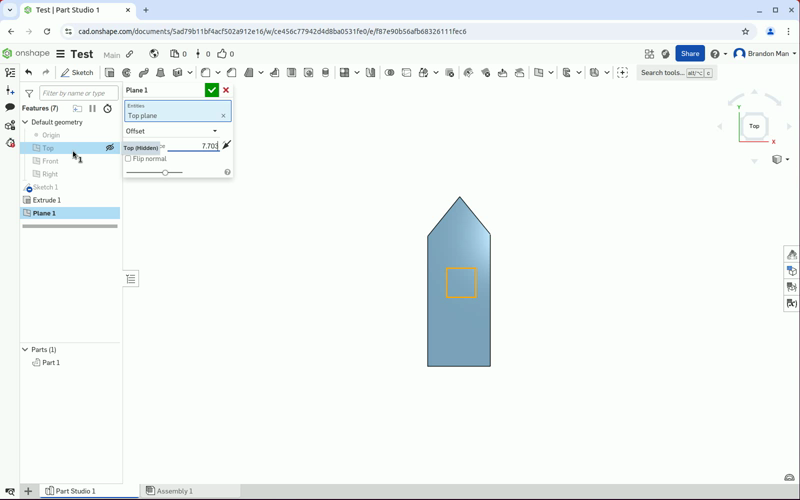
key(enter, 2)
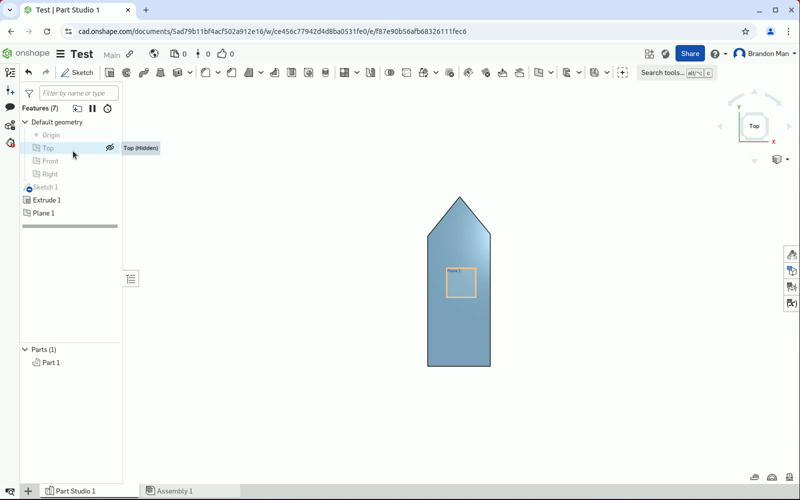
key(shift+s)
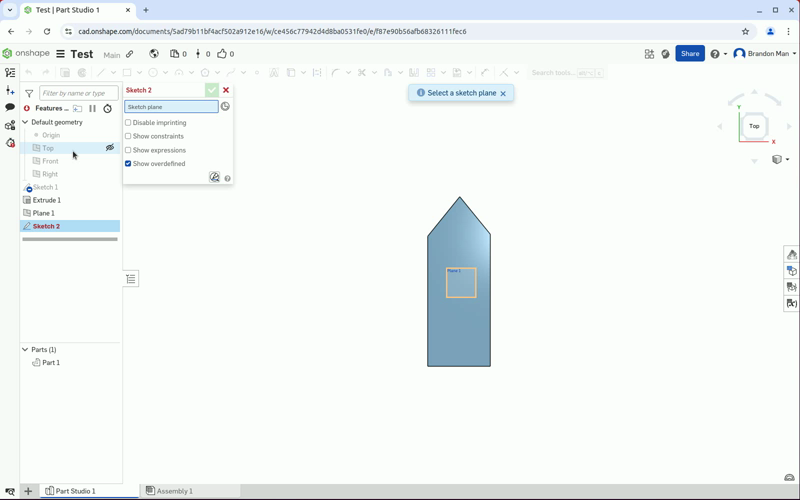
mouse_move(73, 215)
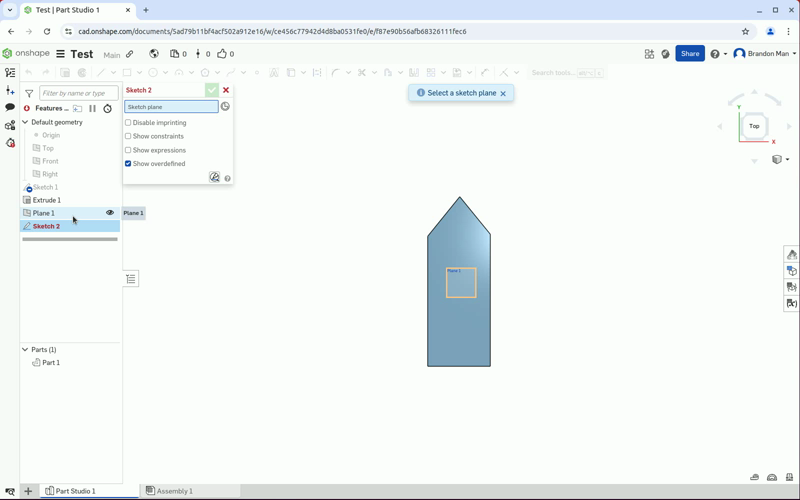
click(73, 215)
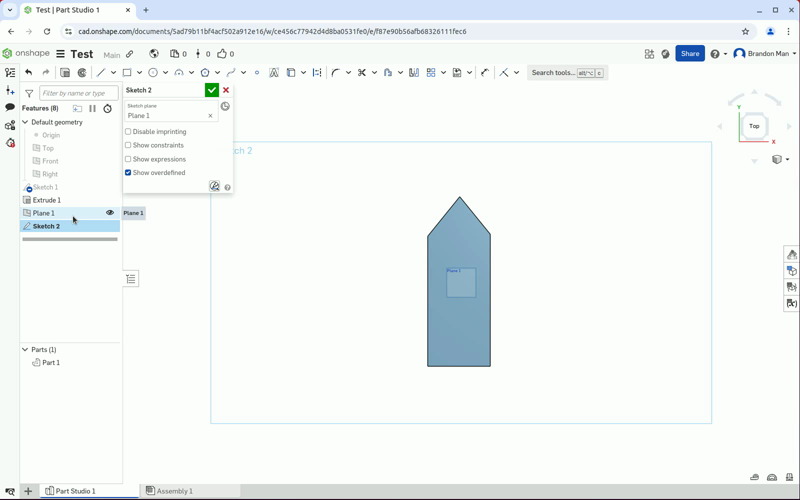
mouse_move(73, 352)
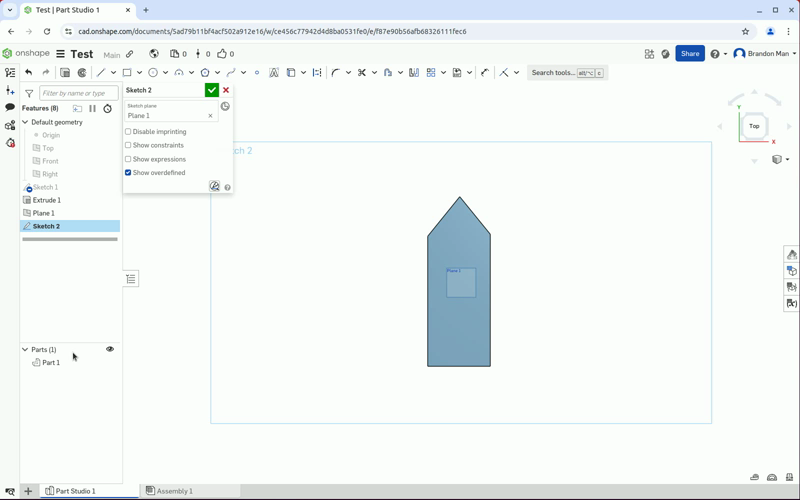
key(y)
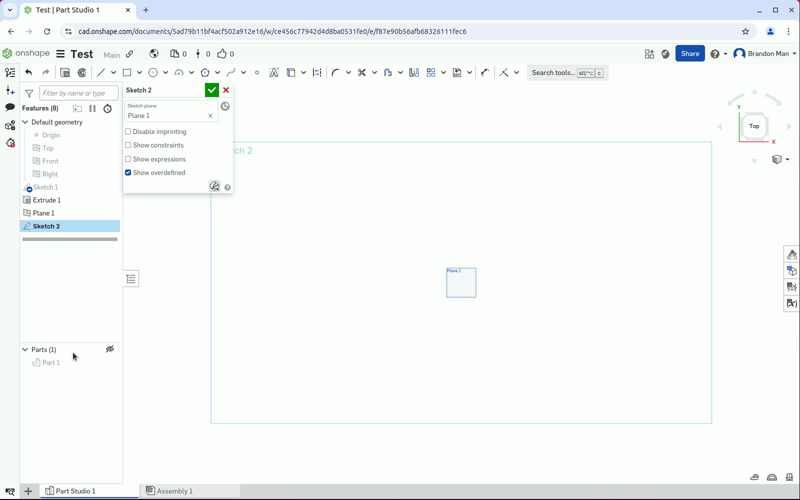
key(l)
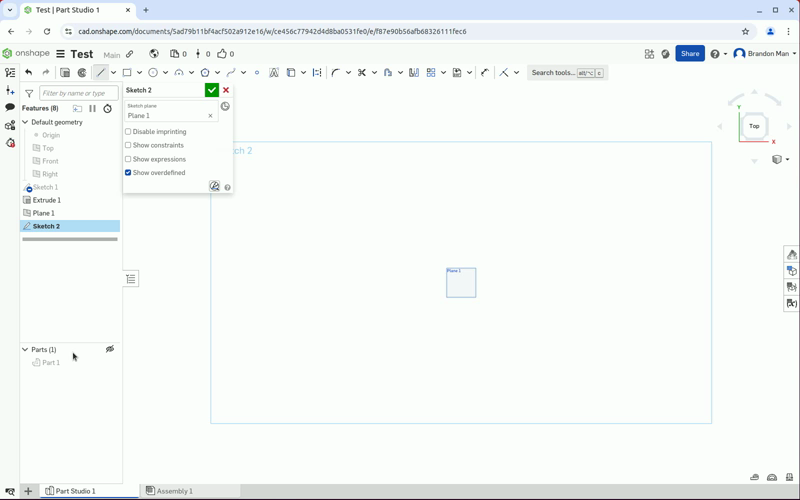
key_down(shift)
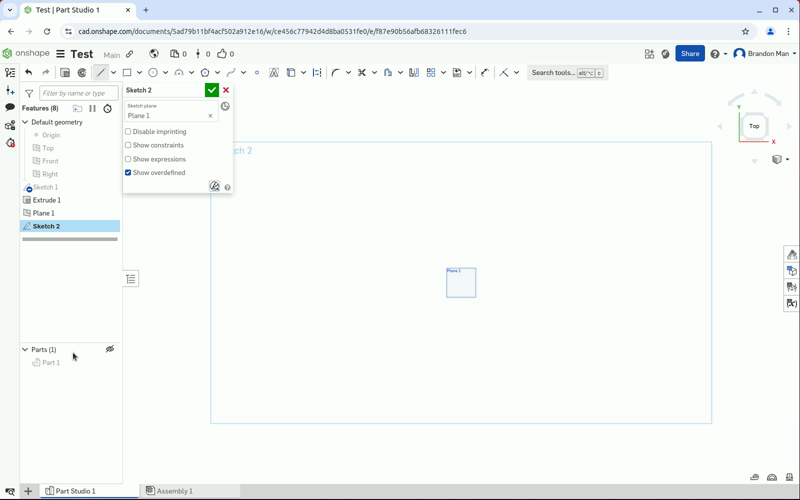
mouse_move(444, 357)
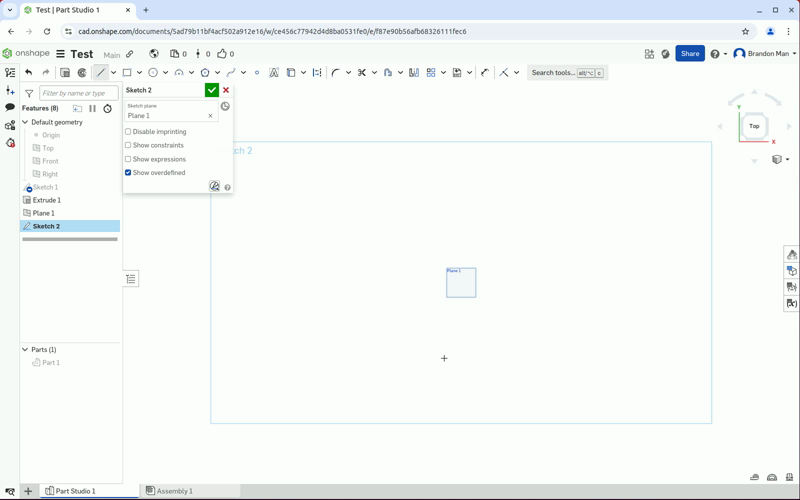
click(444, 357)
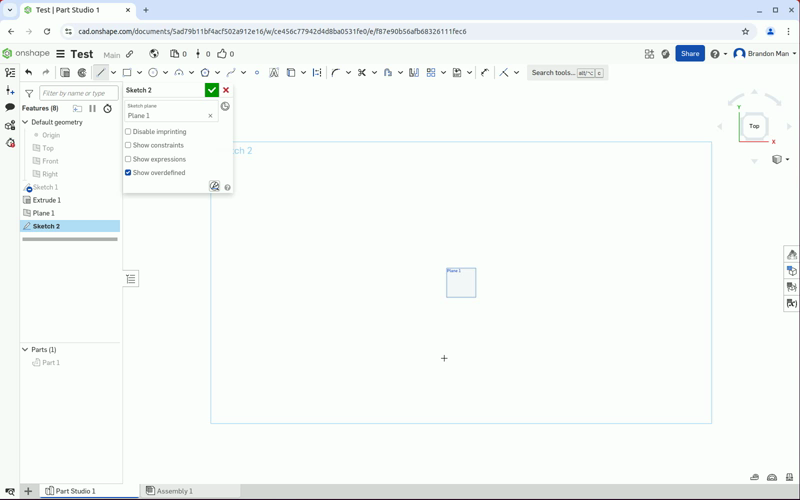
key_up(shift)
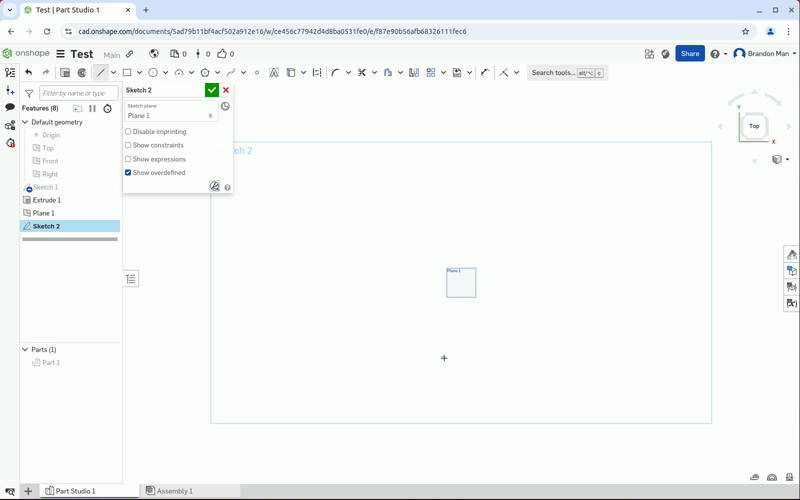
key_down(shift)
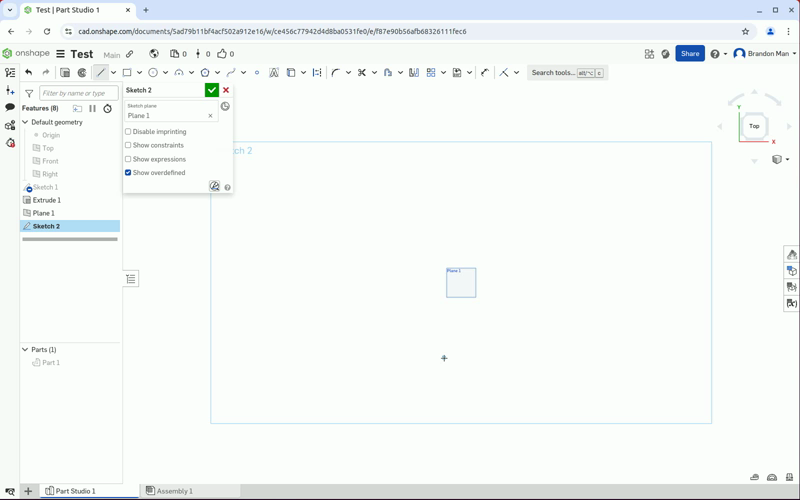
mouse_move(474, 357)
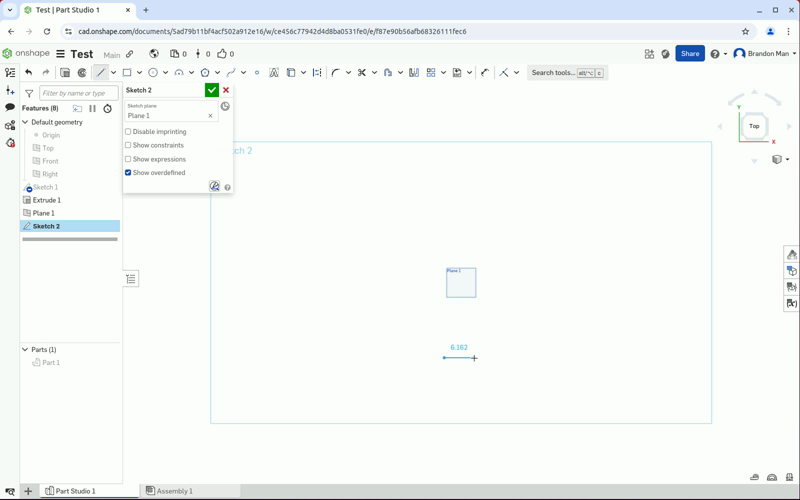
mouse_move(479, 357)
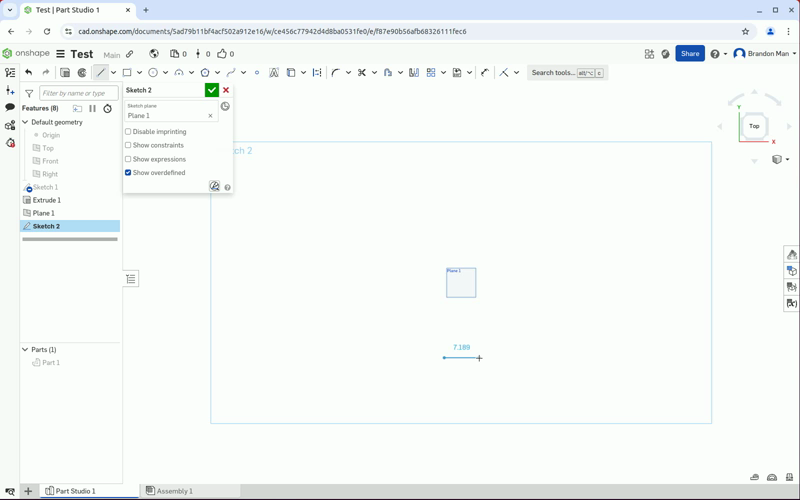
click(479, 357)
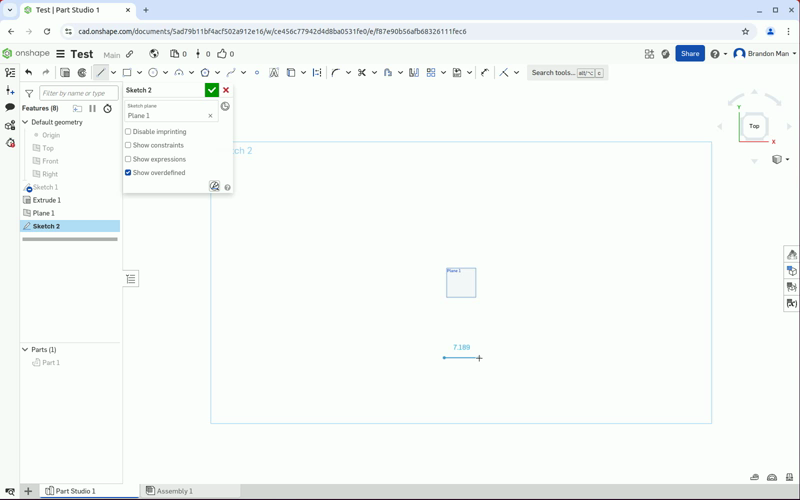
key_up(shift)
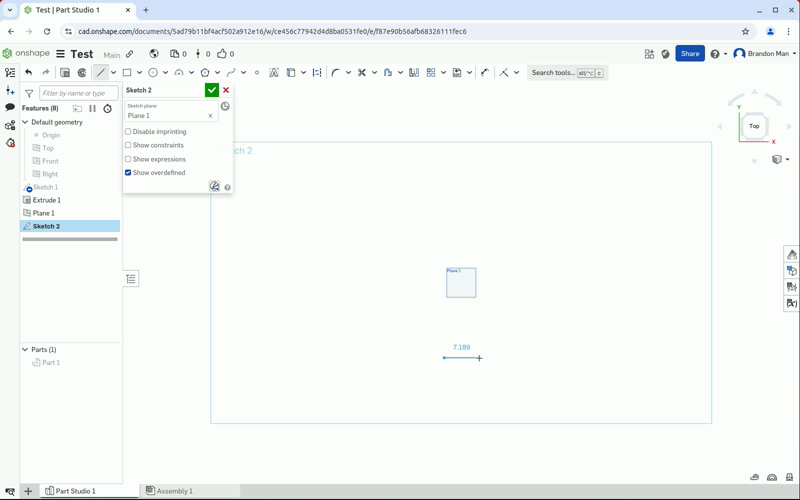
key_down(shift)
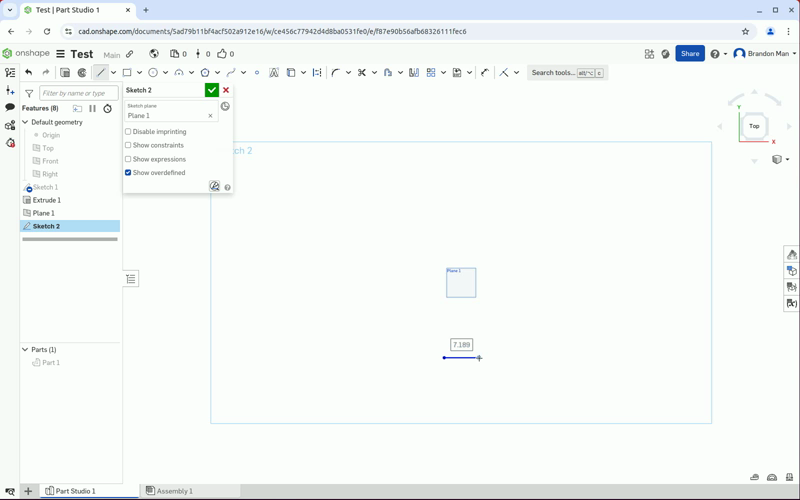
mouse_move(479, 236)
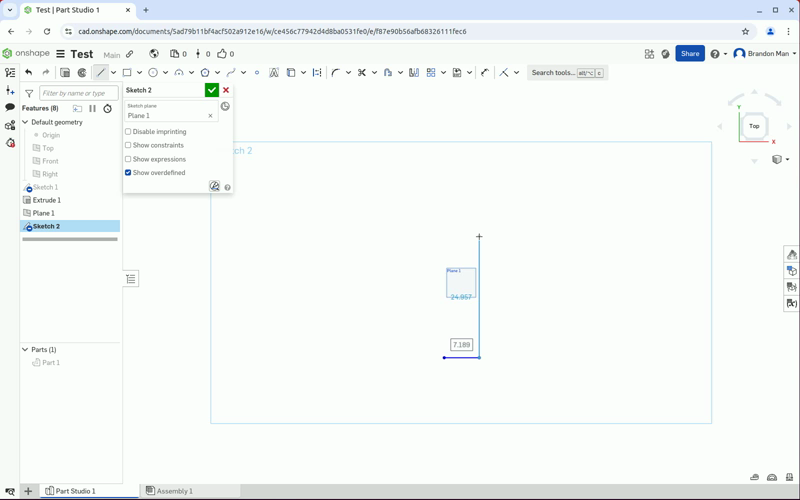
click(479, 236)
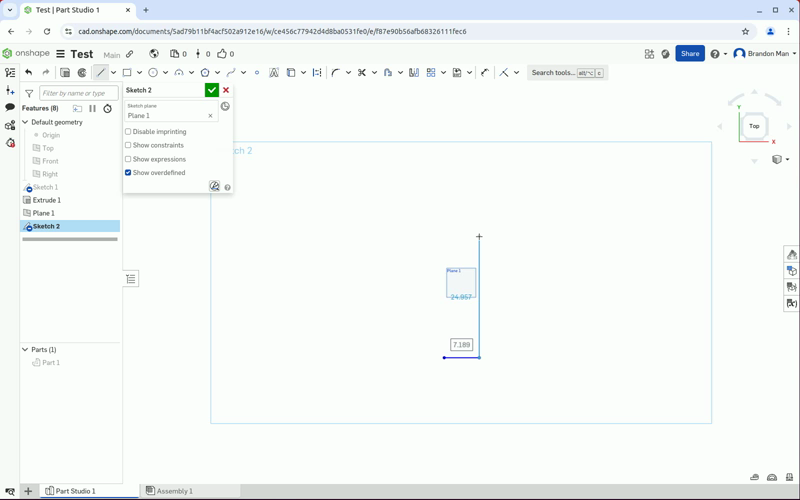
key_up(shift)
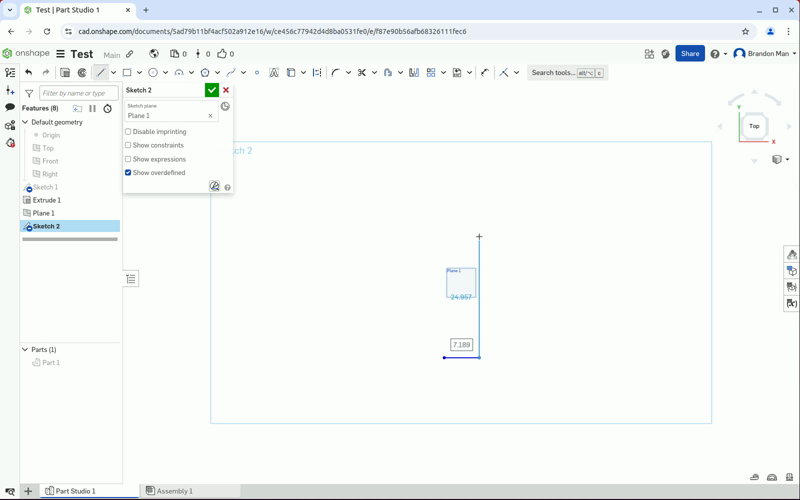
key_down(shift)
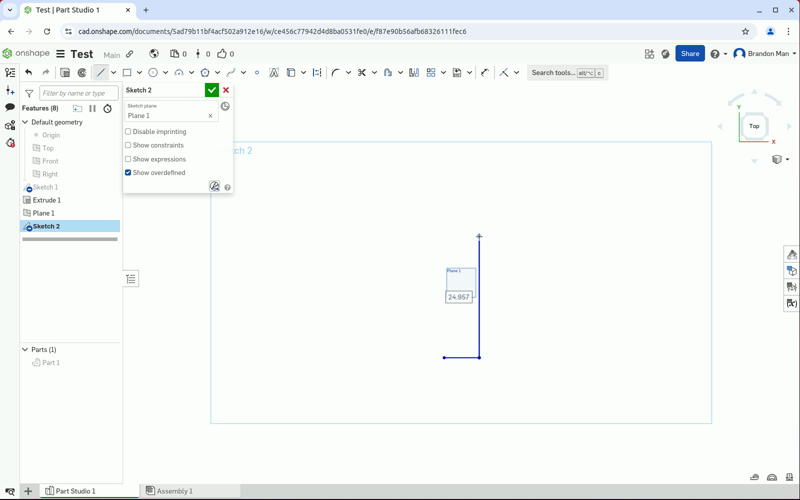
mouse_move(509, 236)
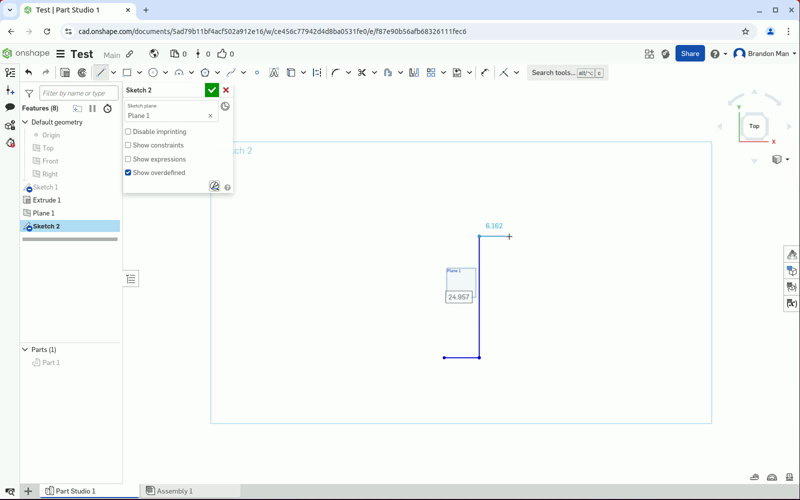
mouse_move(444, 236)
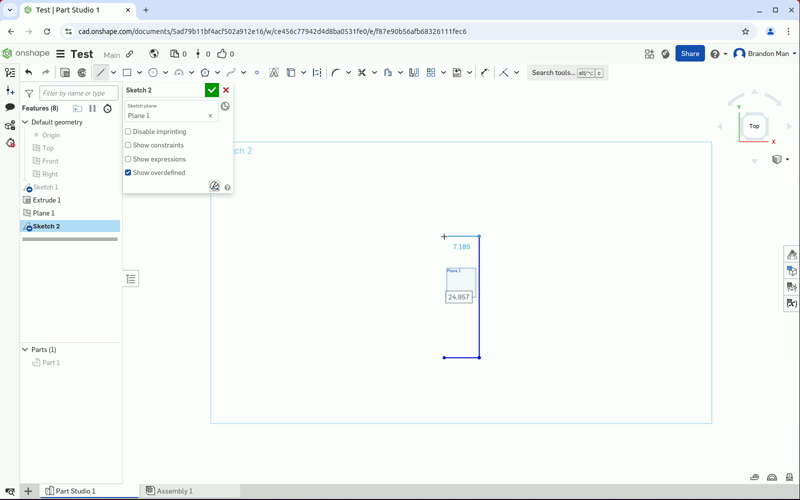
click(444, 236)
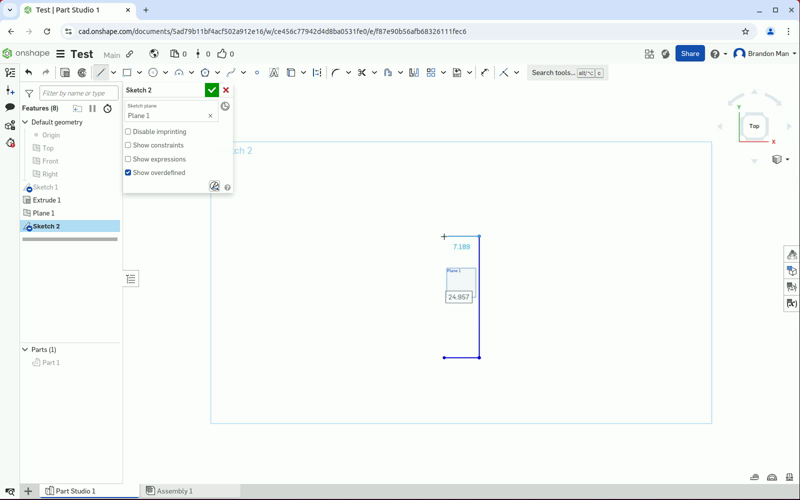
key_up(shift)
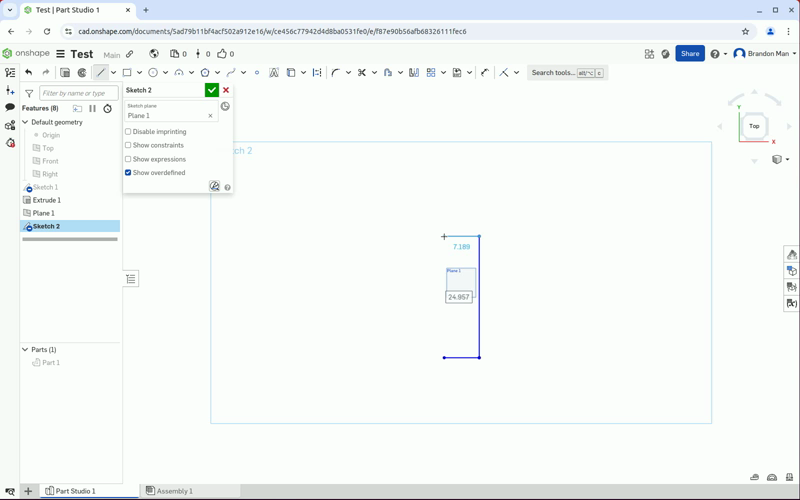
key_down(shift)
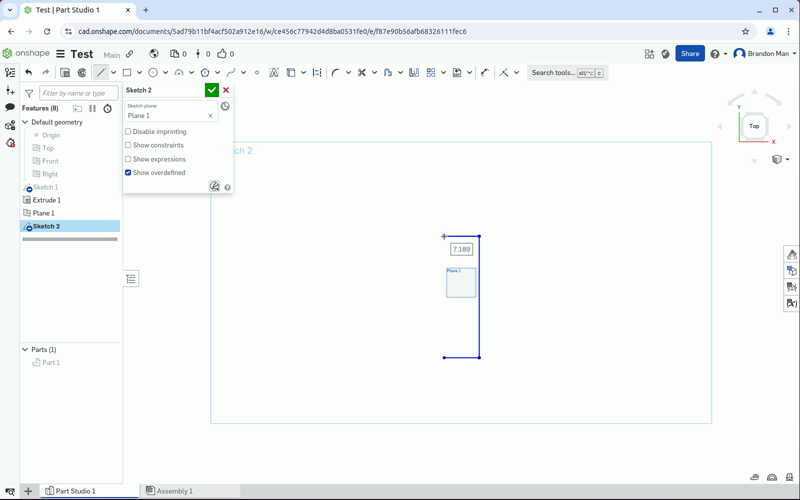
mouse_move(444, 357)
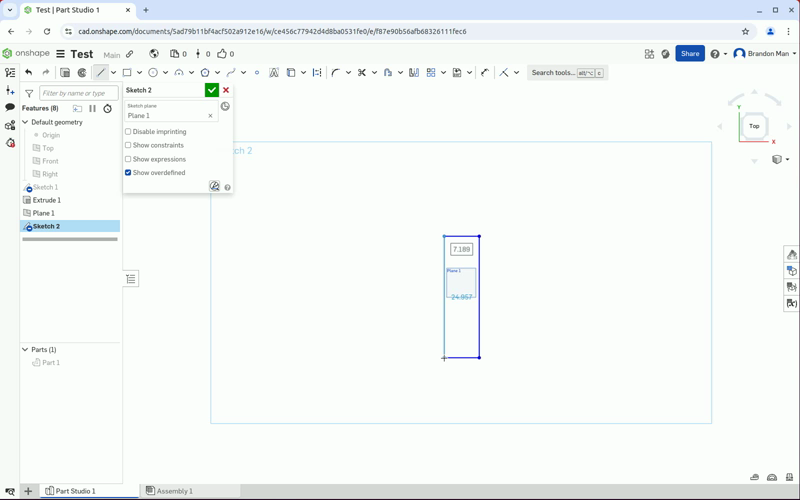
key_up(shift)
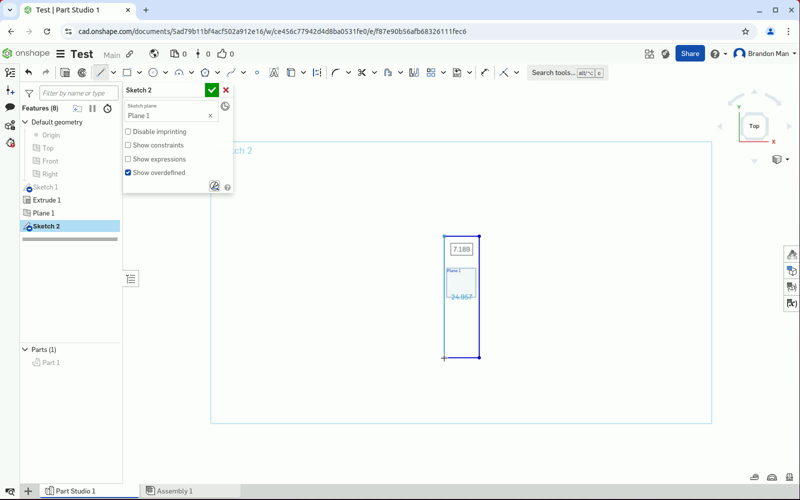
click(444, 357)
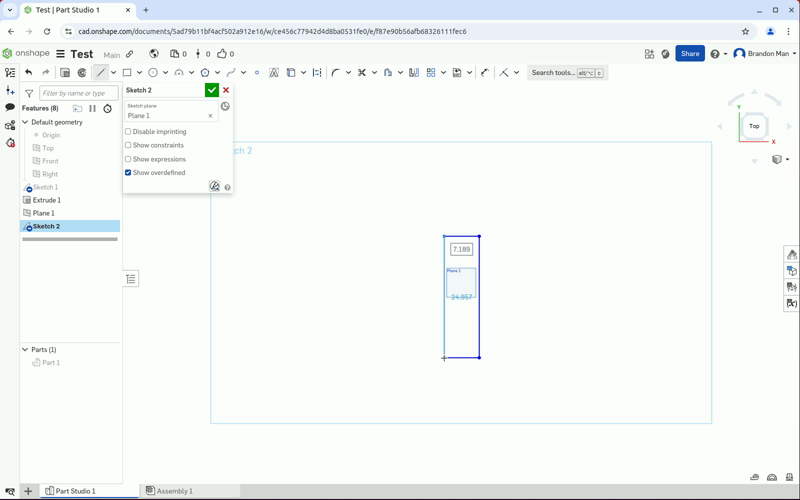
key(esc)
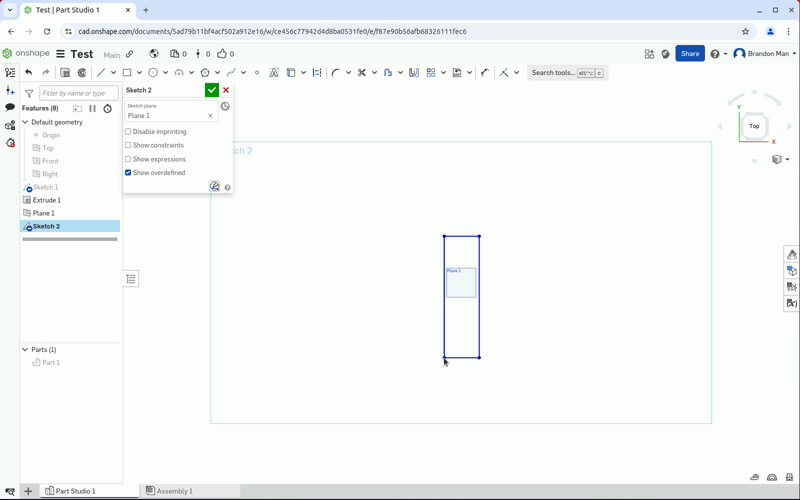
mouse_move(460, 301)
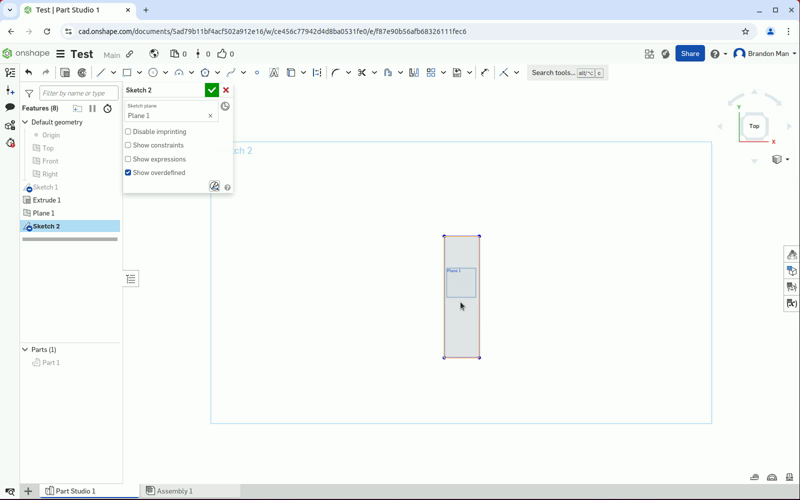
click(460, 301)
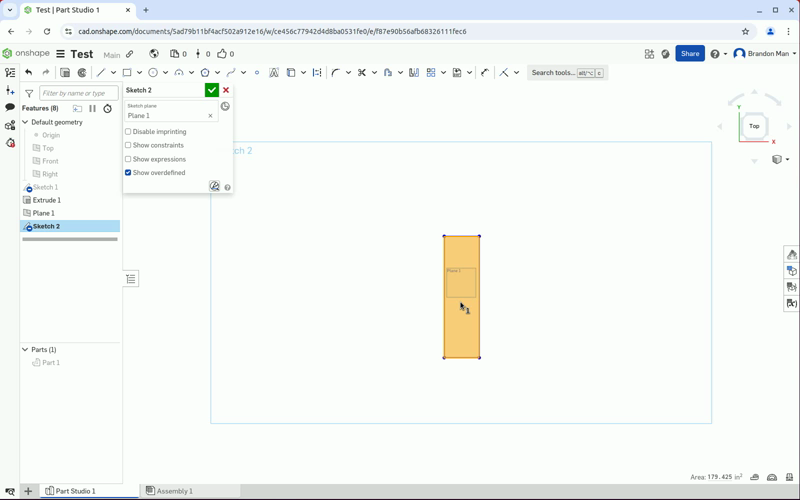
mouse_move(73, 352)
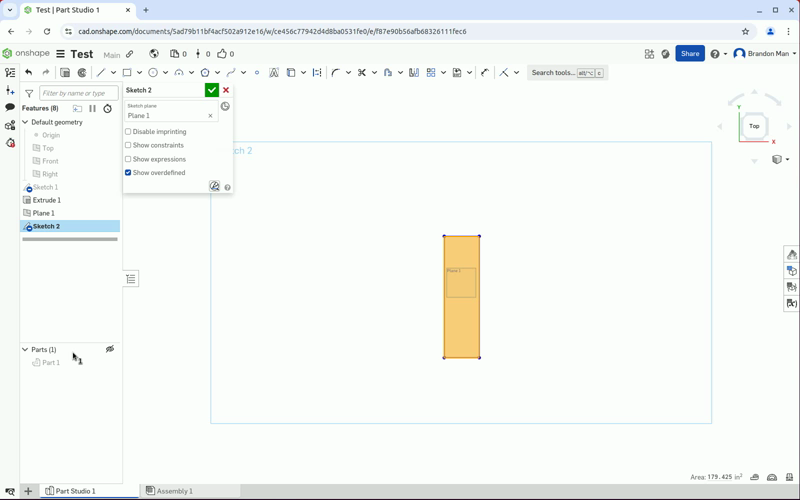
key(shift+y)
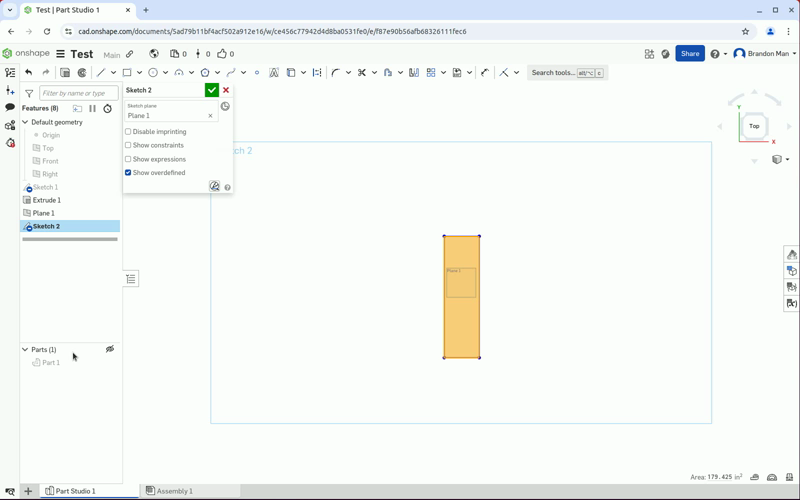
key(shift+e)
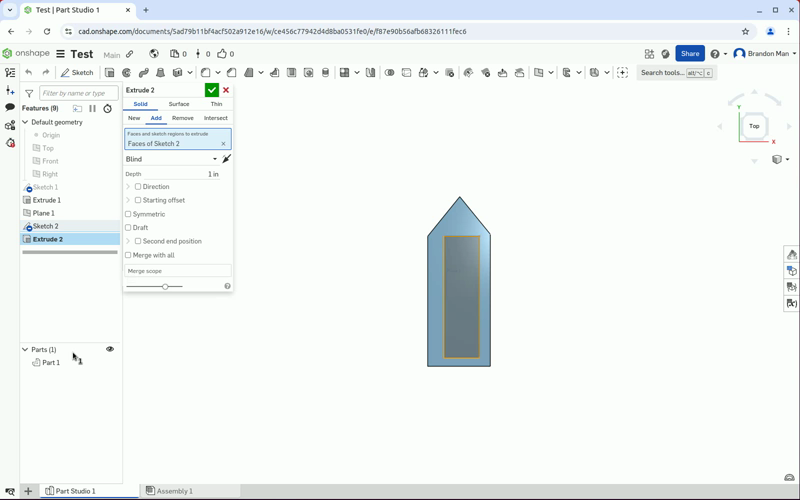
mouse_move(143, 106)
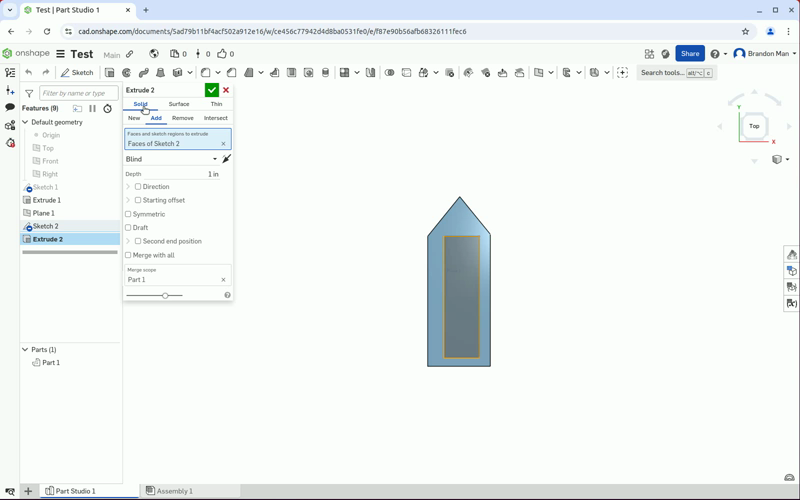
click(143, 106)
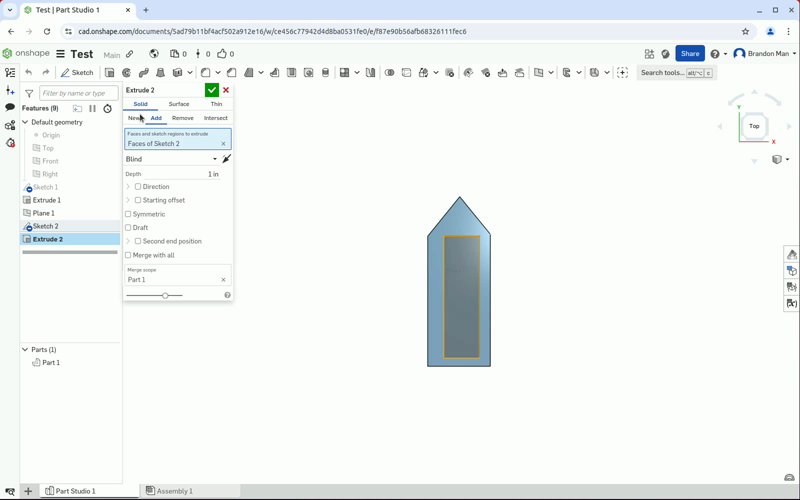
mouse_move(137, 120)
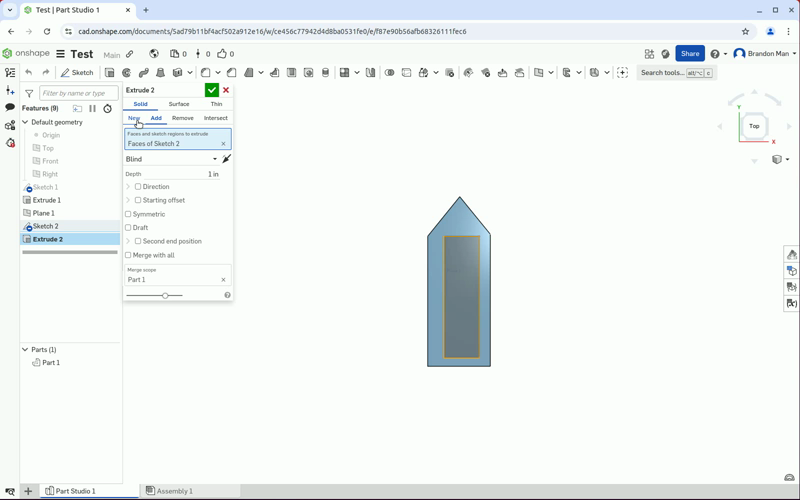
click(137, 120)
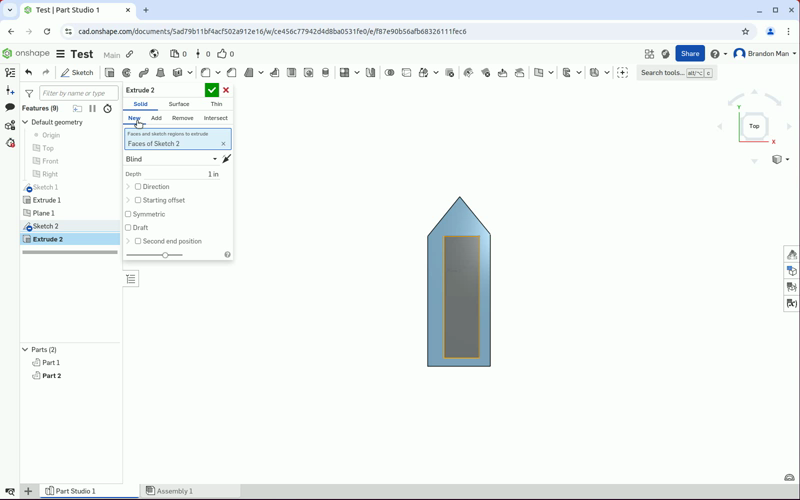
key(tab, 4)
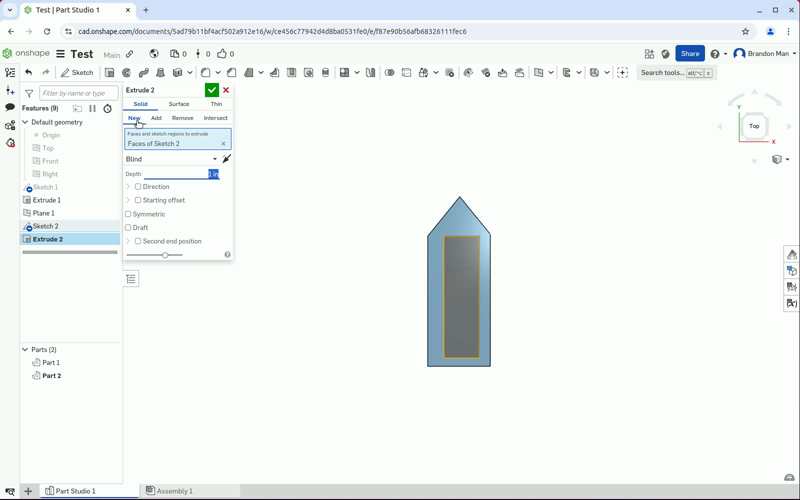
text(7.703)
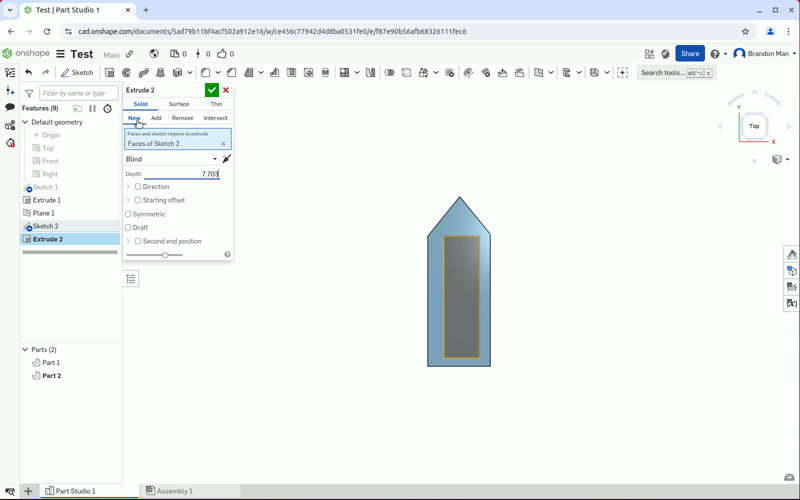
key(enter)
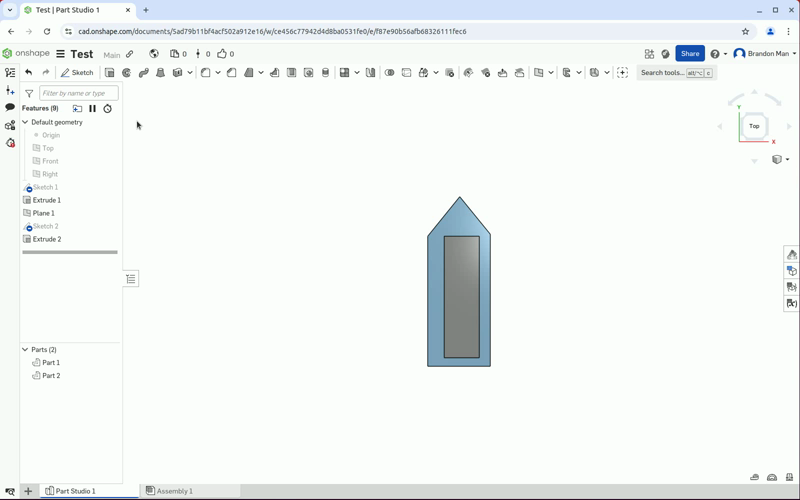
key(shift+h)
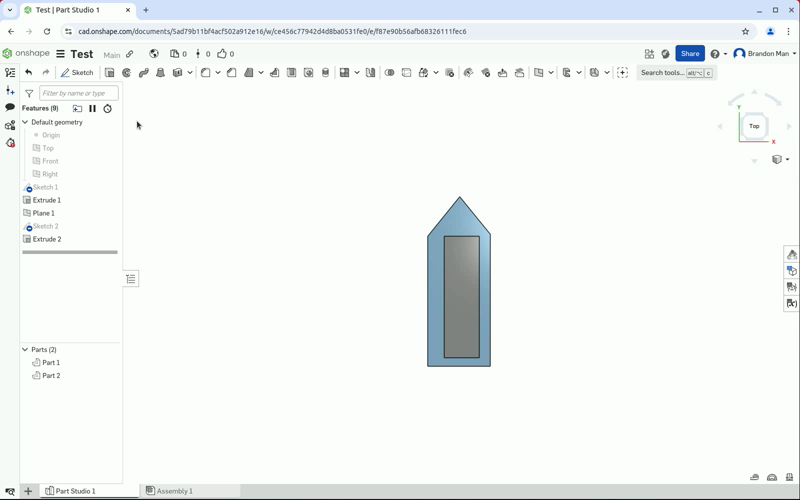
key(shift+h)
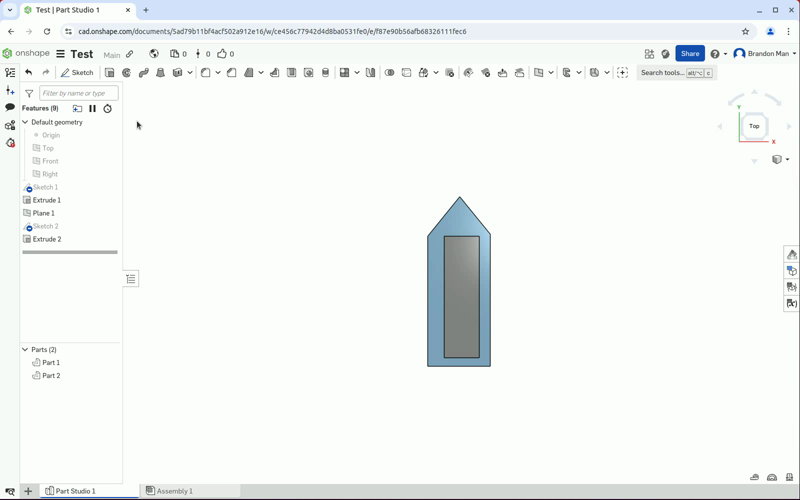
mouse_move(73, 189)
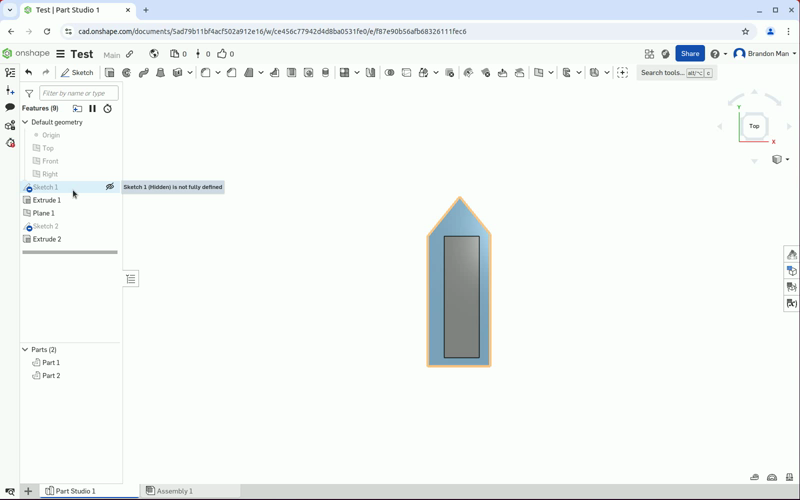
click(73, 189)
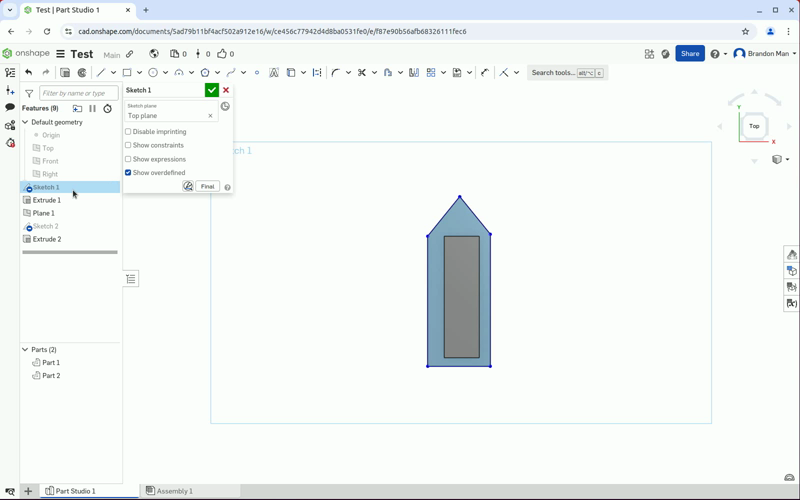
mouse_move(229, 92)
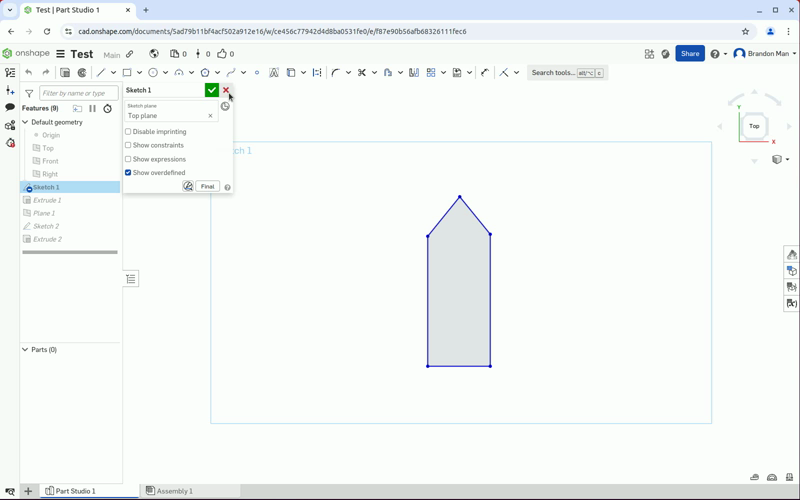
click(229, 92)
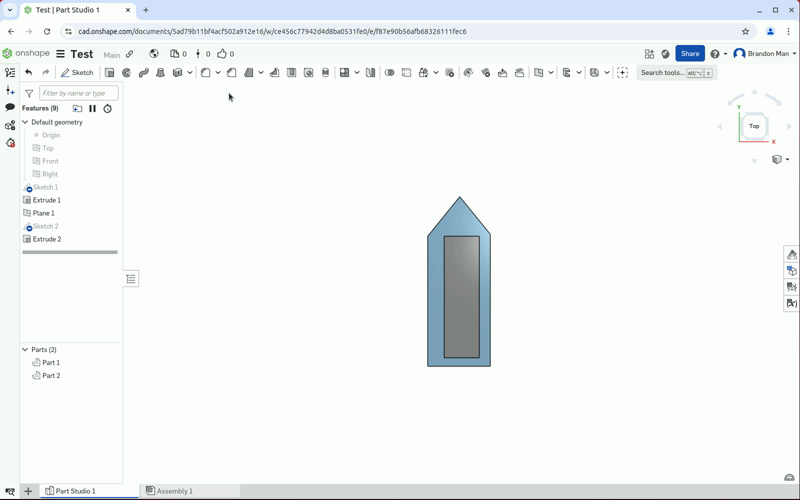
mouse_move(541, 75)
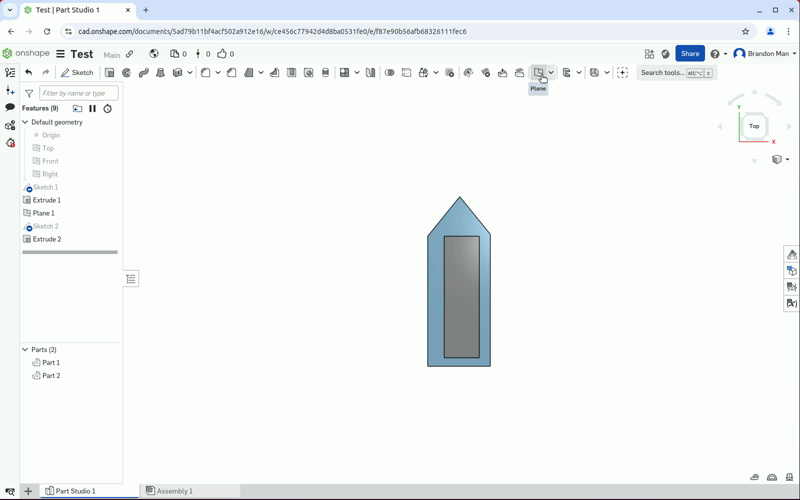
click(541, 75)
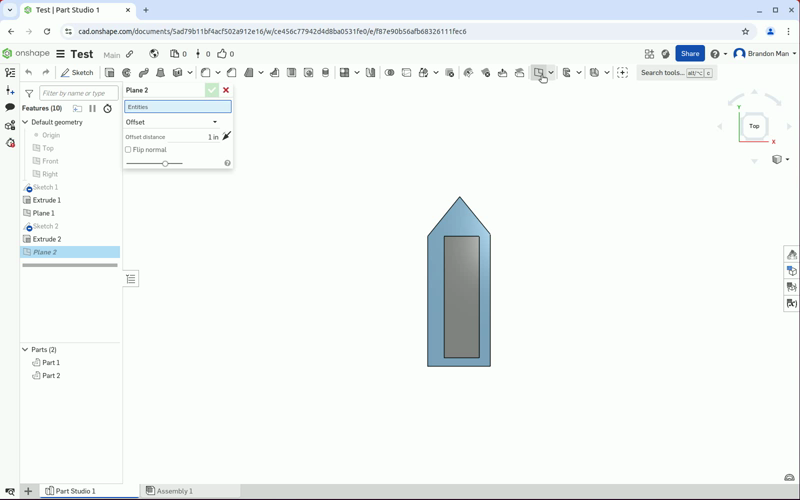
mouse_move(73, 150)
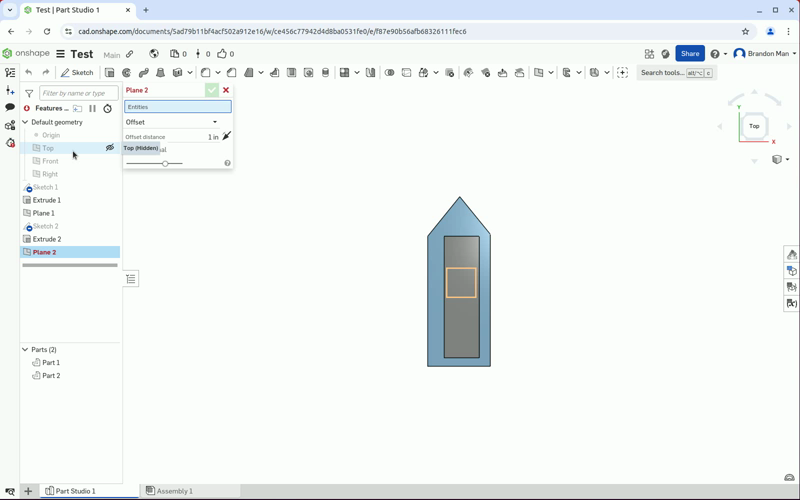
click(73, 150)
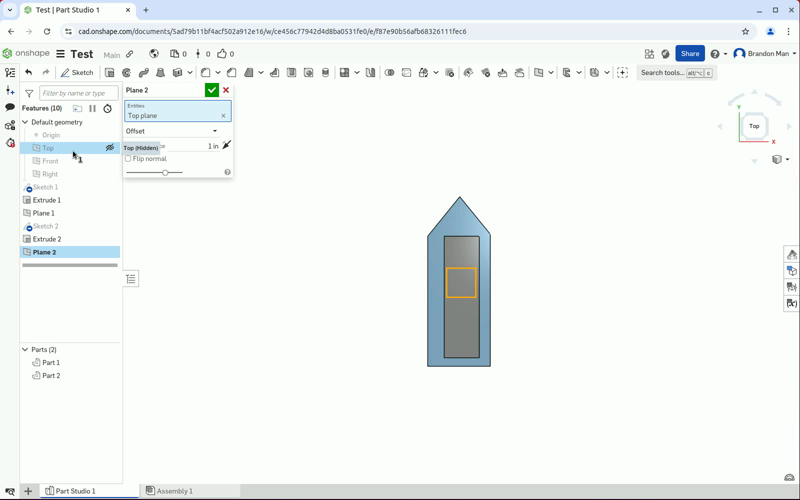
key(tab, 2)
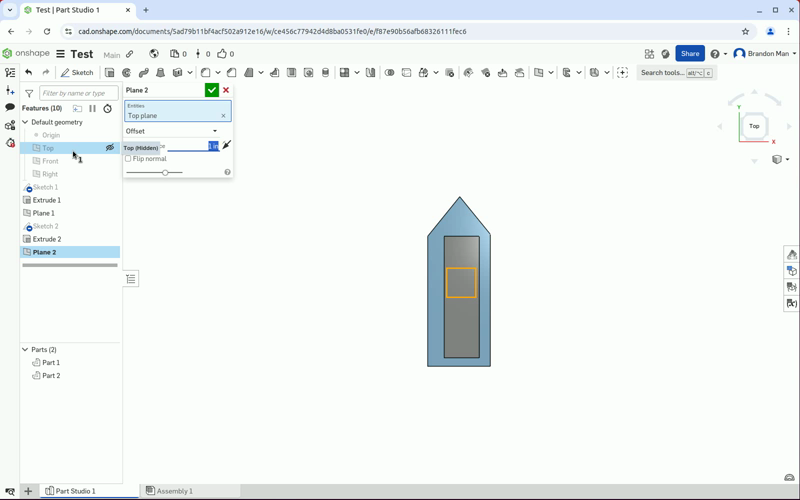
text(15.405)
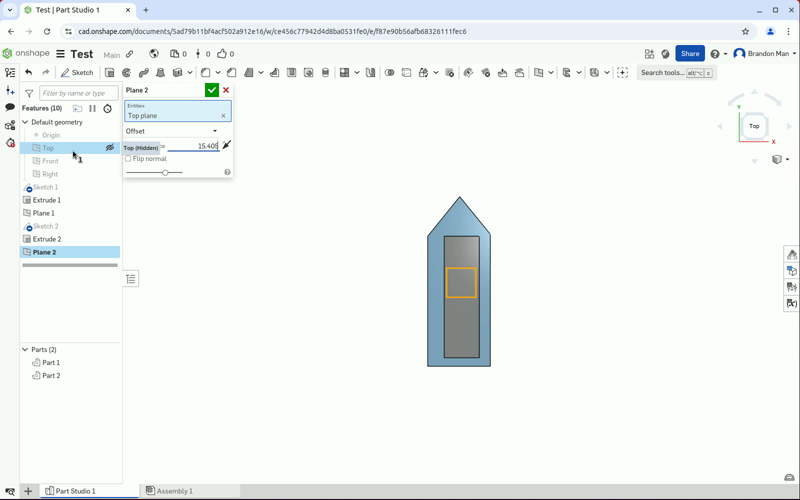
key(enter, 2)
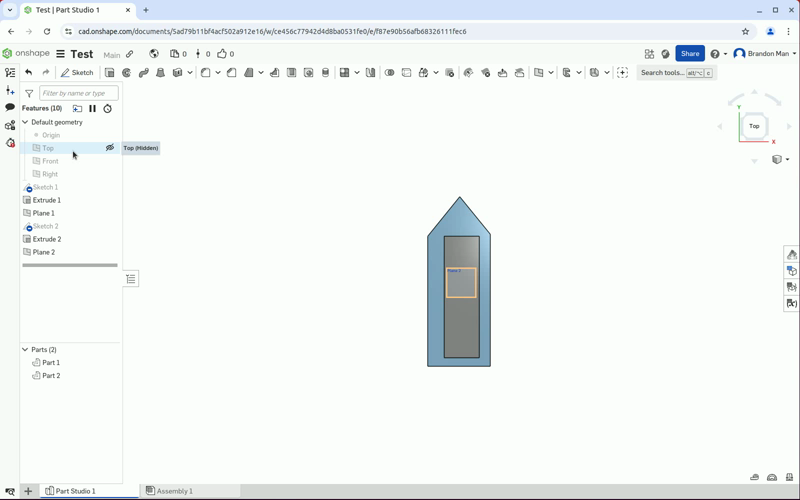
key(shift+s)
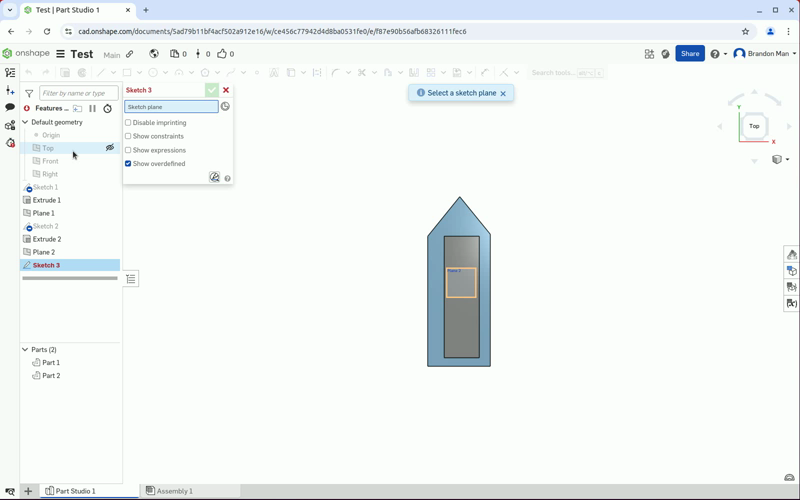
mouse_move(73, 254)
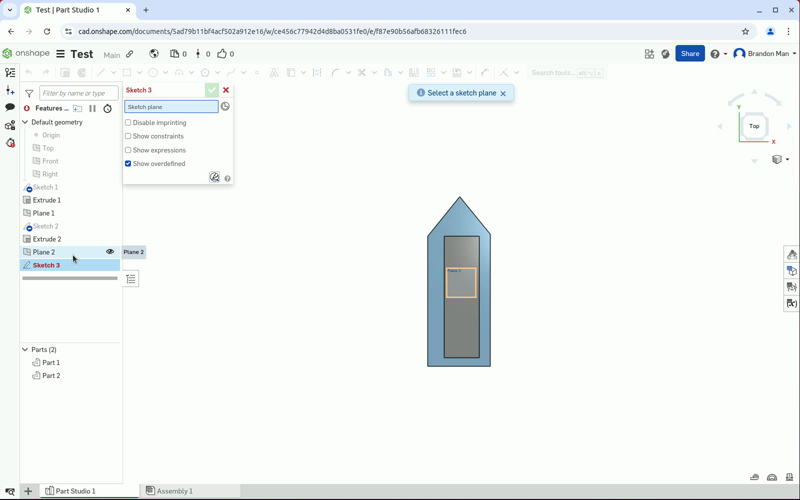
click(73, 254)
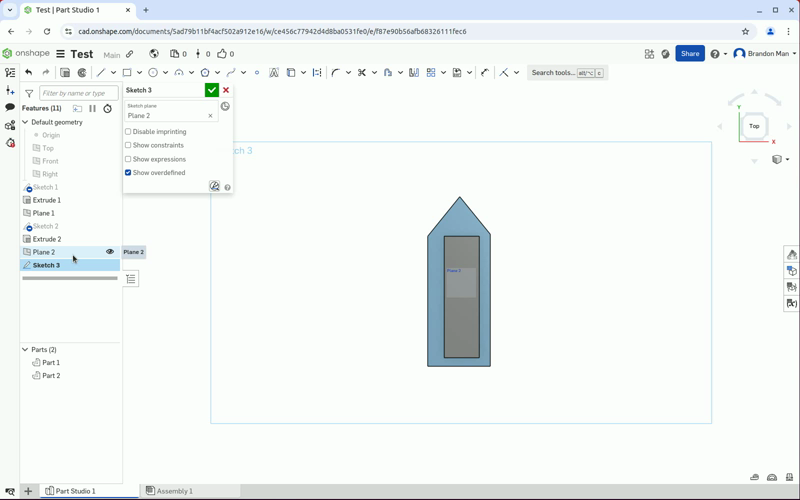
mouse_move(73, 352)
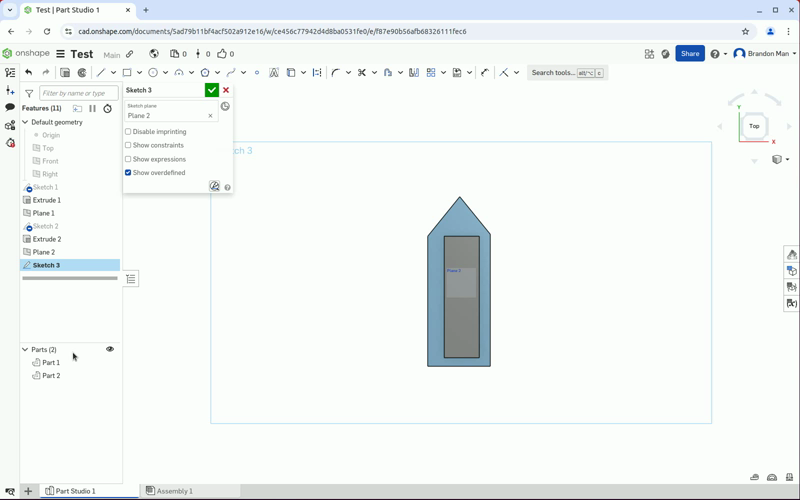
key(y)
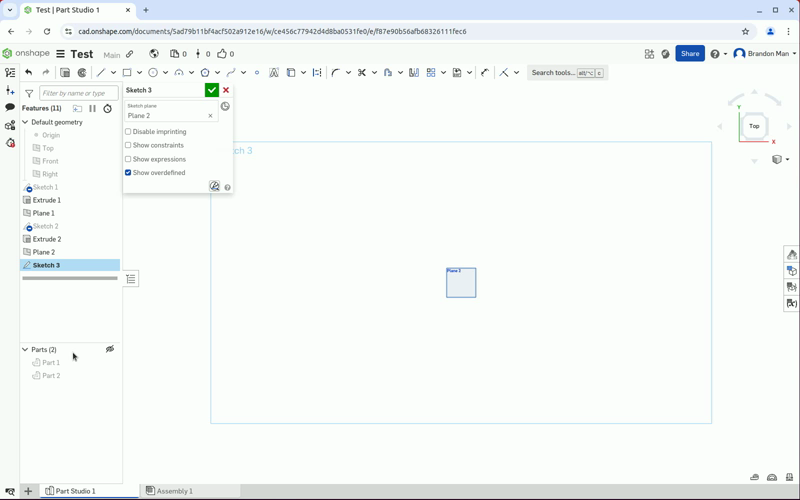
key(c)
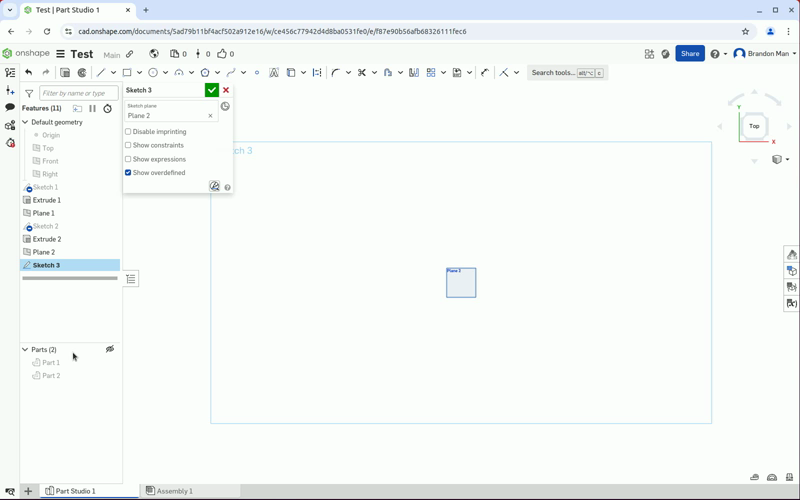
key_down(shift)
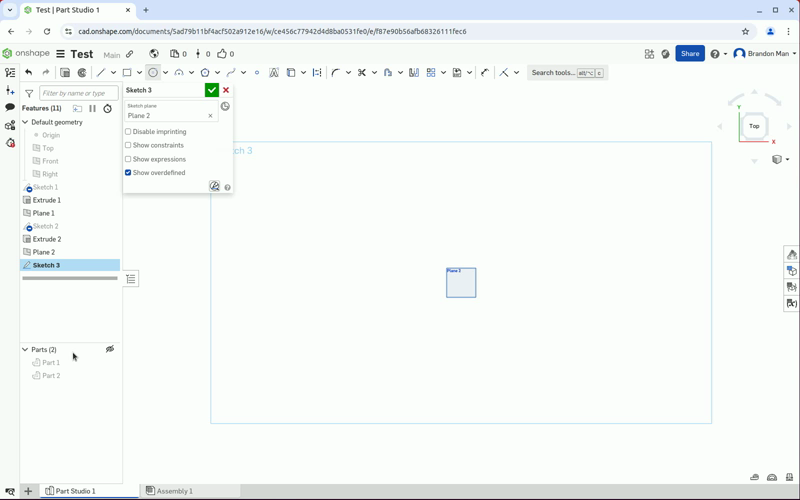
mouse_move(460, 257)
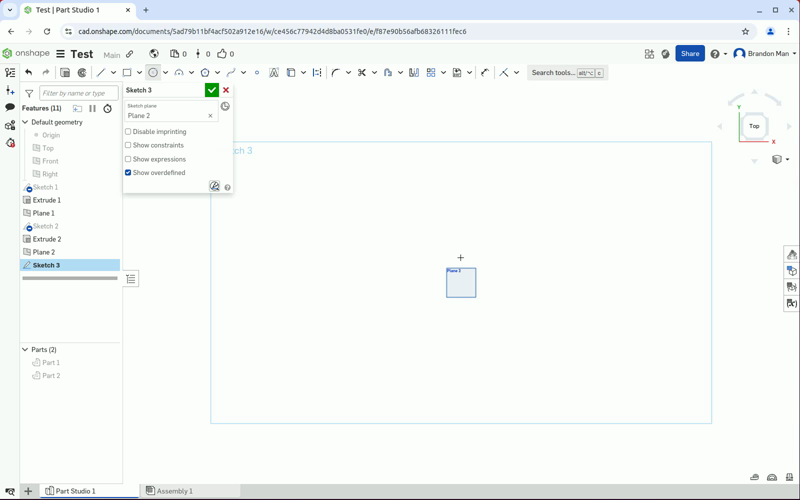
click(460, 257)
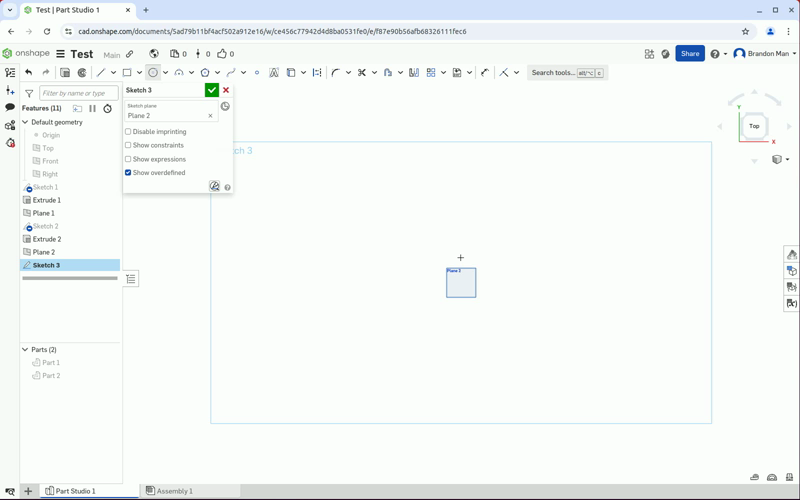
key_up(shift)
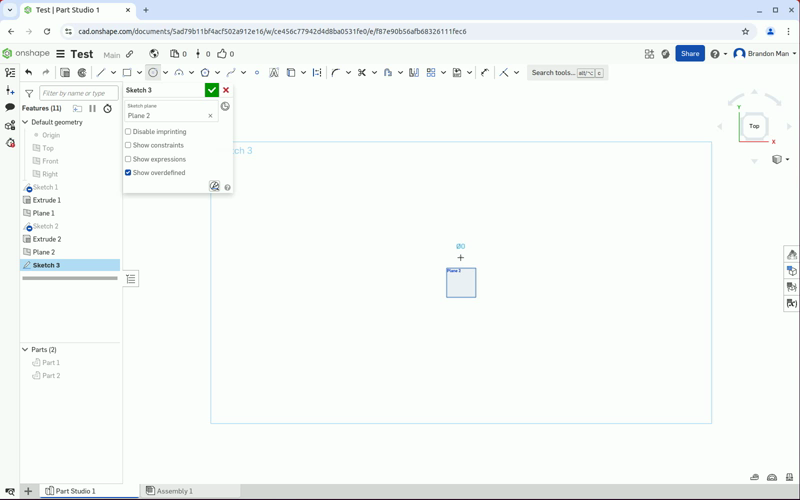
mouse_move(473, 257)
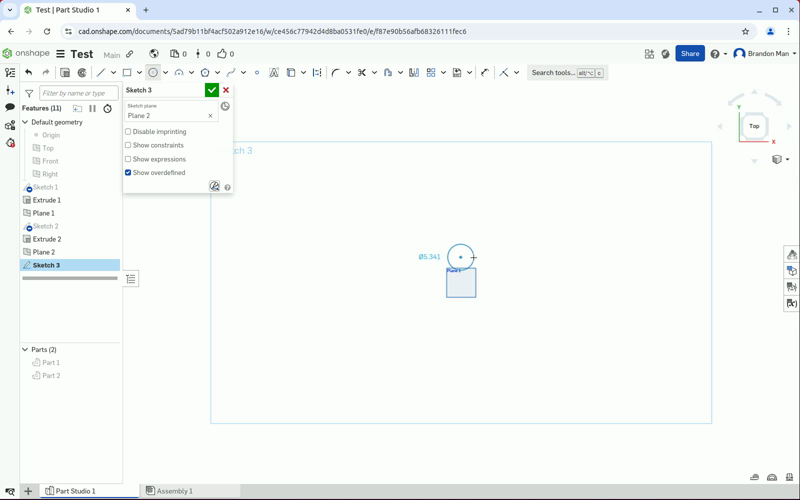
click(473, 257)
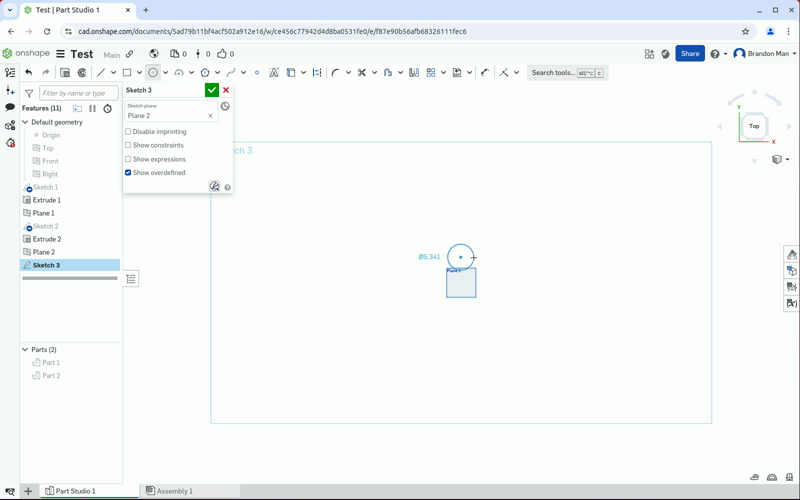
key(esc)
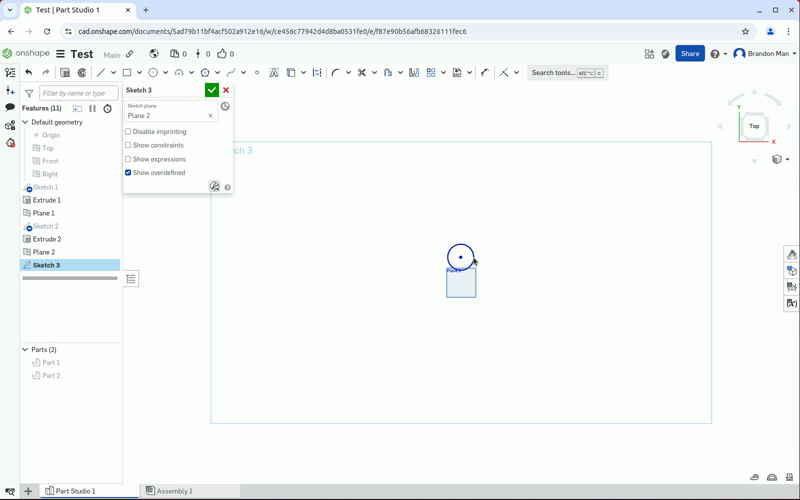
mouse_move(454, 254)
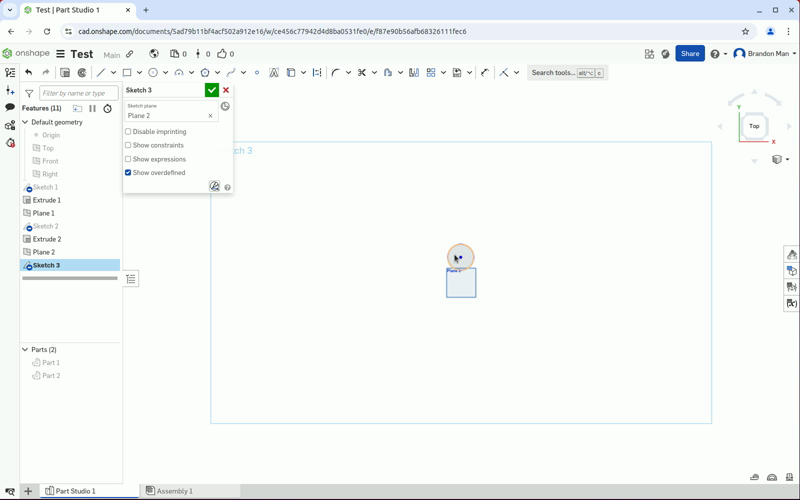
scroll(6)
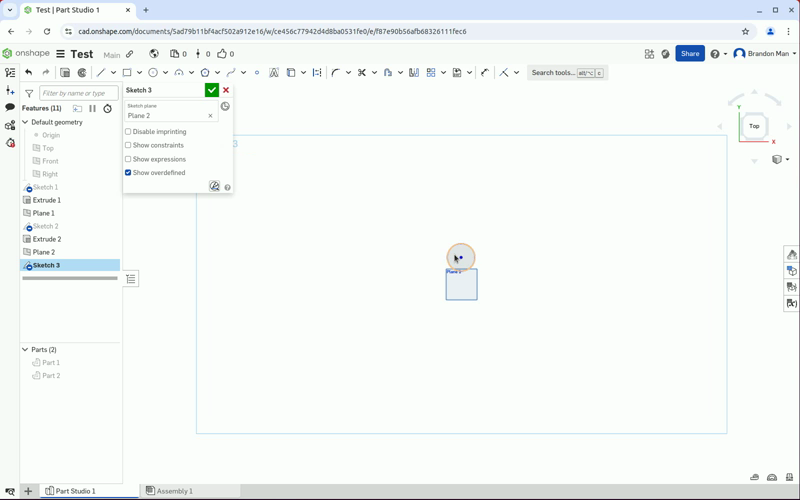
scroll(6)
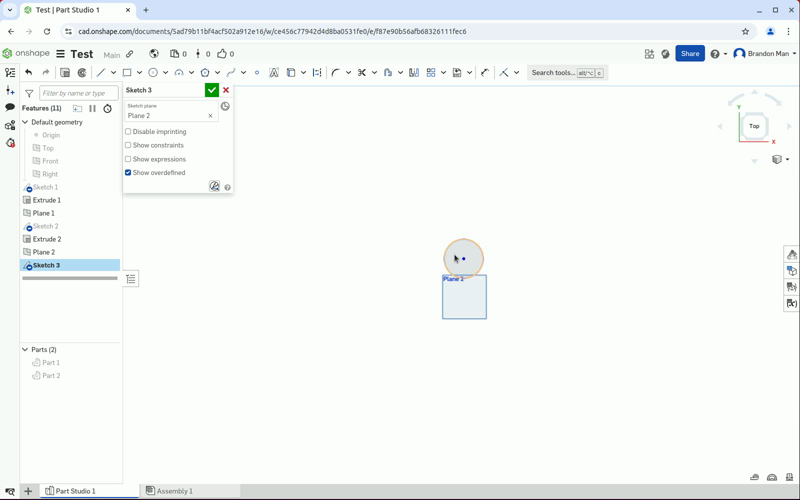
scroll(6)
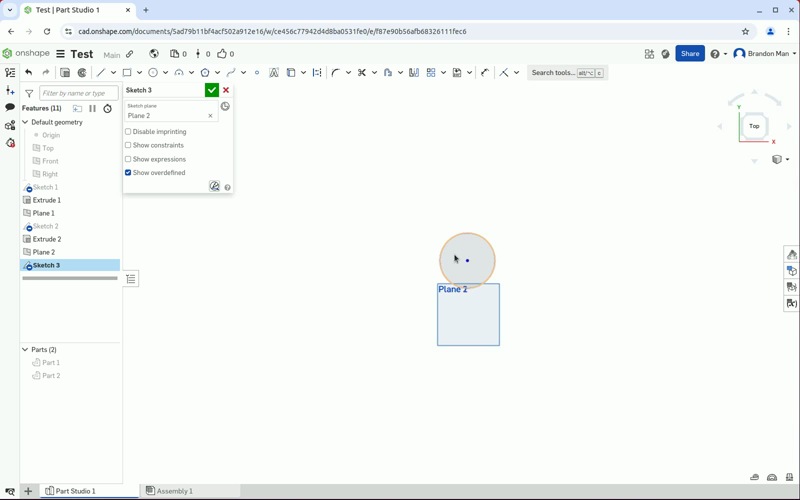
scroll(6)
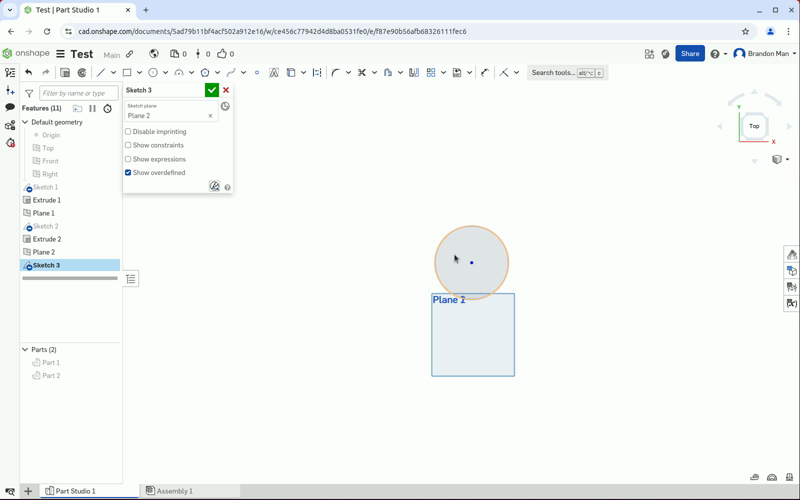
scroll(6)
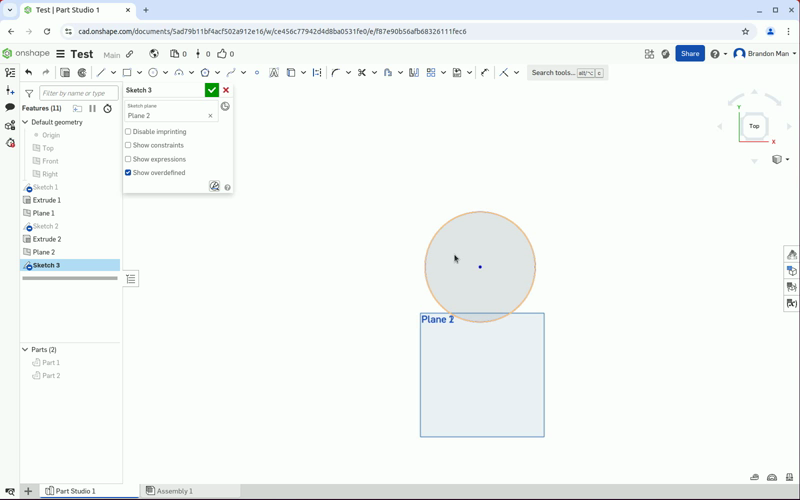
scroll(6)
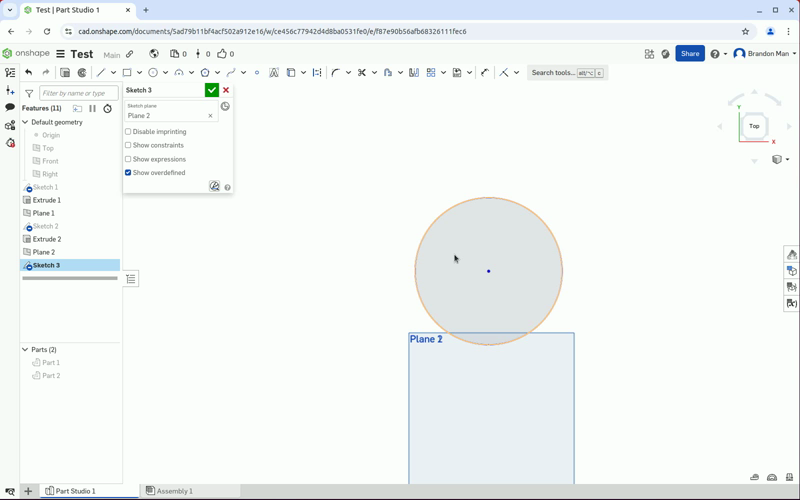
scroll(6)
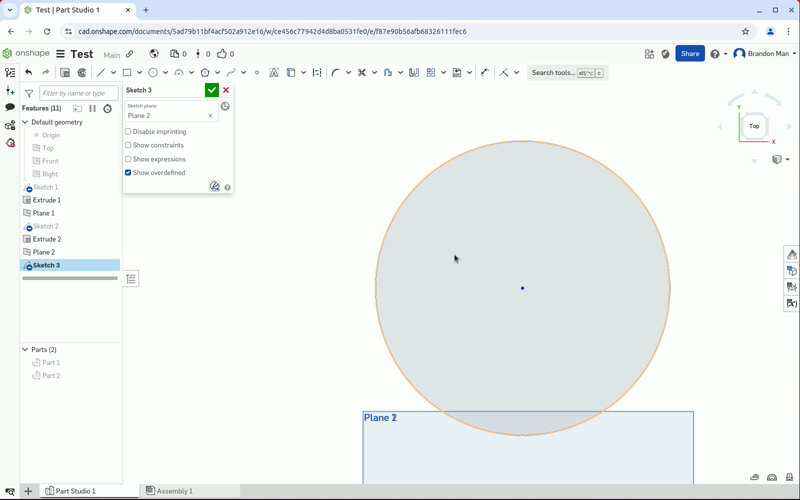
click(454, 254)
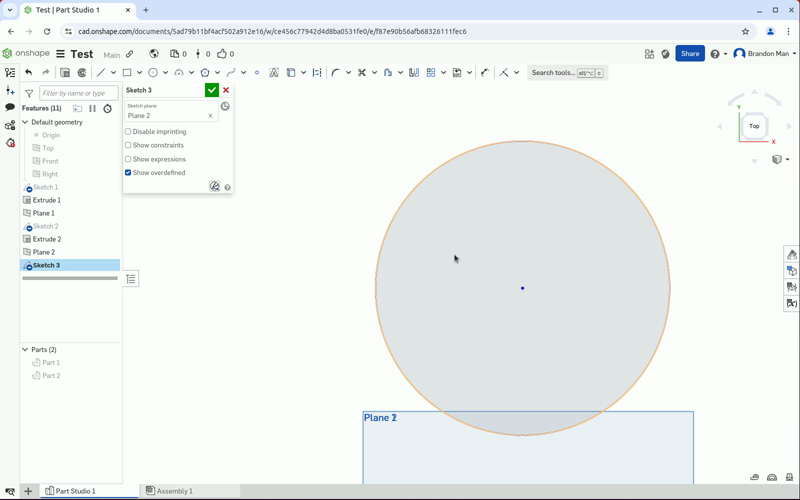
scroll(-6)
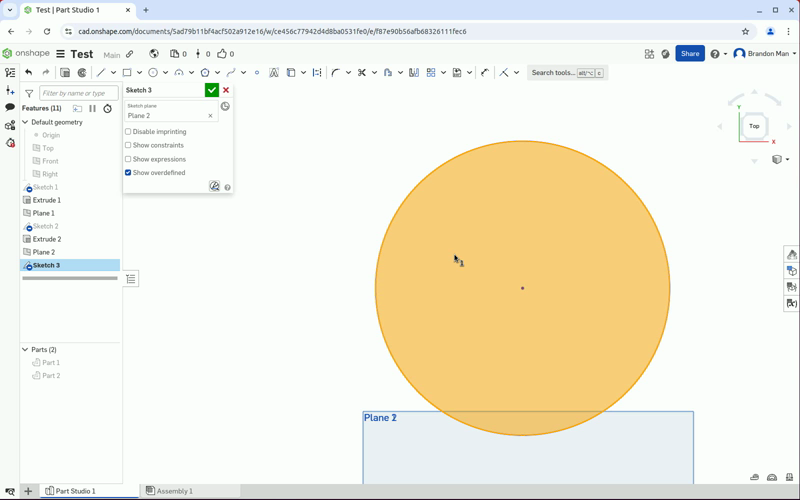
scroll(-6)
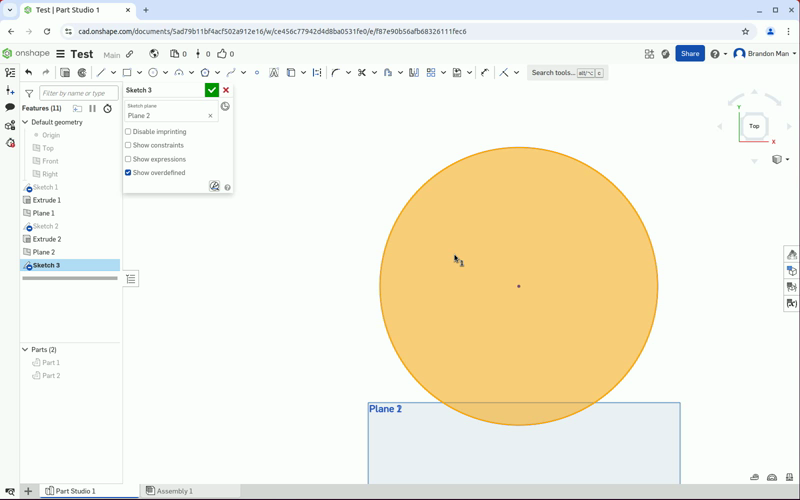
scroll(-6)
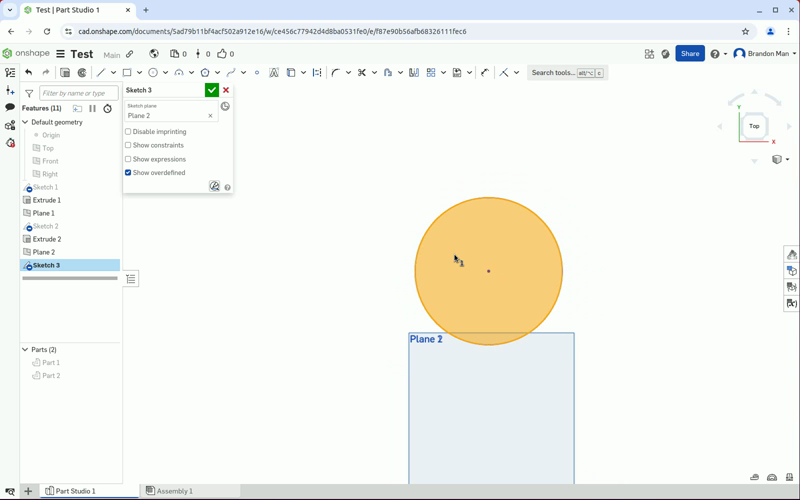
scroll(-6)
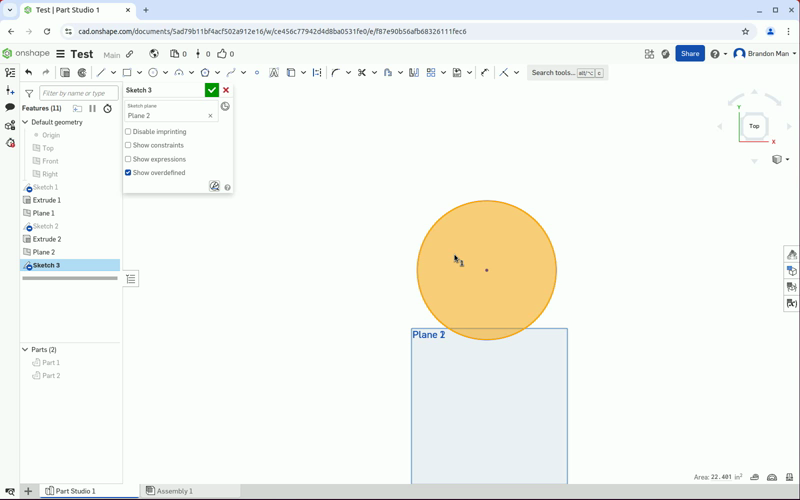
scroll(-6)
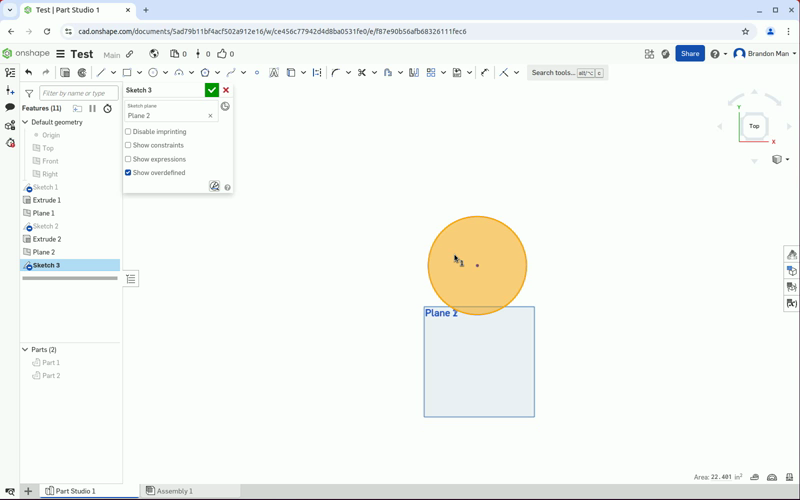
scroll(-6)
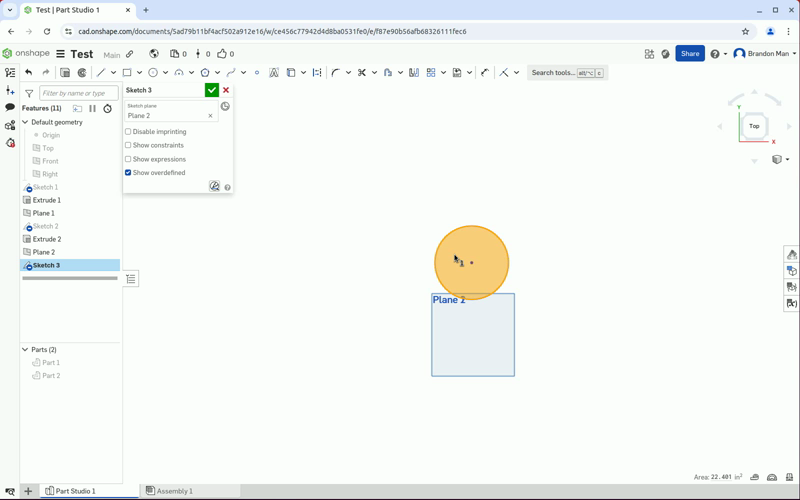
scroll(-6)
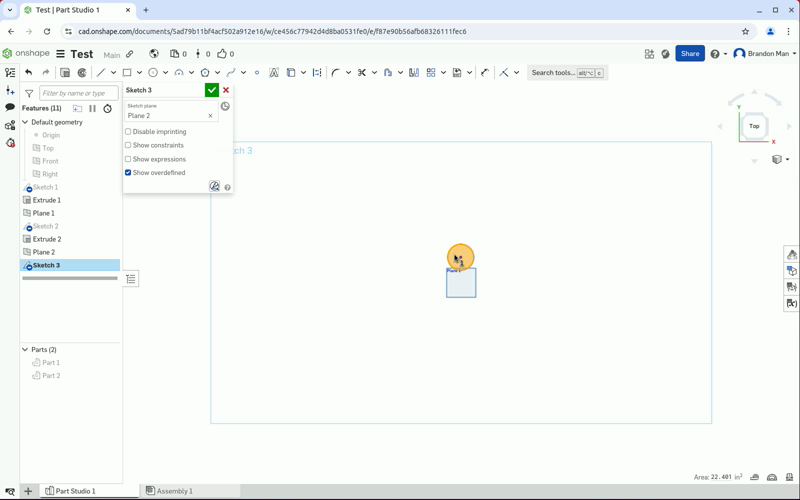
mouse_move(73, 352)
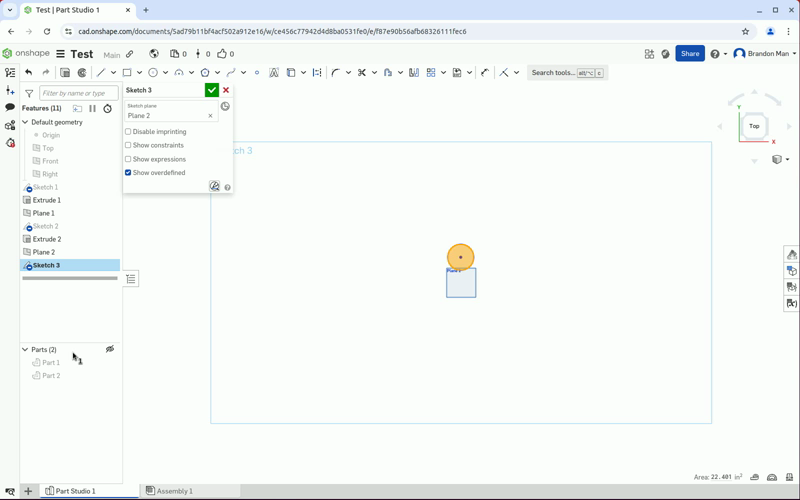
key(shift+y)
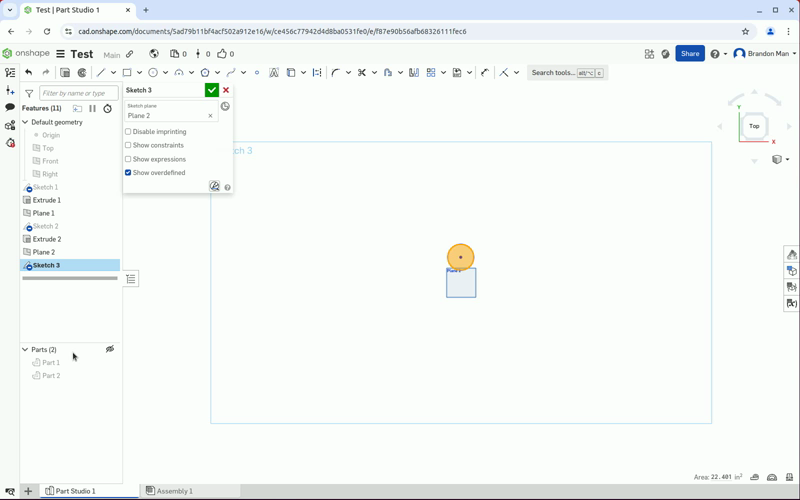
key(shift+e)
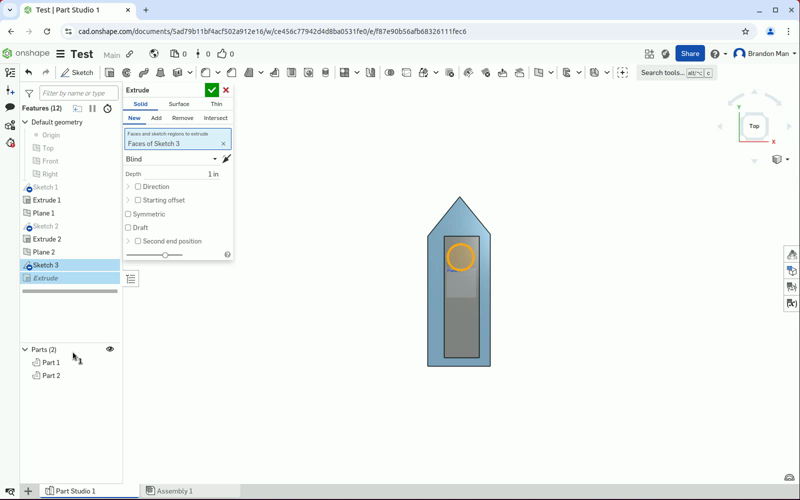
mouse_move(143, 106)
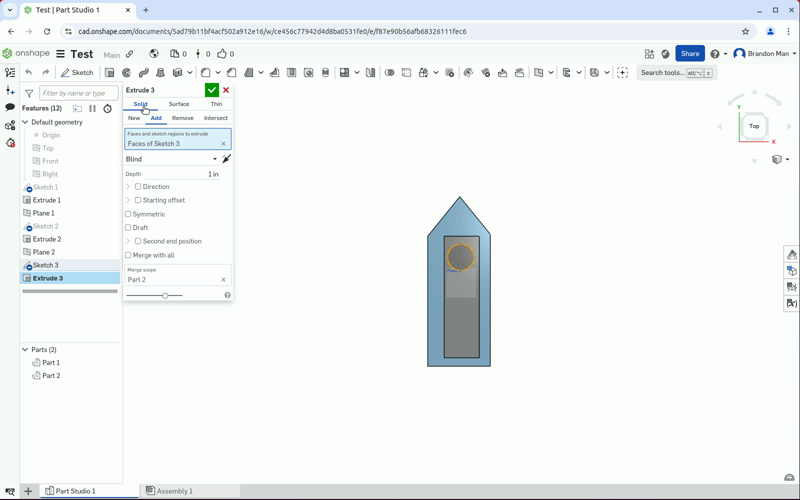
click(143, 106)
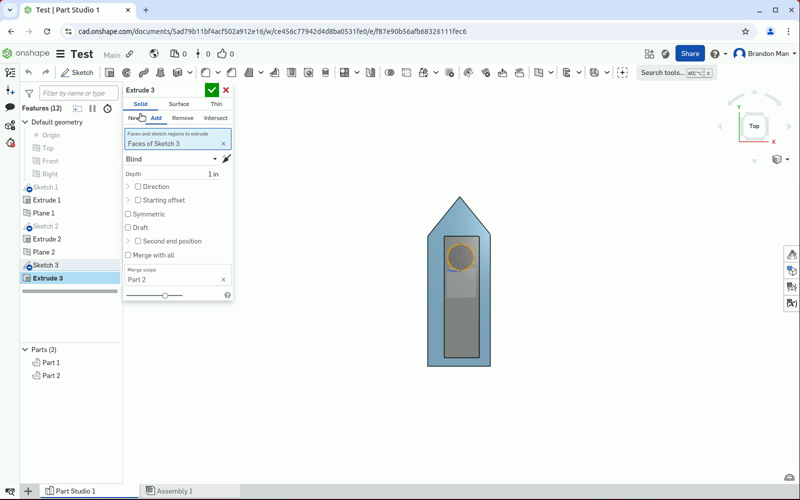
mouse_move(137, 120)
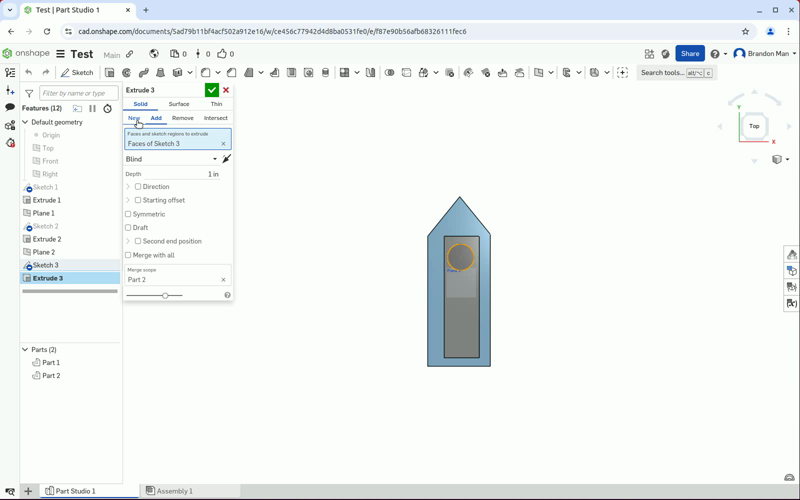
click(137, 120)
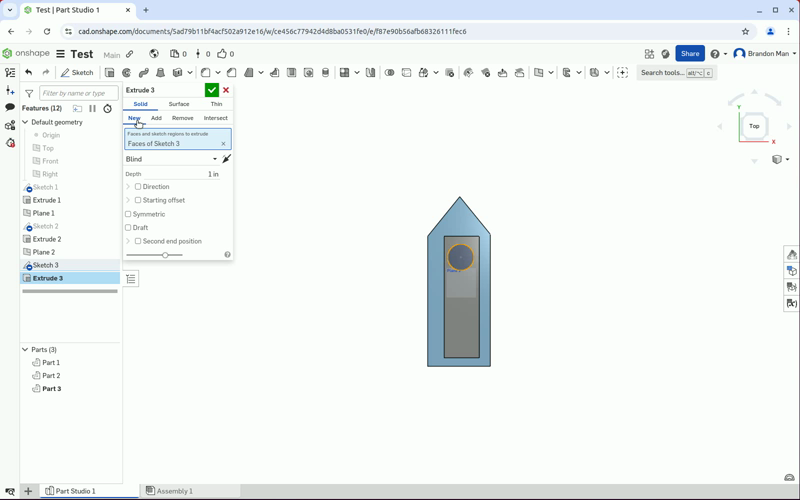
key(tab, 4)
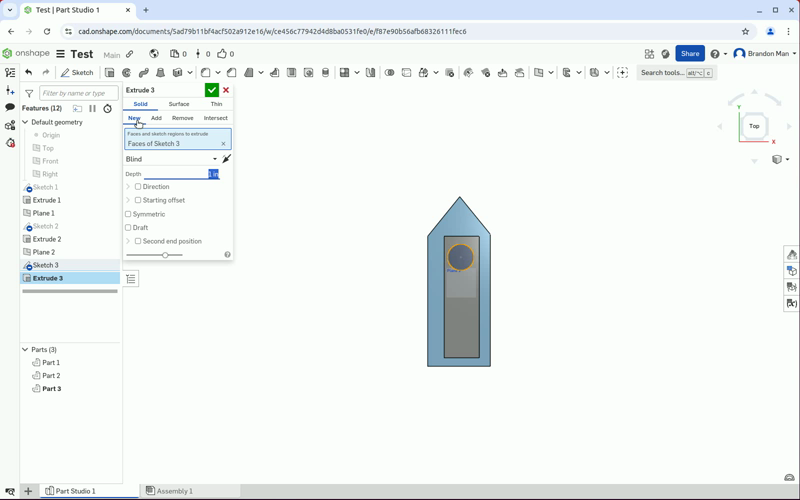
text(7.703)
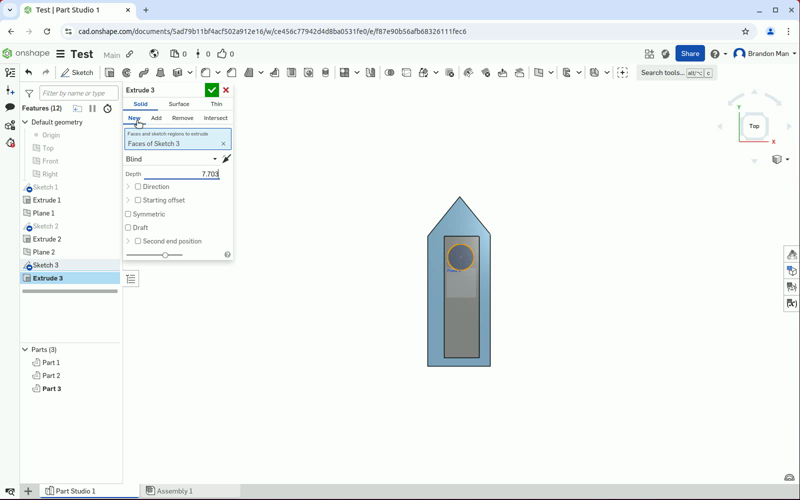
key(enter)
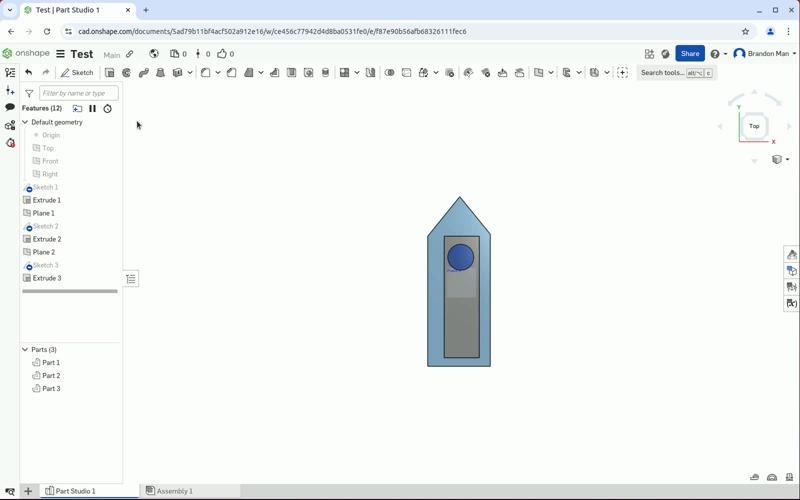
key(shift+h)
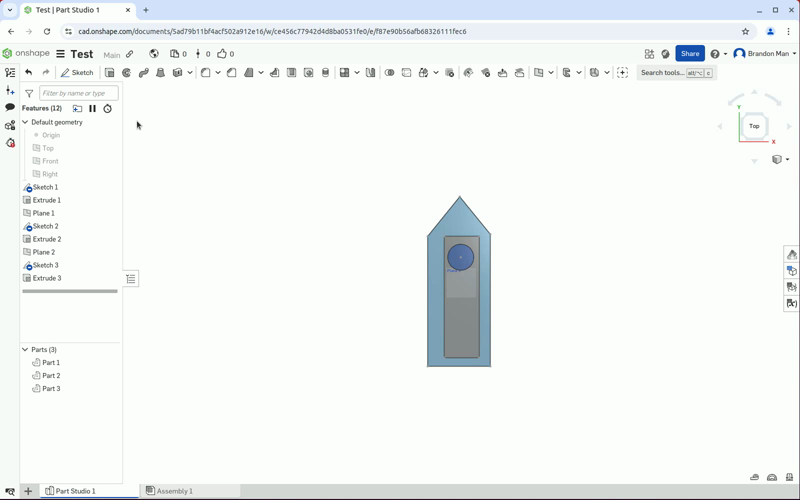
key(shift+h)
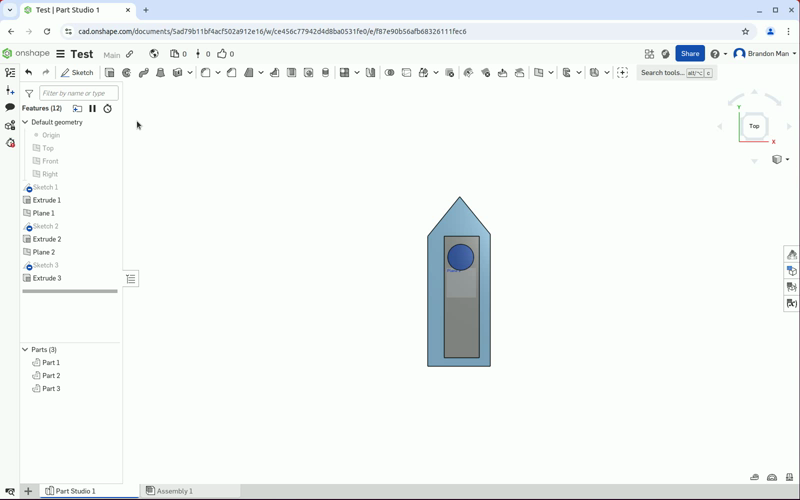
mouse_move(73, 189)
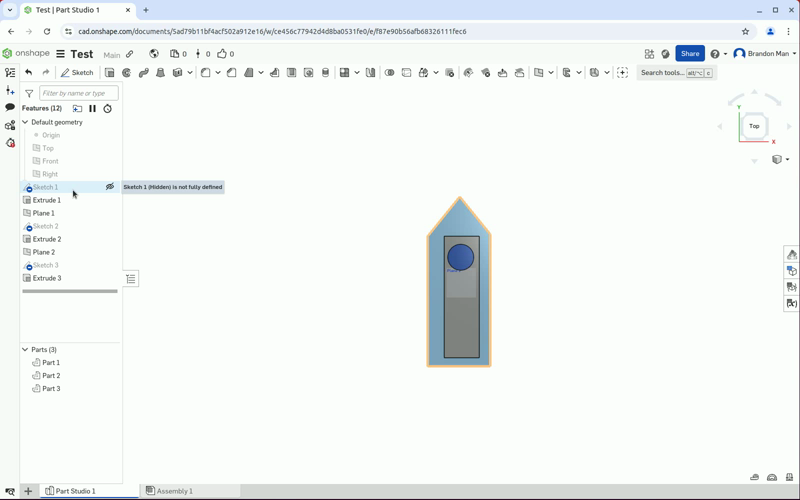
click(73, 189)
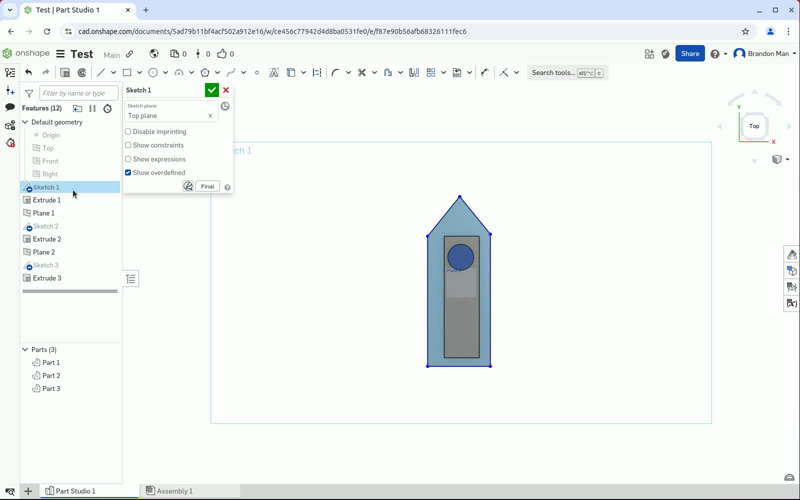
mouse_move(229, 92)
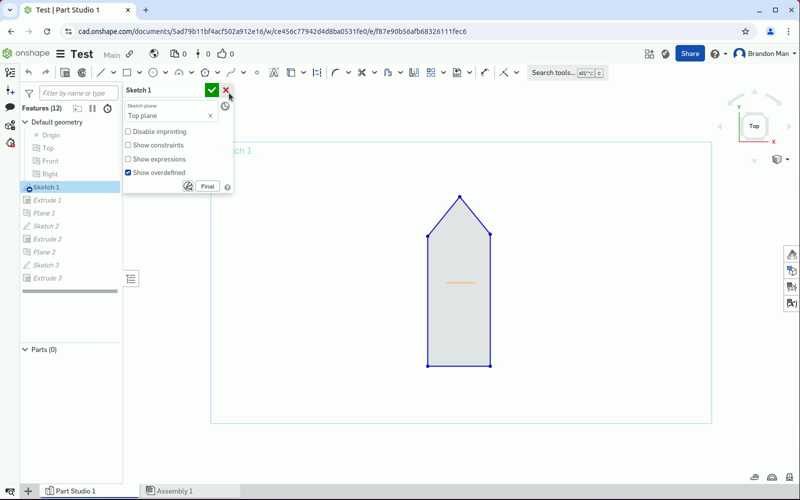
click(229, 92)
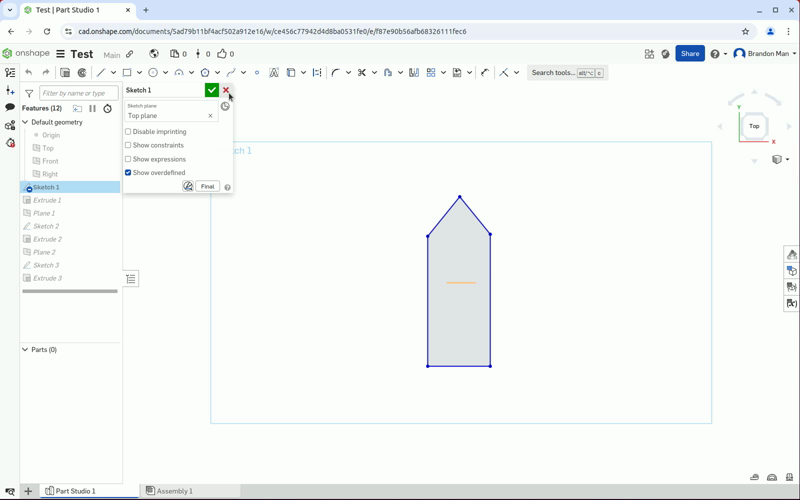
key(shift+s)
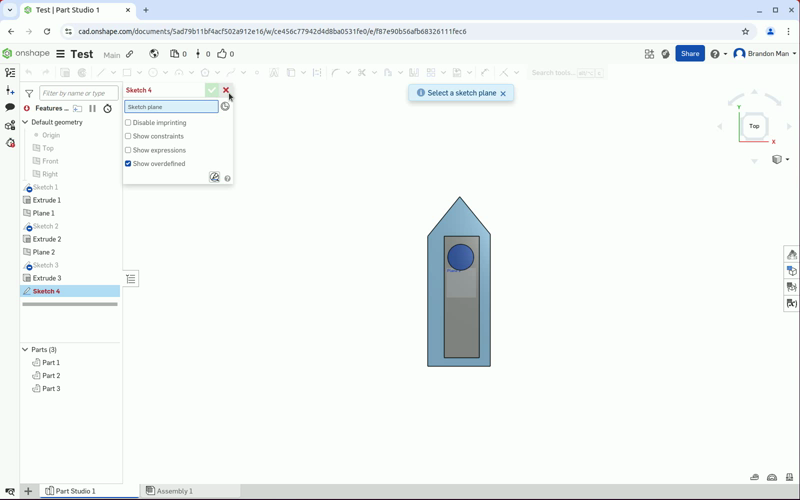
mouse_move(73, 254)
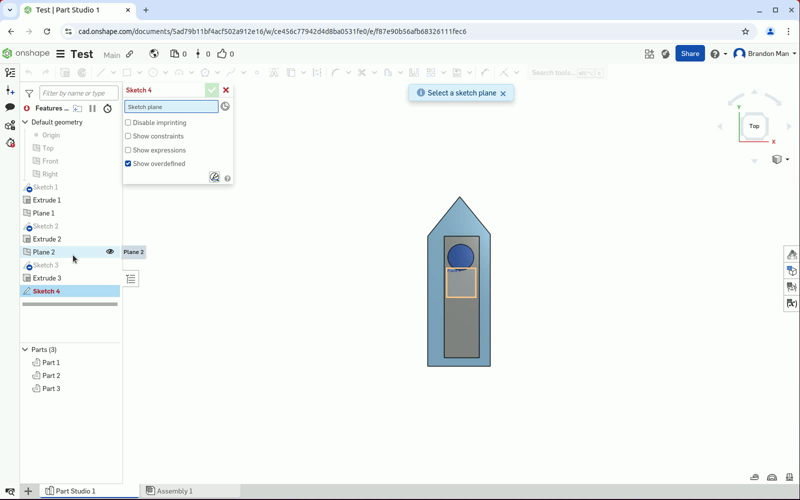
click(73, 254)
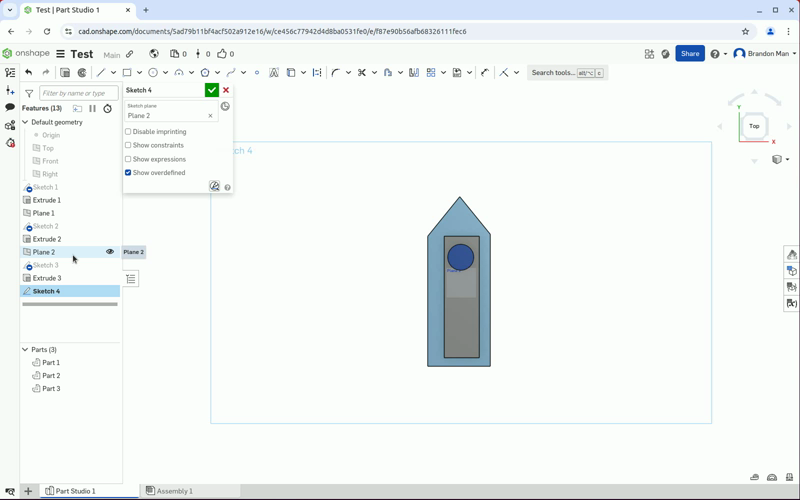
mouse_move(73, 352)
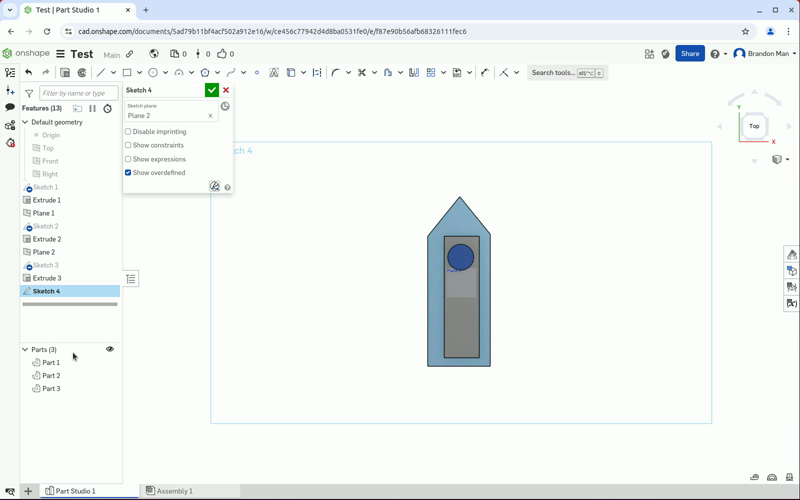
key(y)
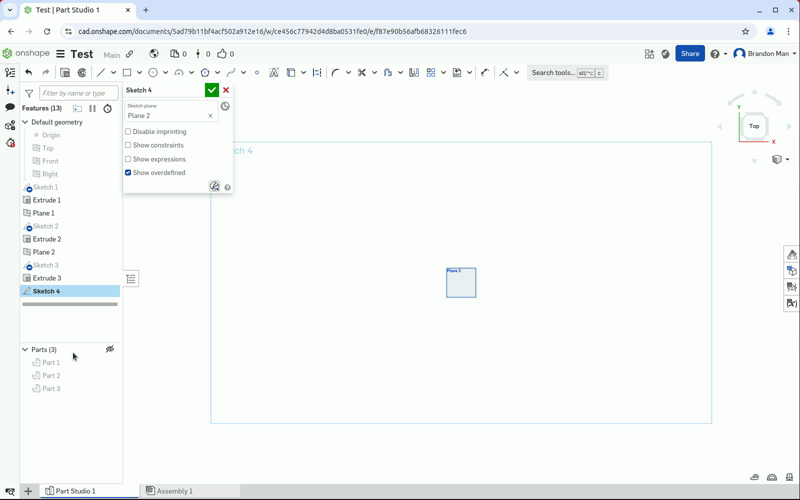
key(c)
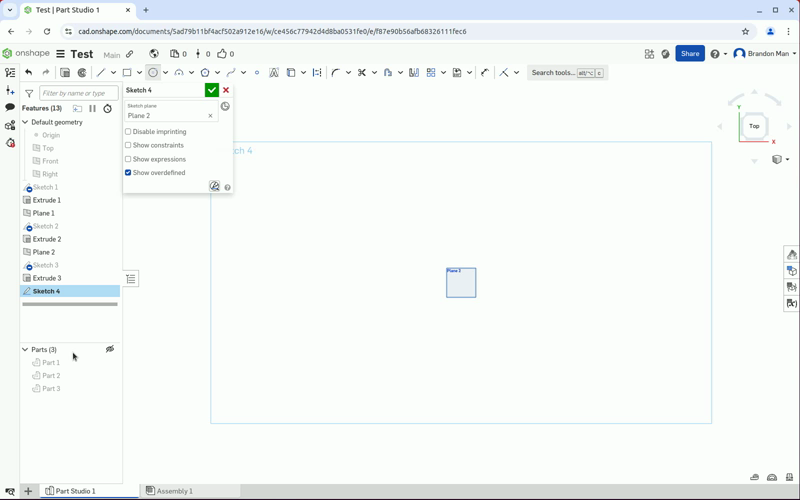
key_down(shift)
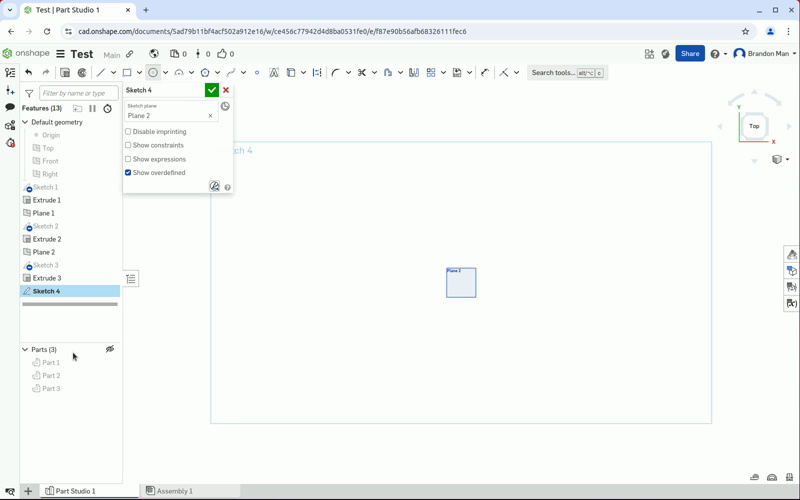
mouse_move(461, 297)
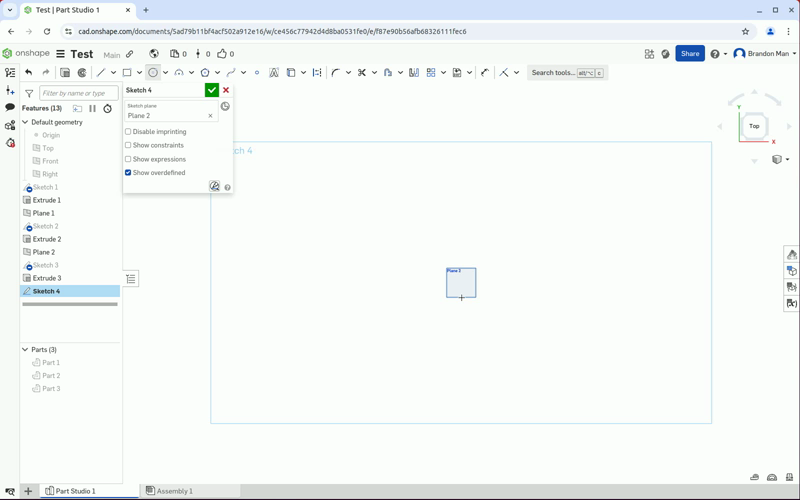
click(461, 297)
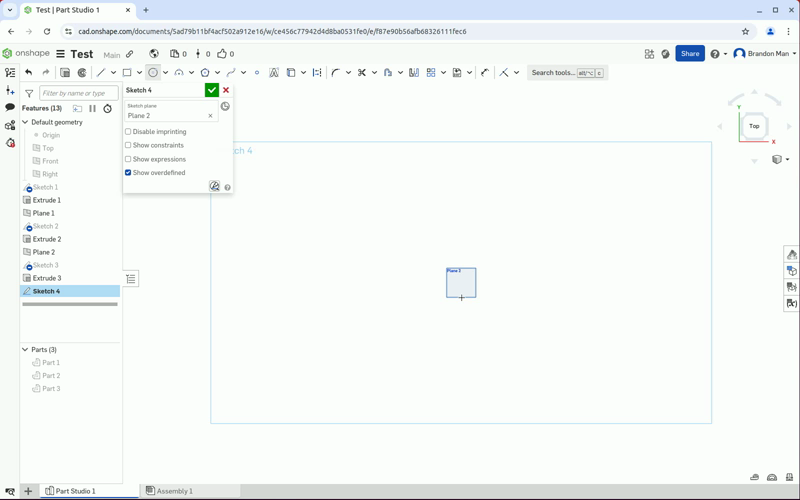
key_up(shift)
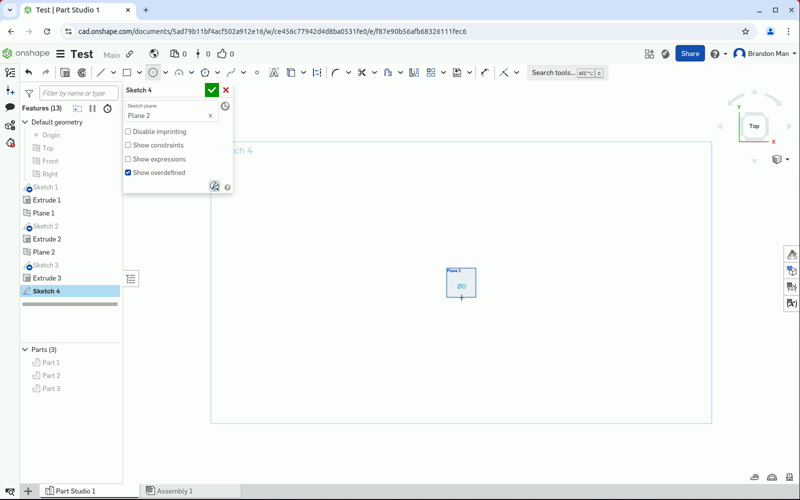
mouse_move(475, 297)
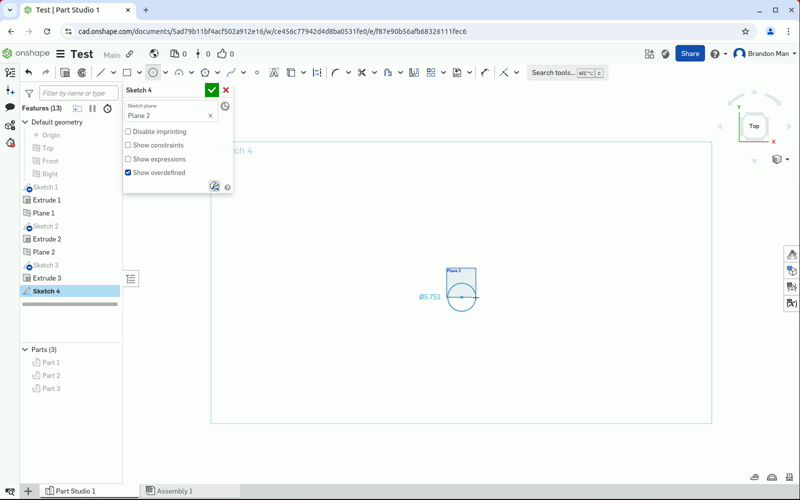
click(475, 297)
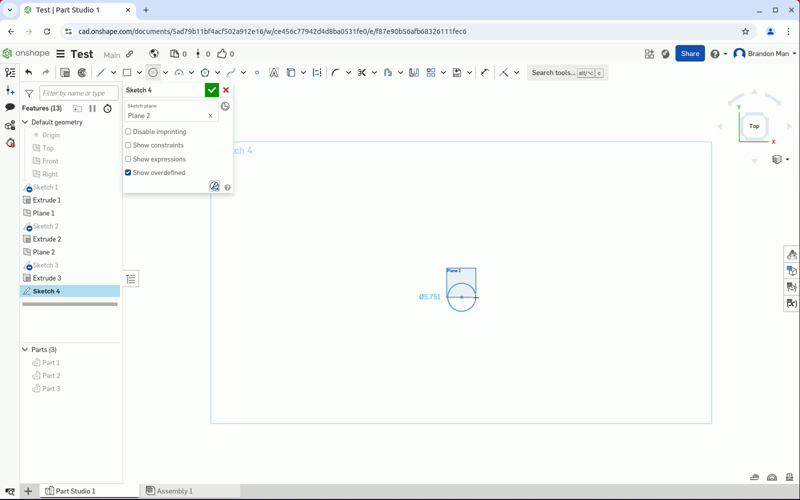
key(esc)
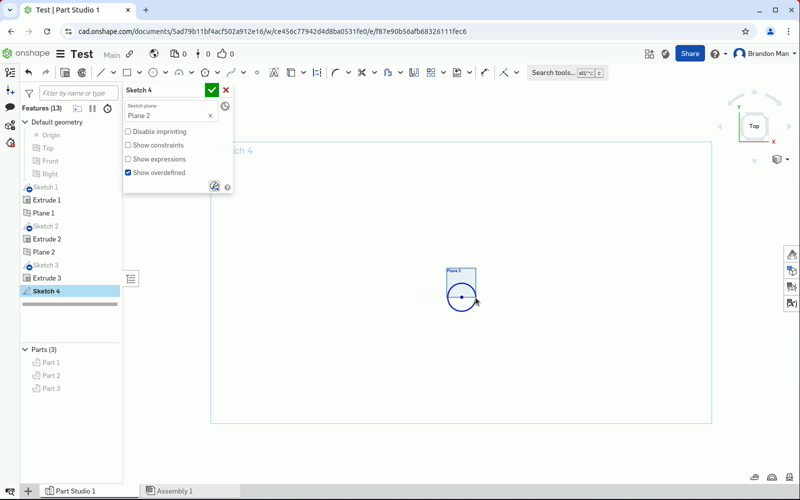
mouse_move(460, 288)
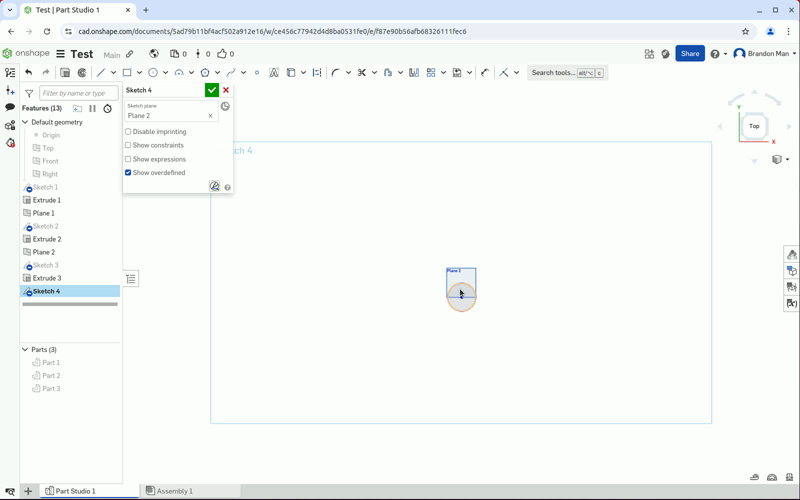
scroll(6)
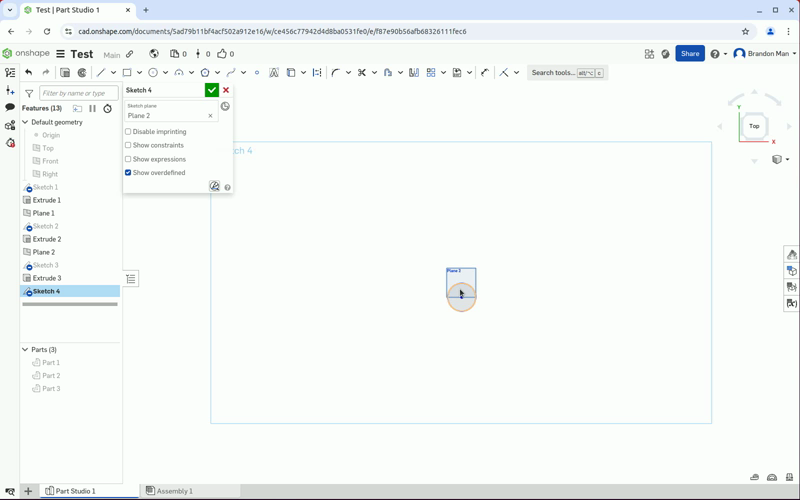
scroll(6)
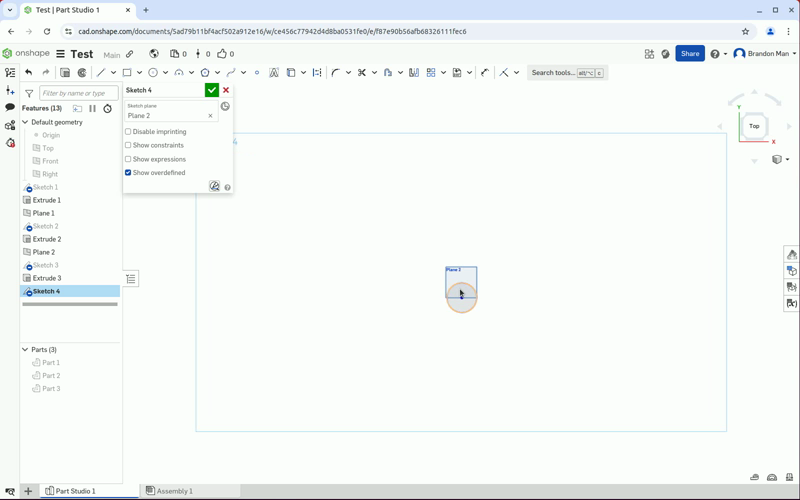
scroll(6)
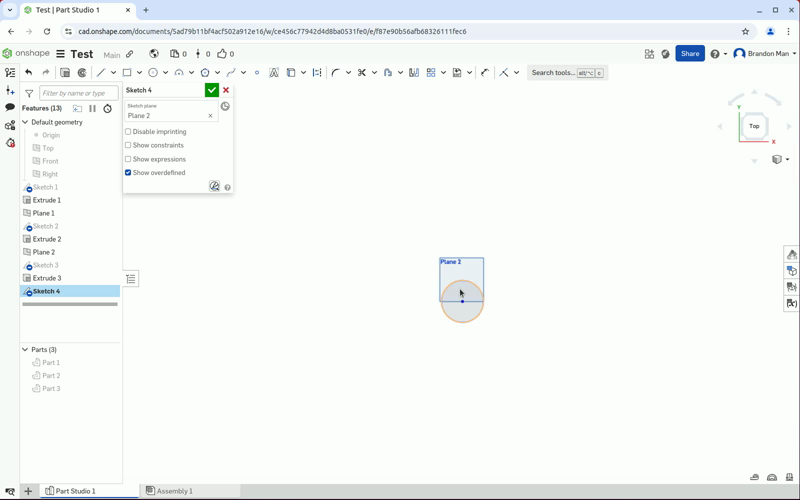
scroll(6)
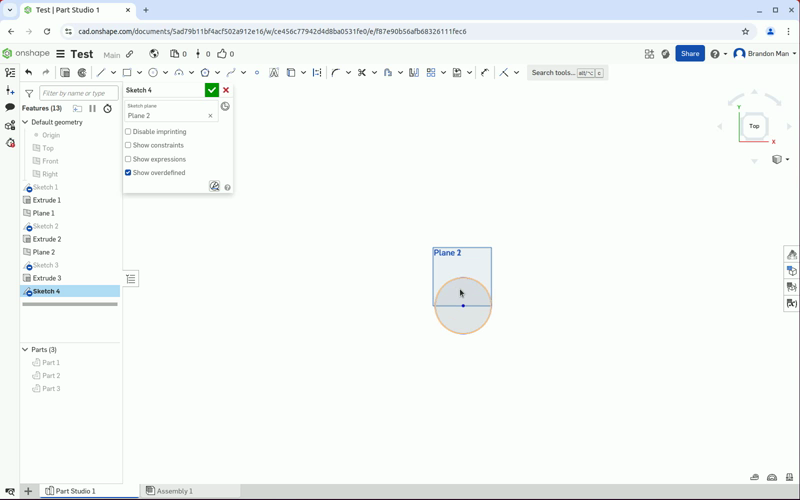
scroll(6)
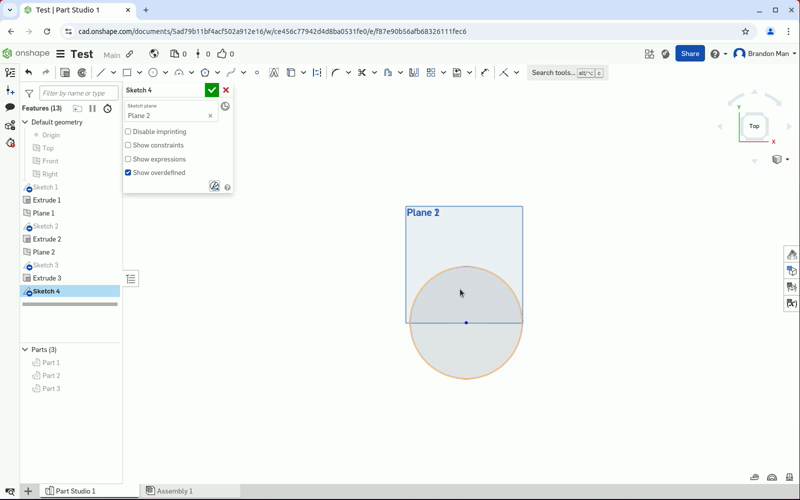
scroll(6)
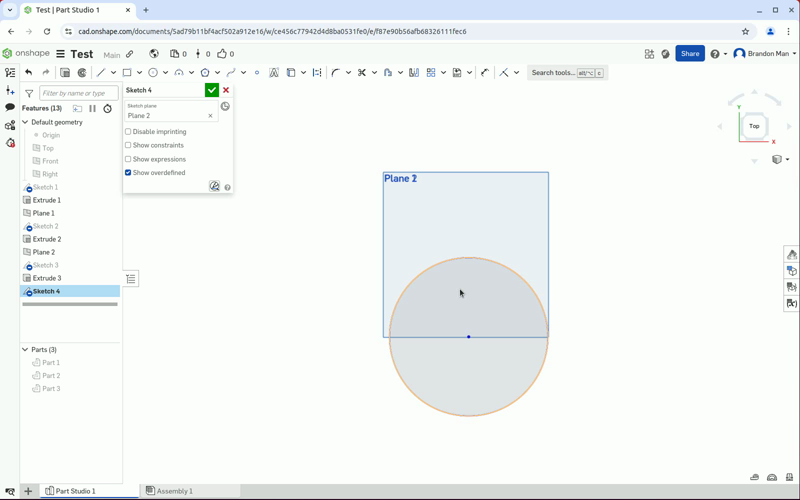
scroll(6)
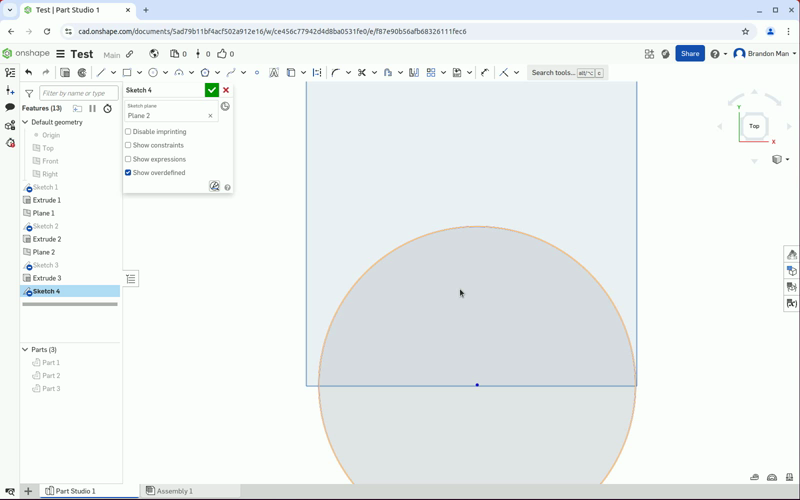
click(460, 288)
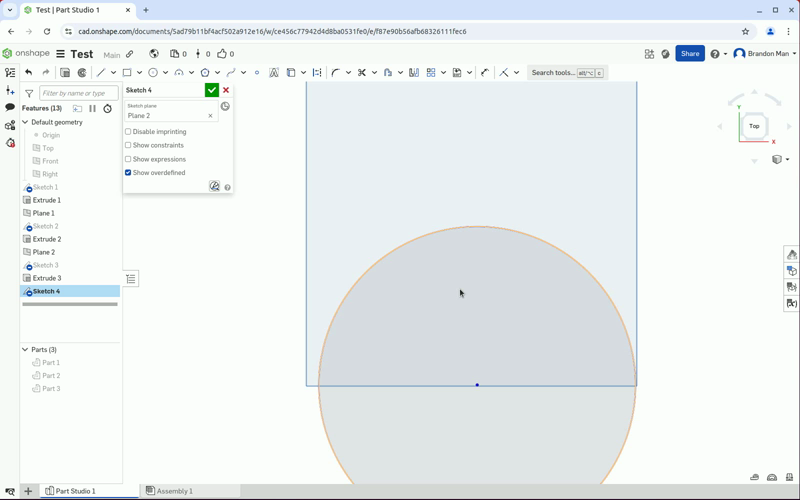
scroll(-6)
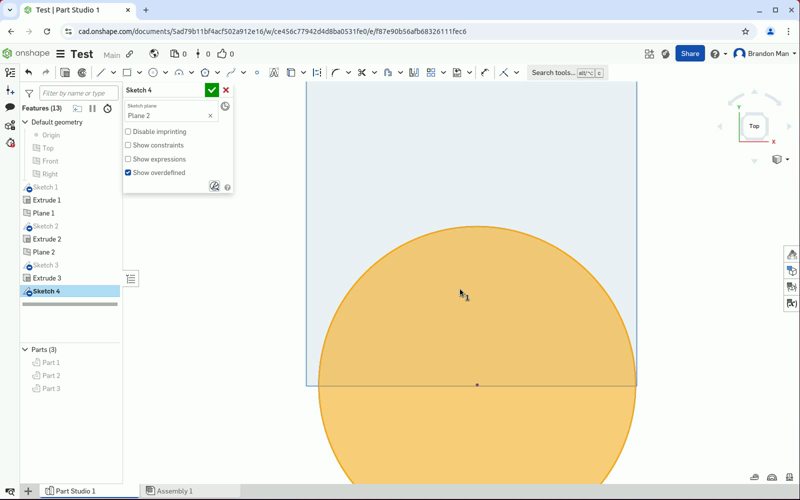
scroll(-6)
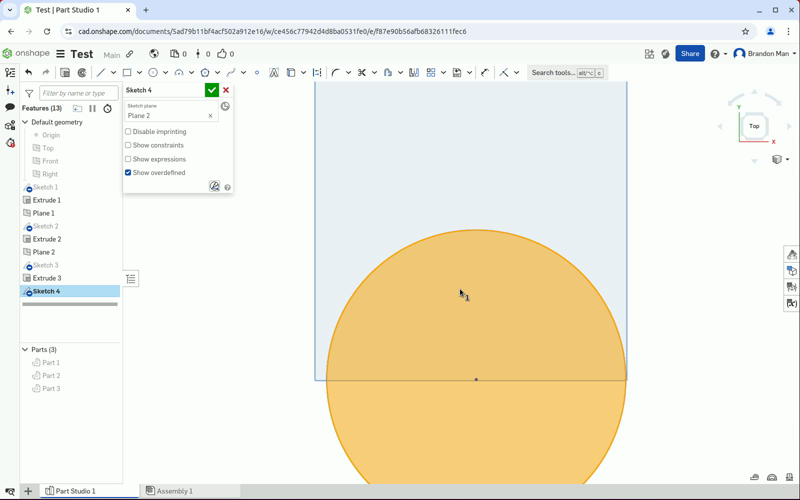
scroll(-6)
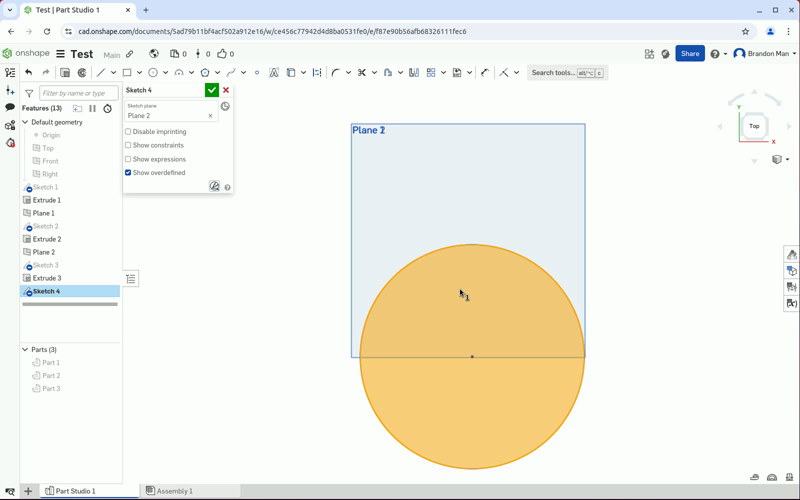
scroll(-6)
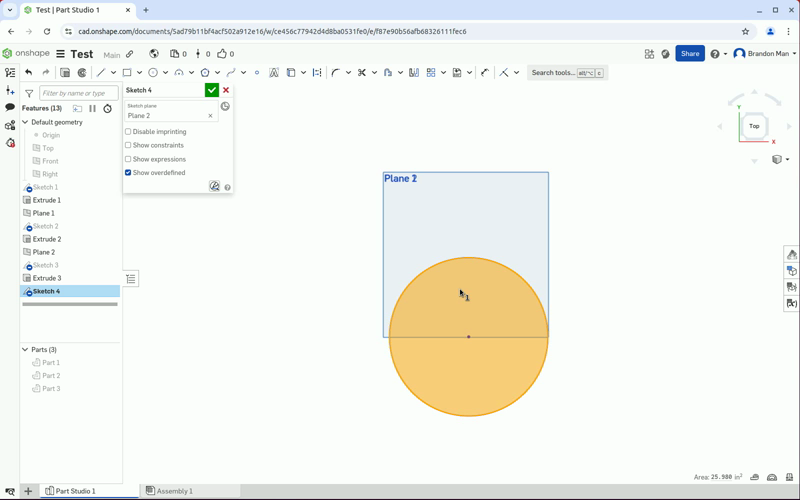
scroll(-6)
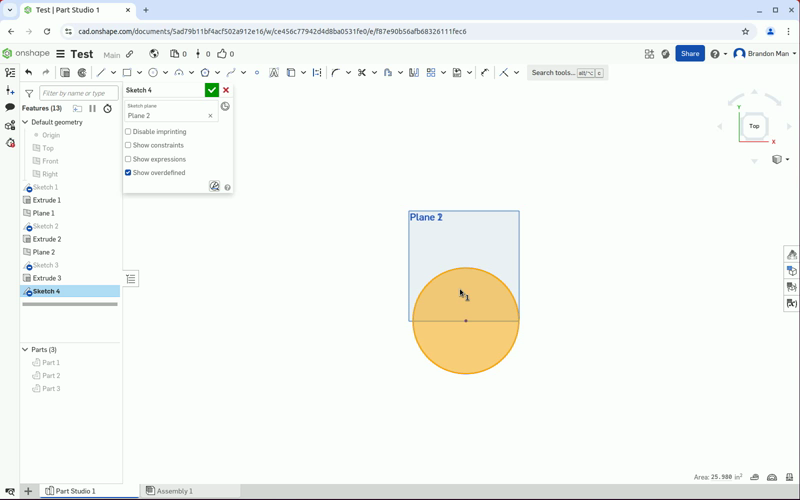
scroll(-6)
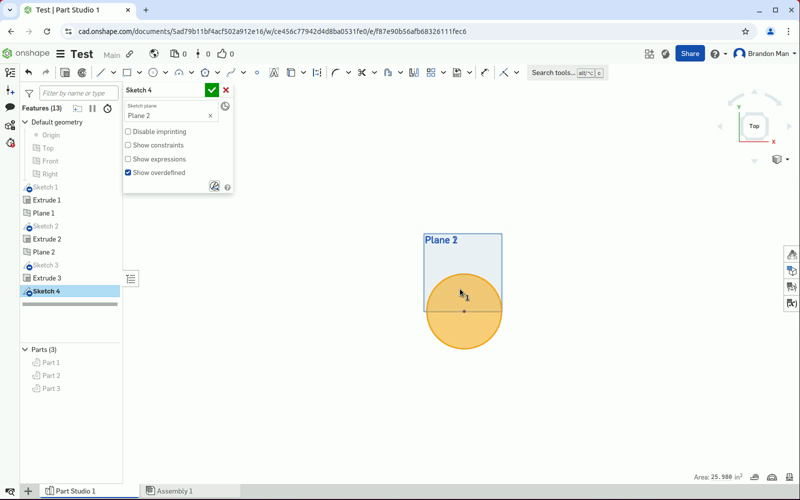
scroll(-6)
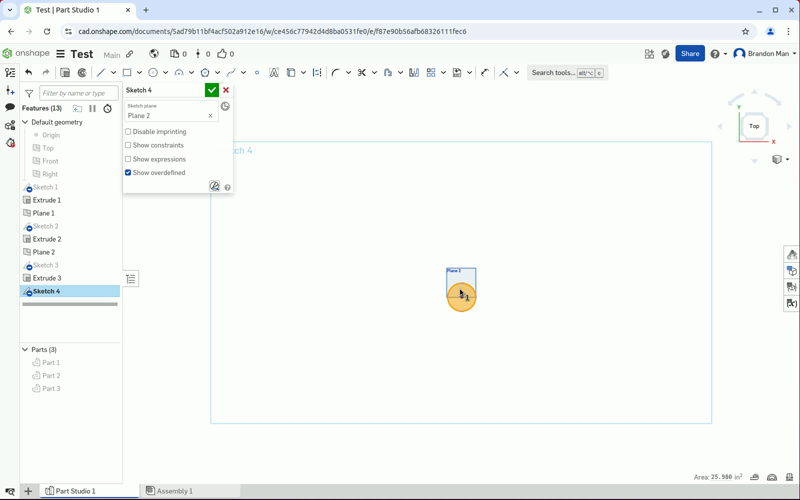
mouse_move(73, 352)
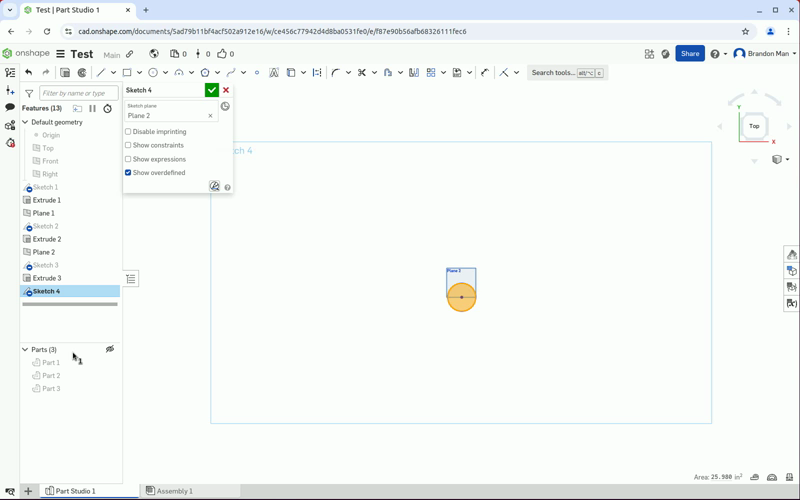
key(shift+y)
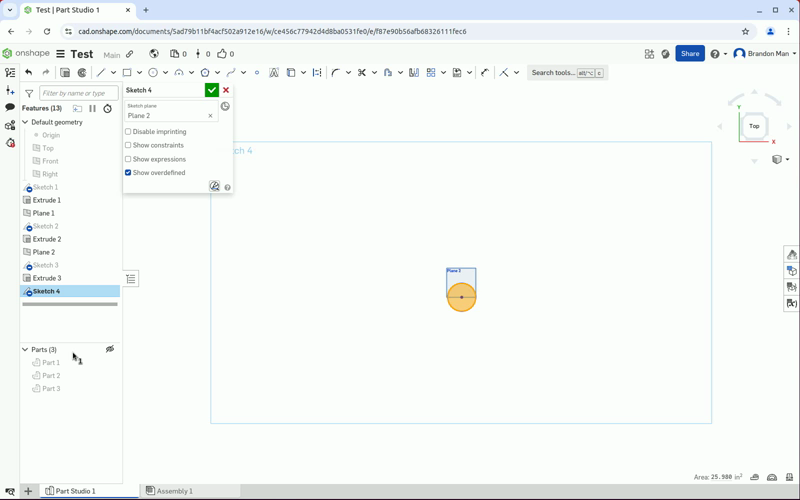
key(shift+e)
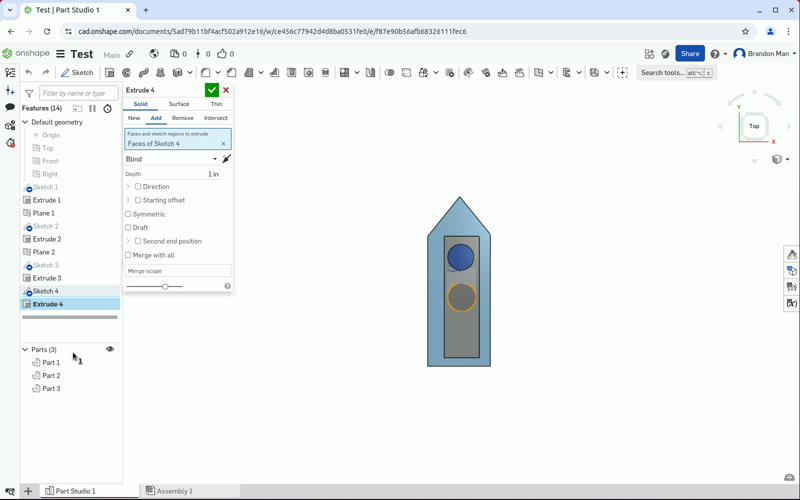
mouse_move(143, 106)
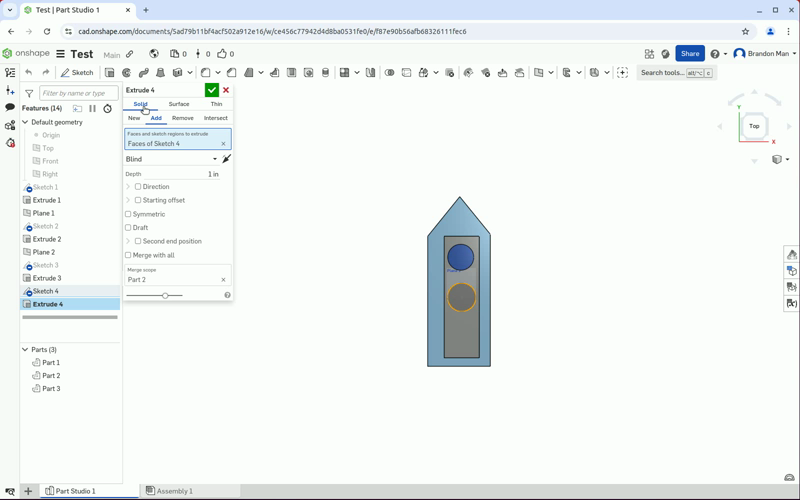
click(143, 106)
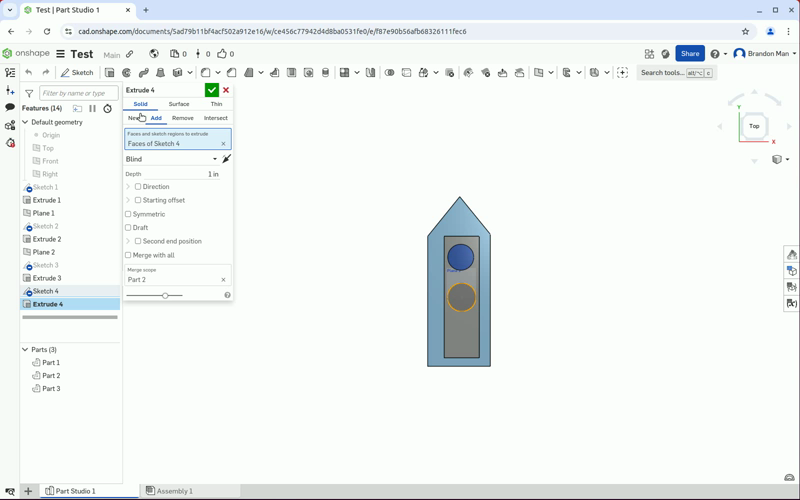
mouse_move(137, 120)
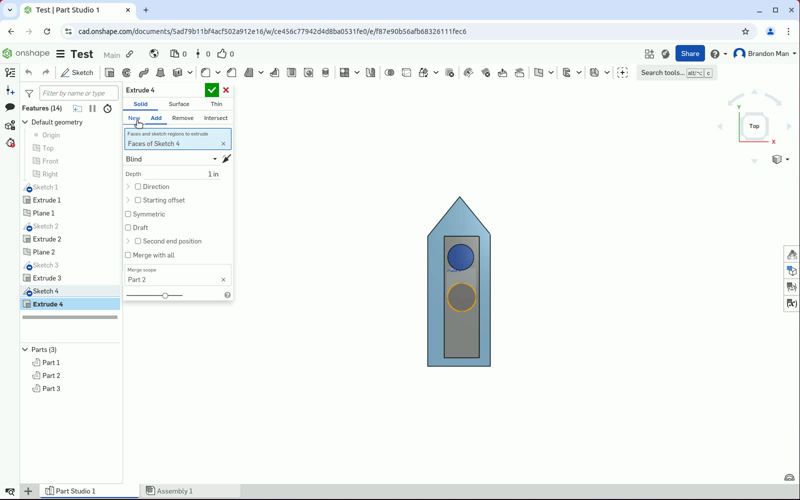
click(137, 120)
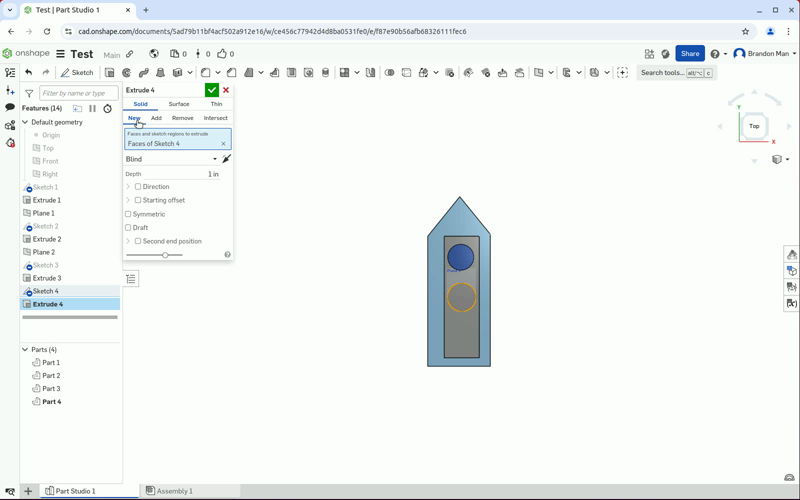
key(tab, 4)
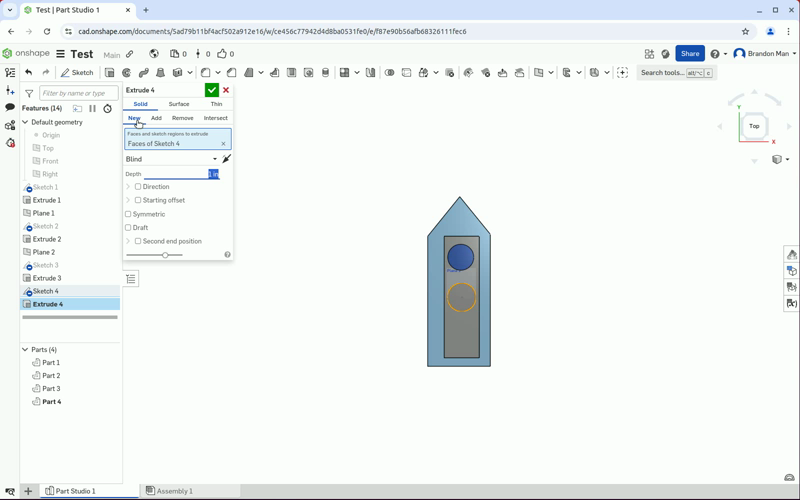
text(7.703)
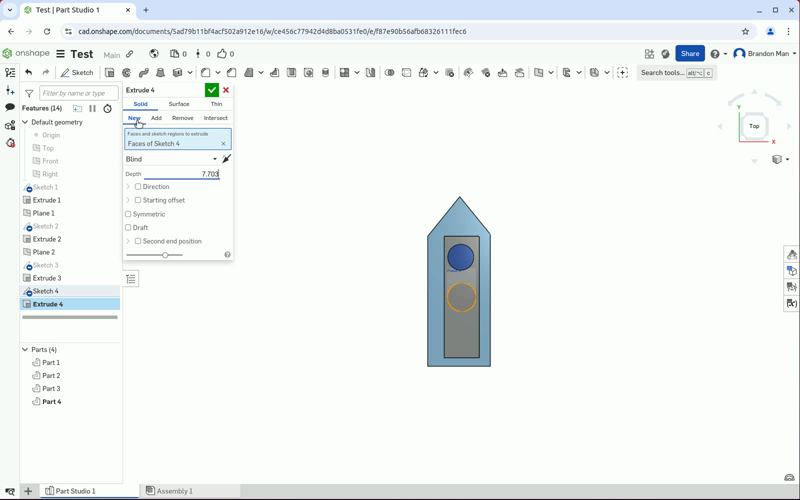
key(enter)
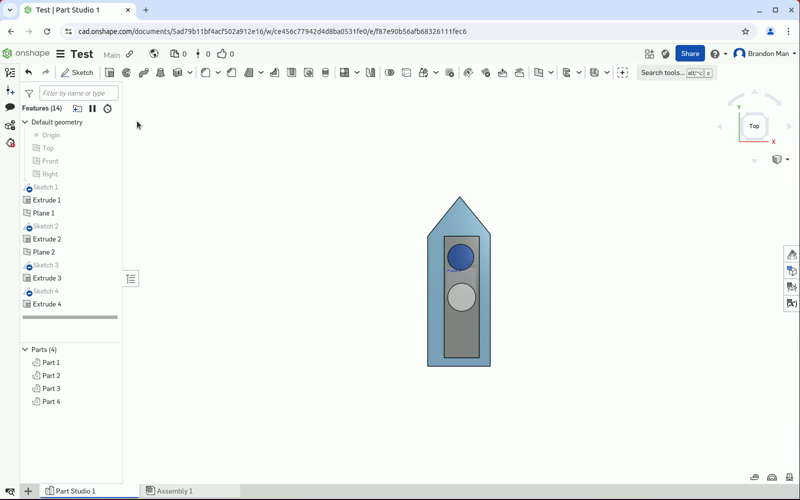
key(shift+h)
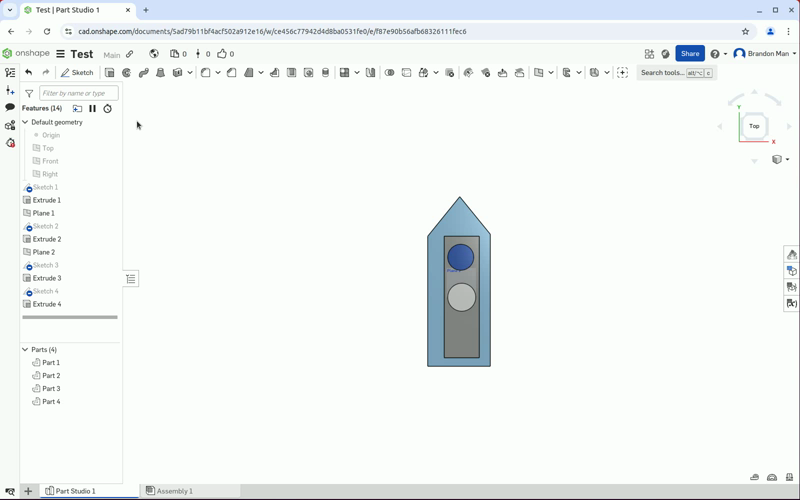
key(shift+h)
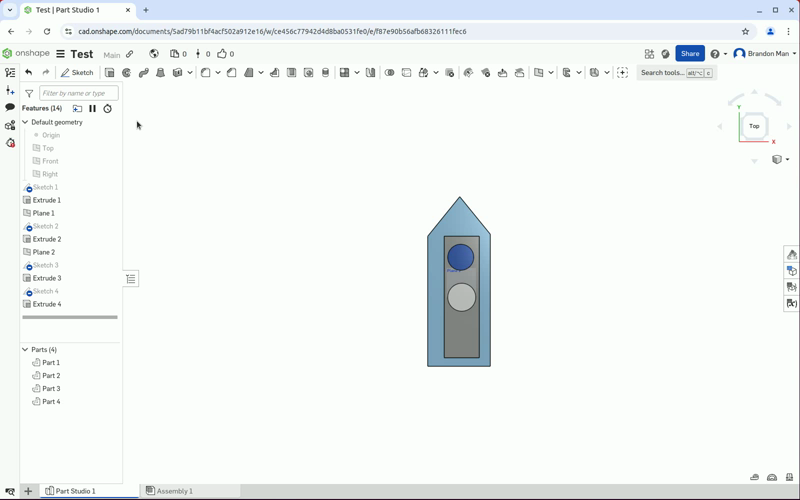
mouse_move(73, 189)
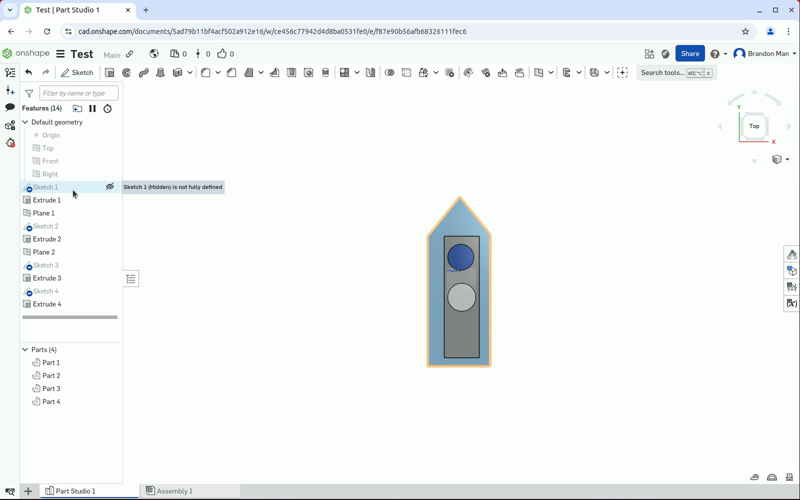
click(73, 189)
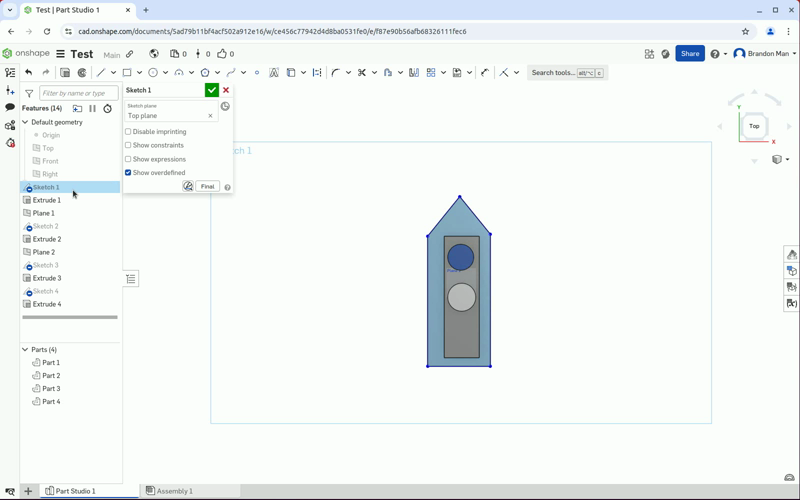
mouse_move(229, 92)
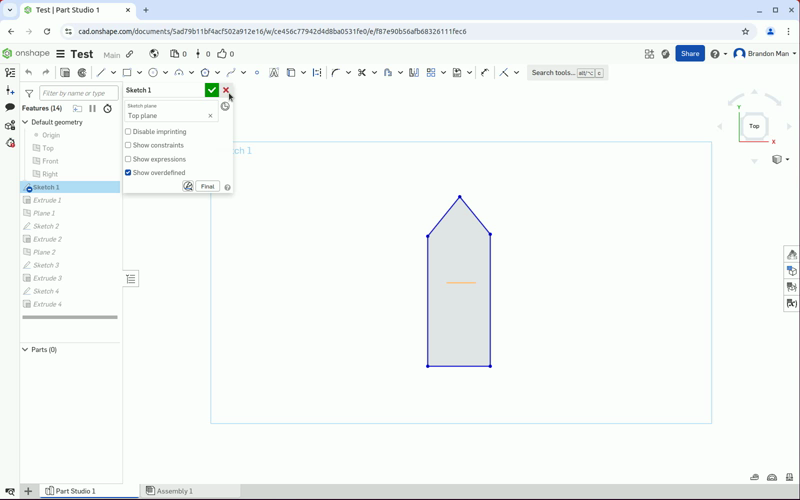
click(229, 92)
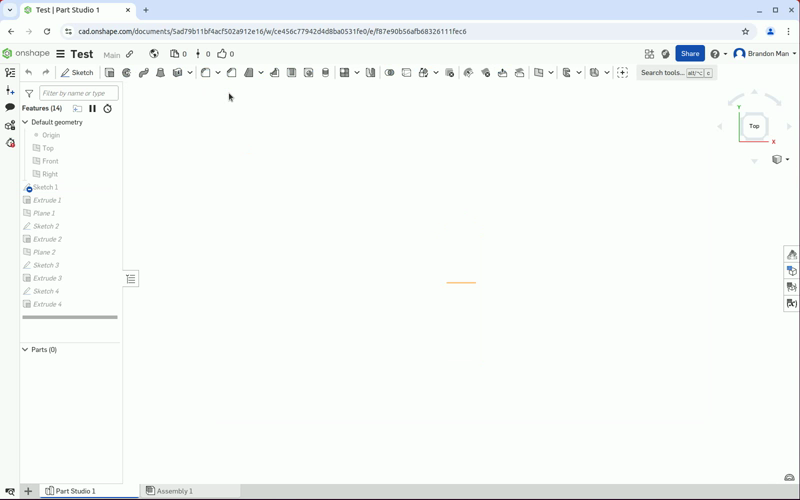
key(shift+s)
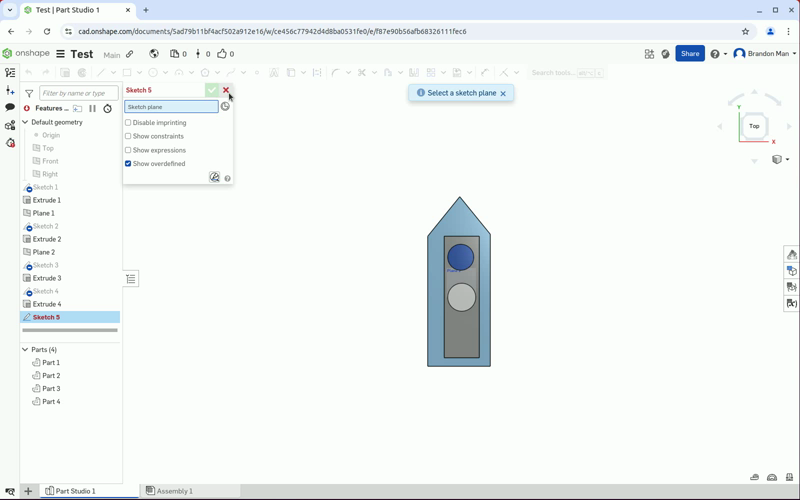
mouse_move(73, 254)
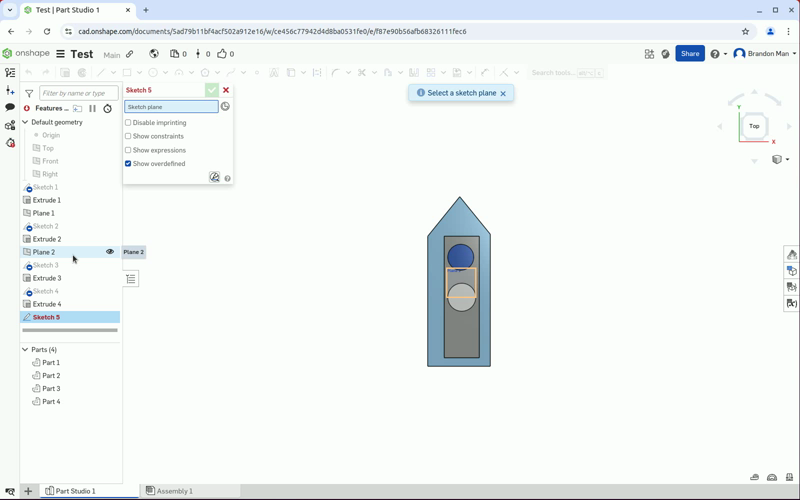
click(73, 254)
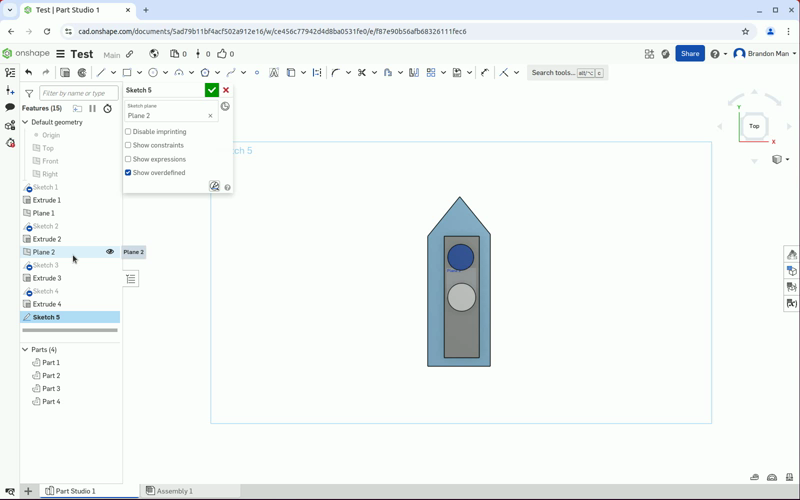
mouse_move(73, 352)
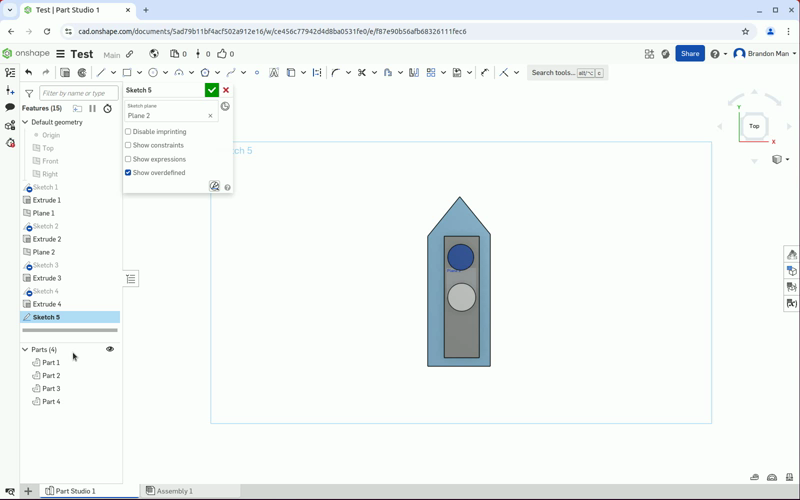
key(y)
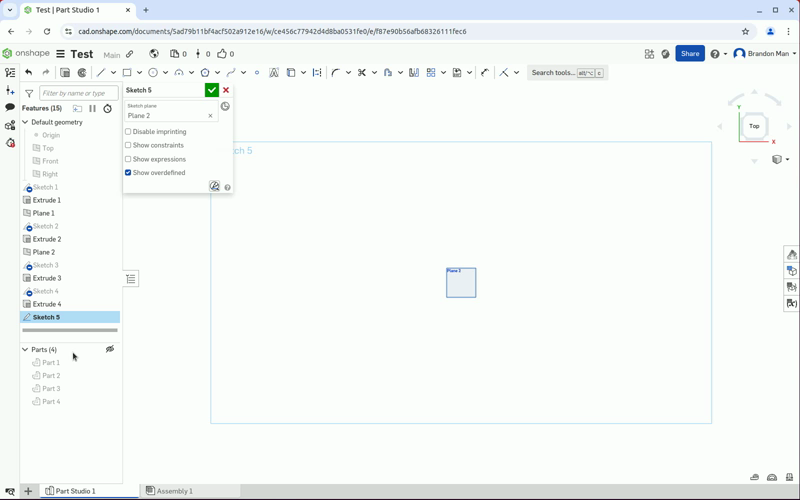
key(c)
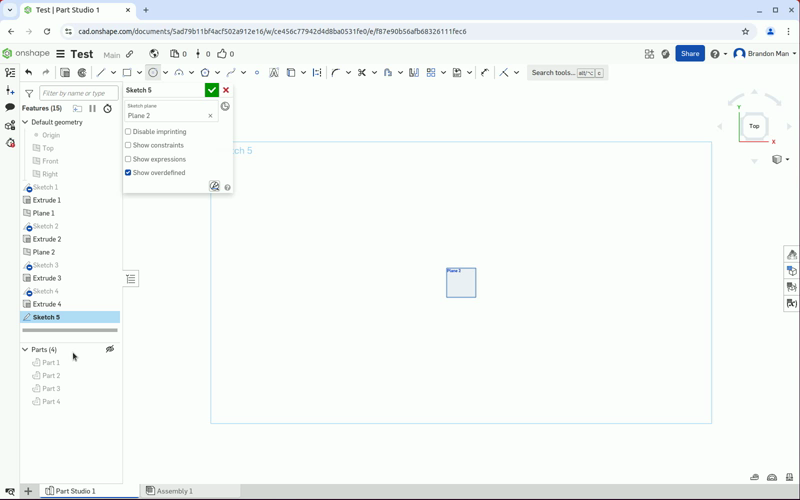
key_down(shift)
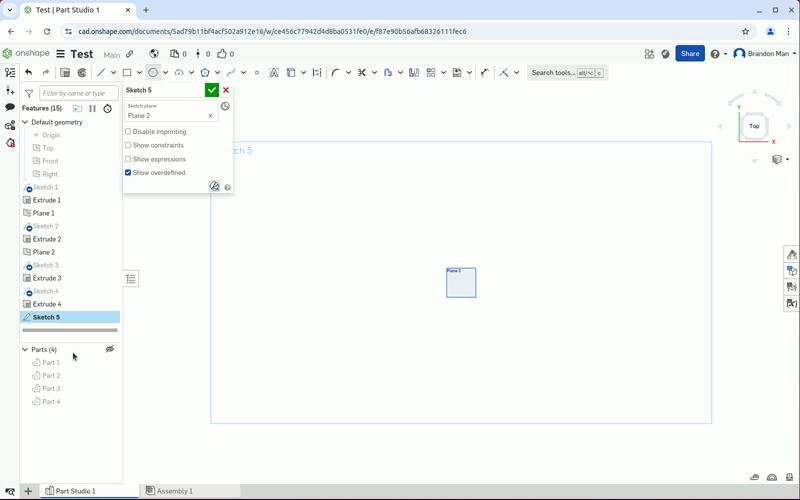
mouse_move(461, 335)
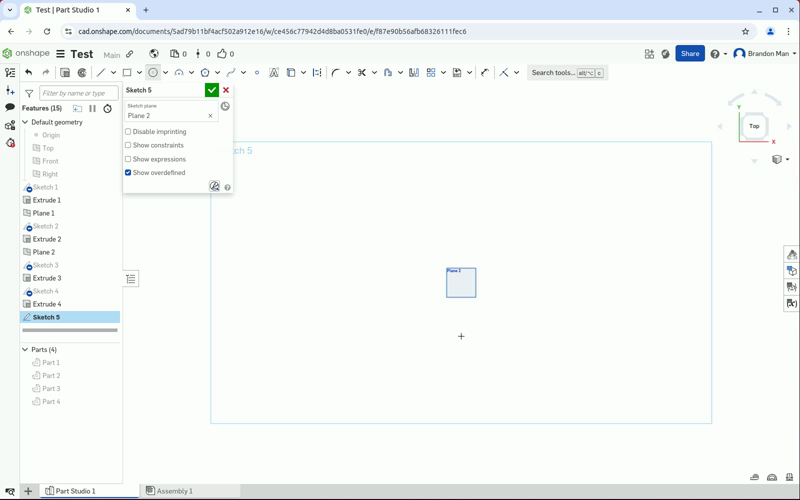
click(461, 335)
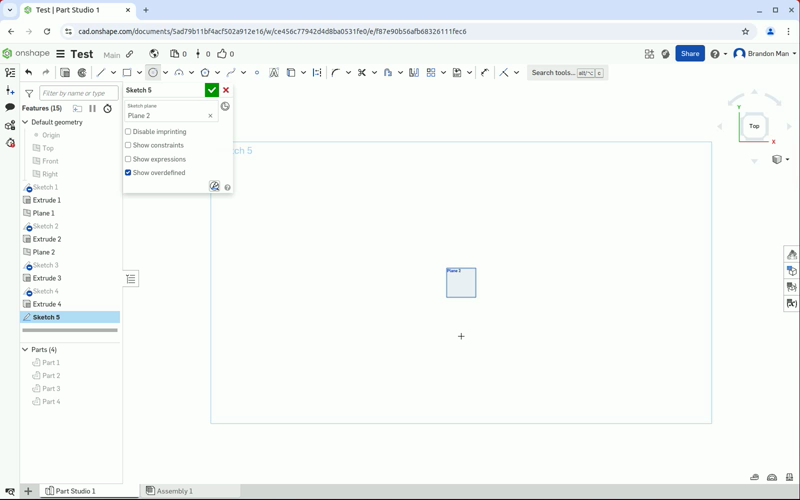
key_up(shift)
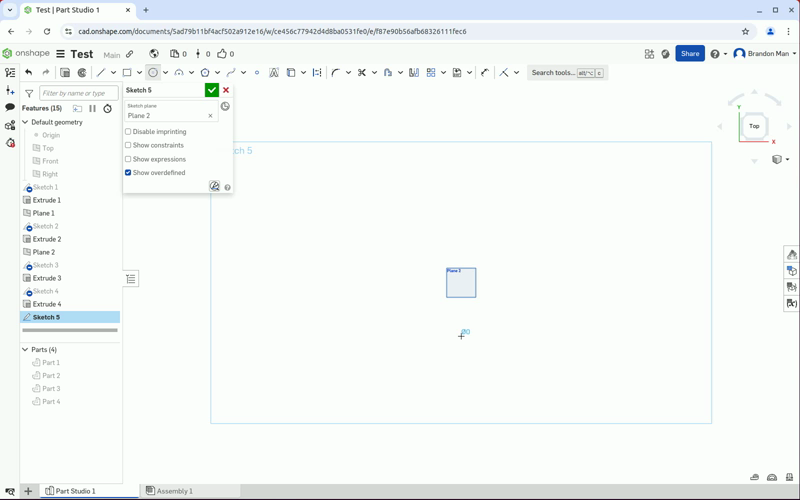
mouse_move(476, 335)
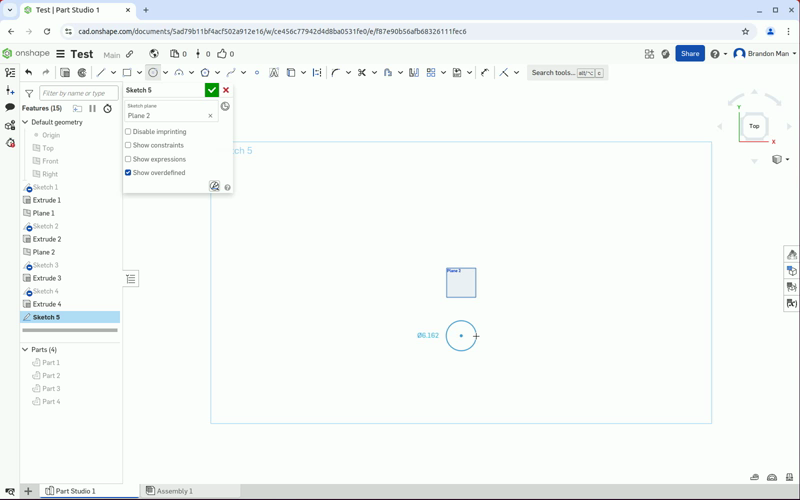
click(476, 335)
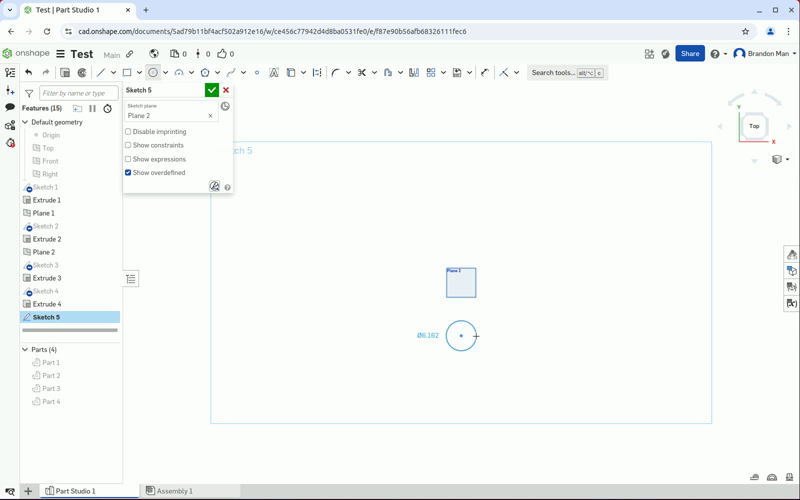
key(esc)
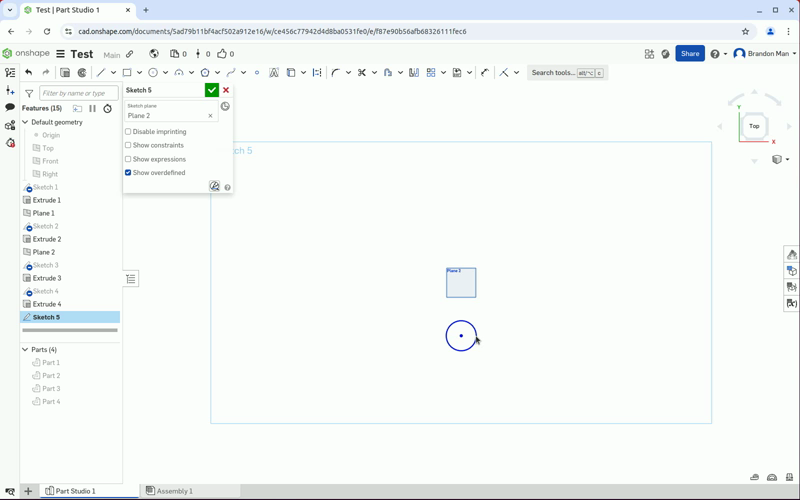
mouse_move(457, 338)
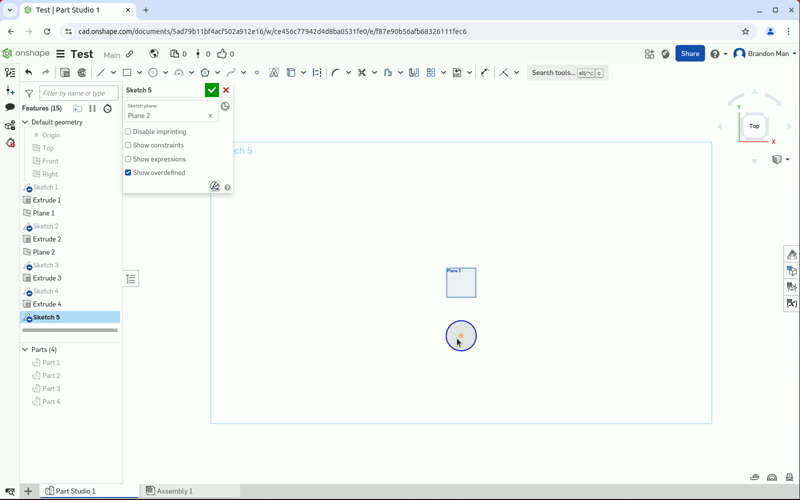
scroll(6)
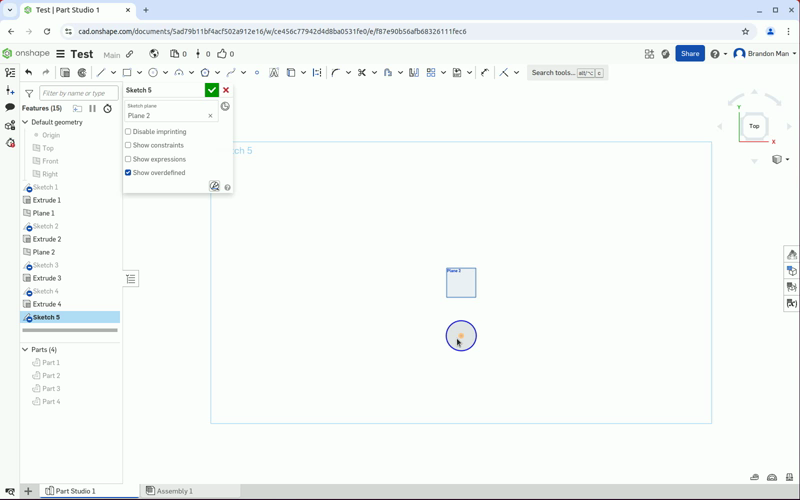
scroll(6)
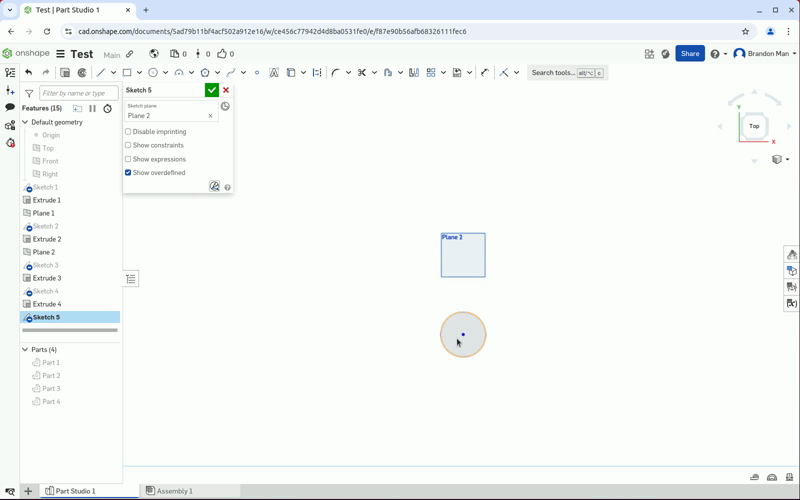
scroll(6)
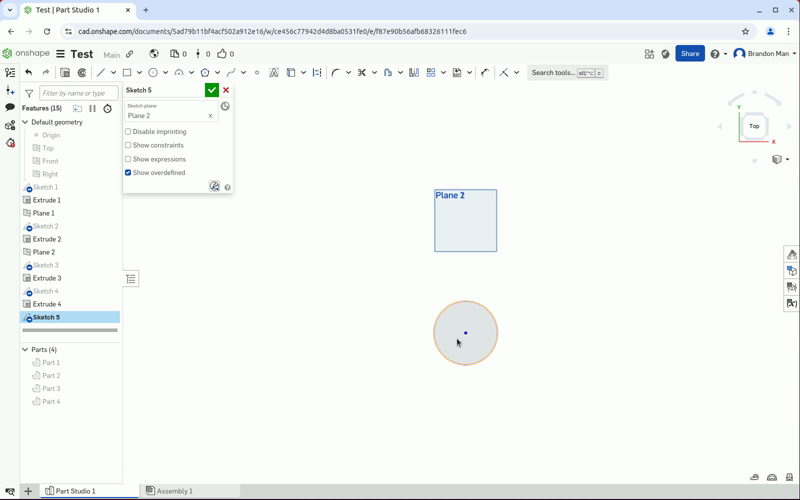
scroll(6)
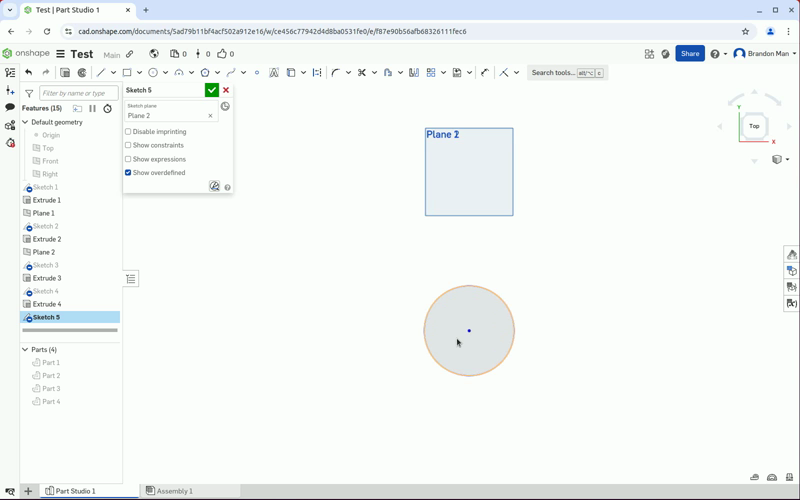
scroll(6)
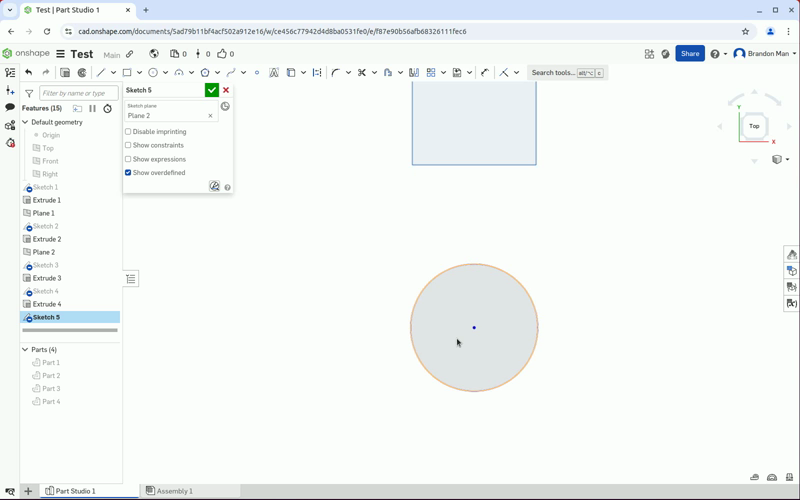
scroll(6)
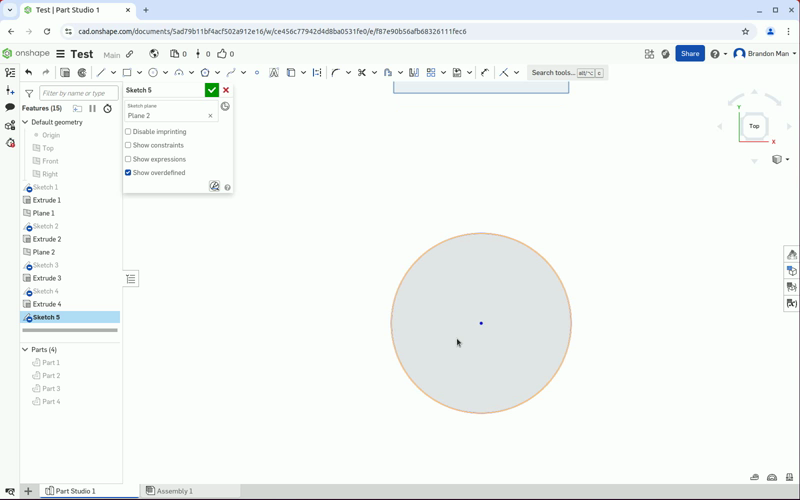
scroll(6)
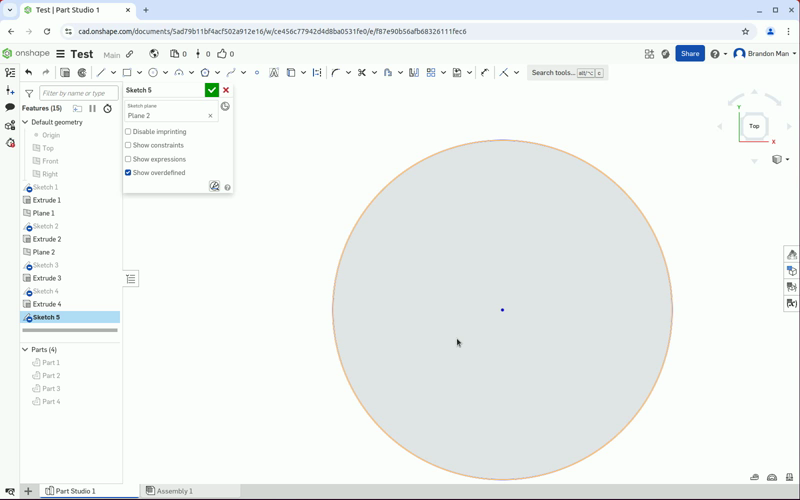
click(457, 338)
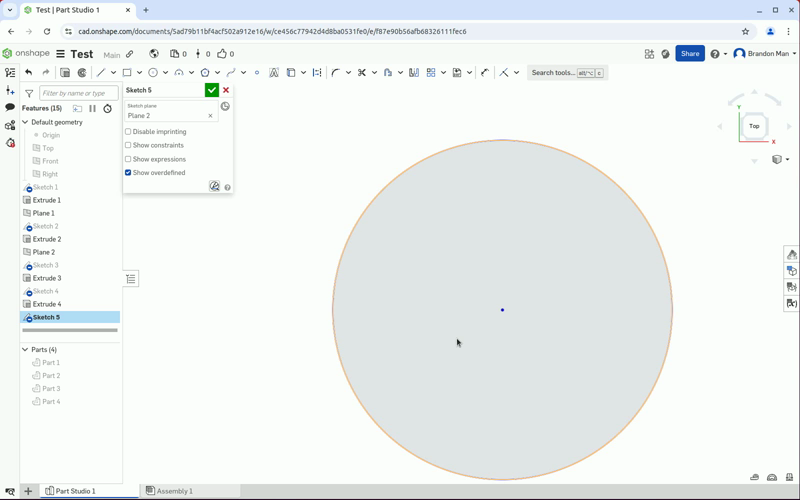
scroll(-6)
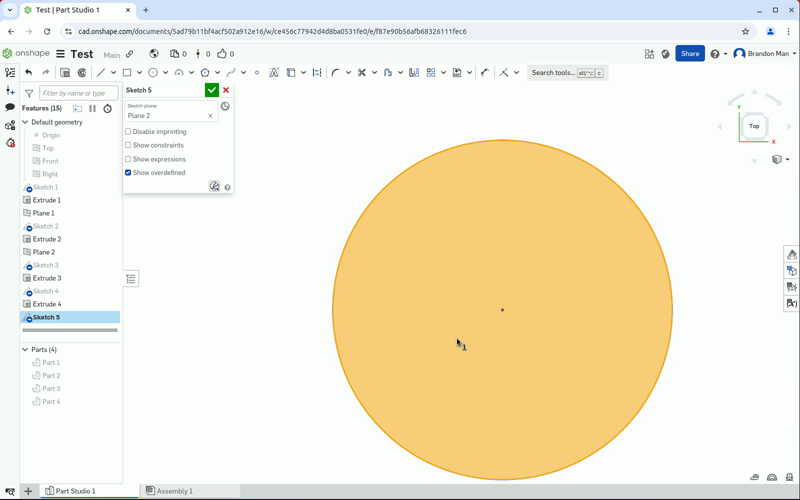
scroll(-6)
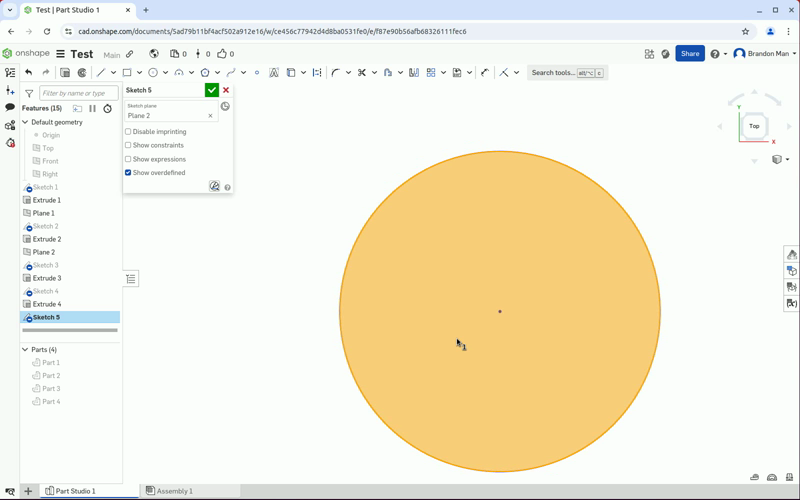
scroll(-6)
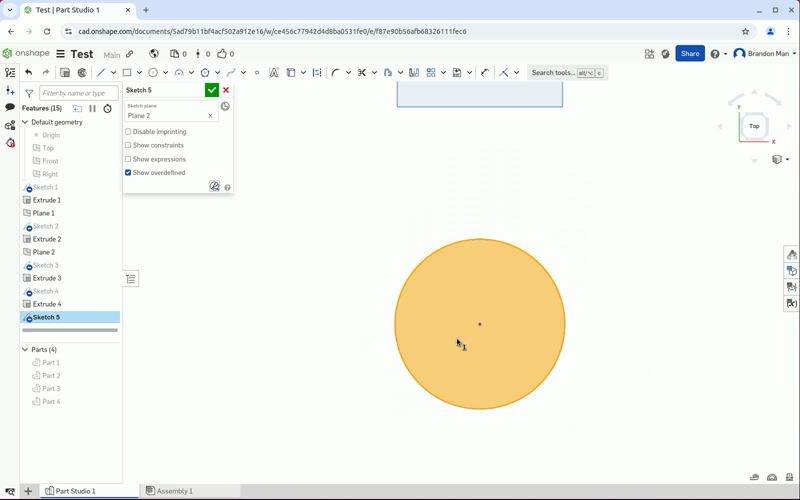
scroll(-6)
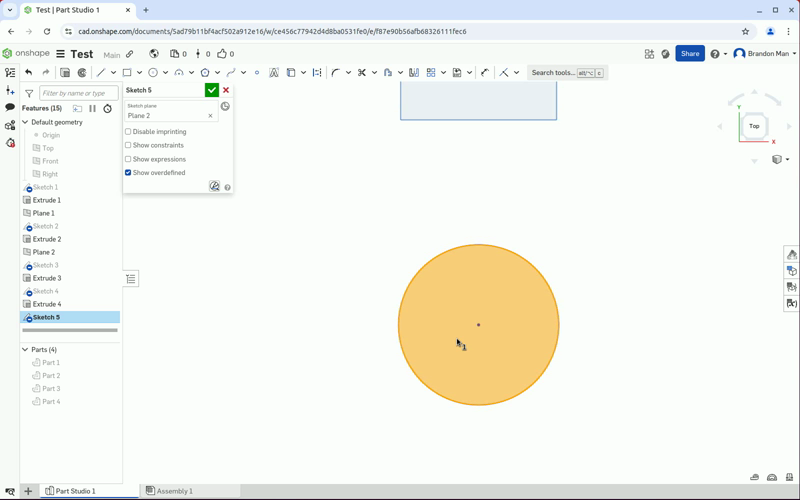
scroll(-6)
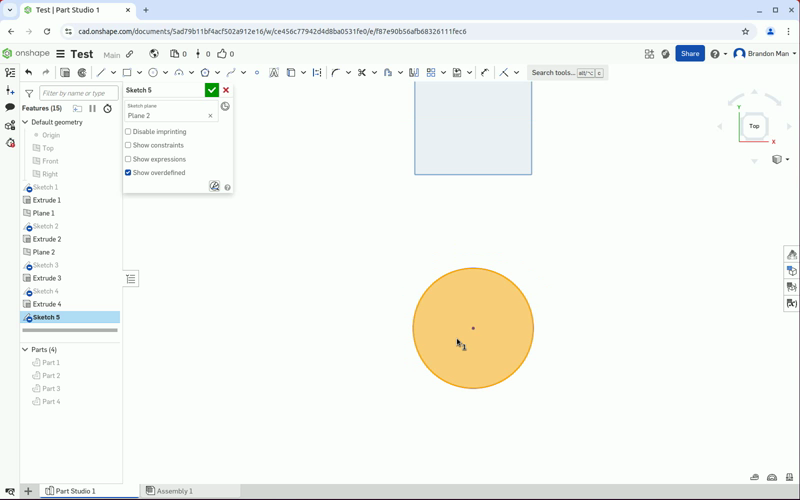
scroll(-6)
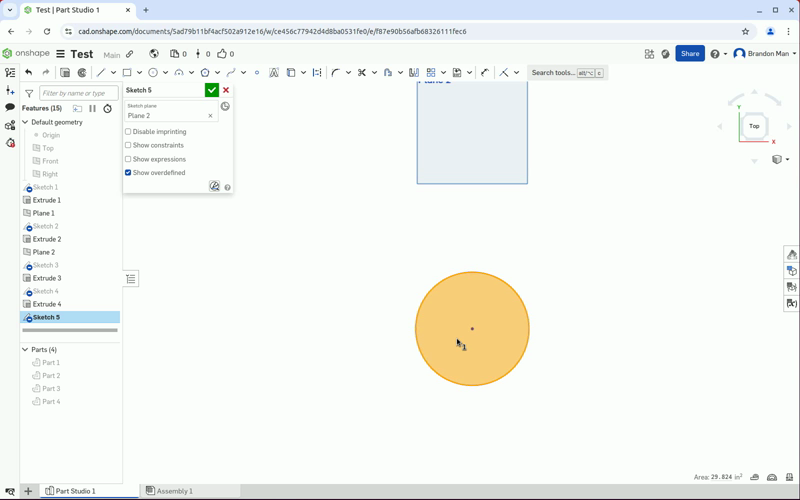
scroll(-6)
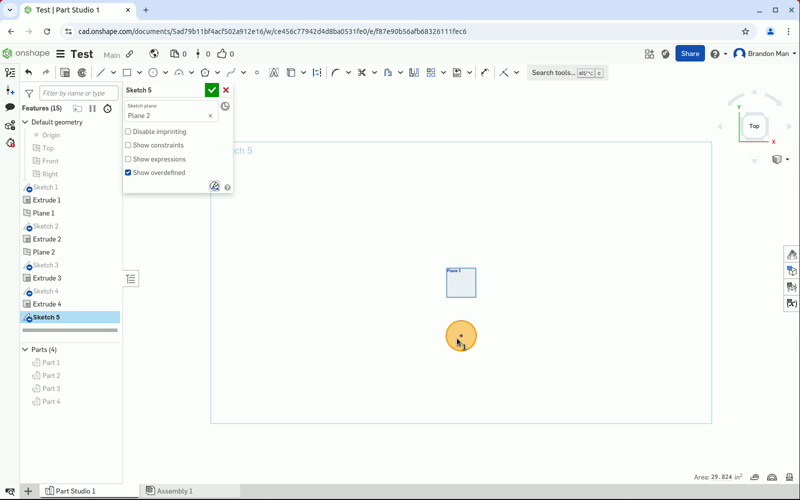
mouse_move(73, 352)
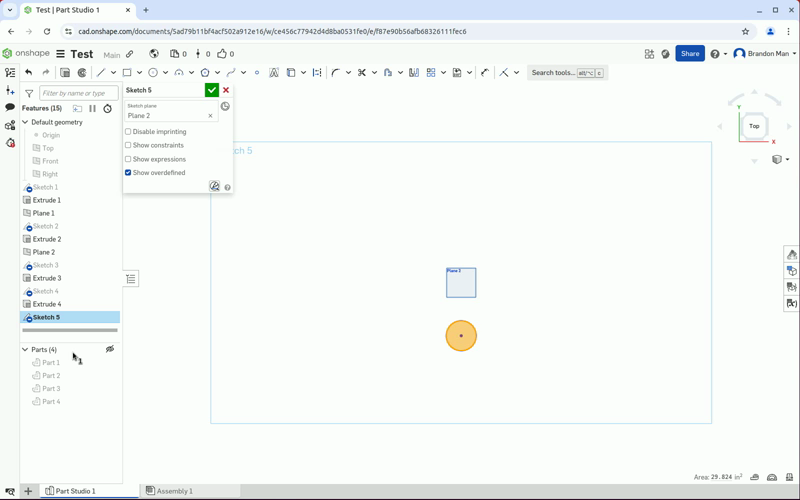
key(shift+y)
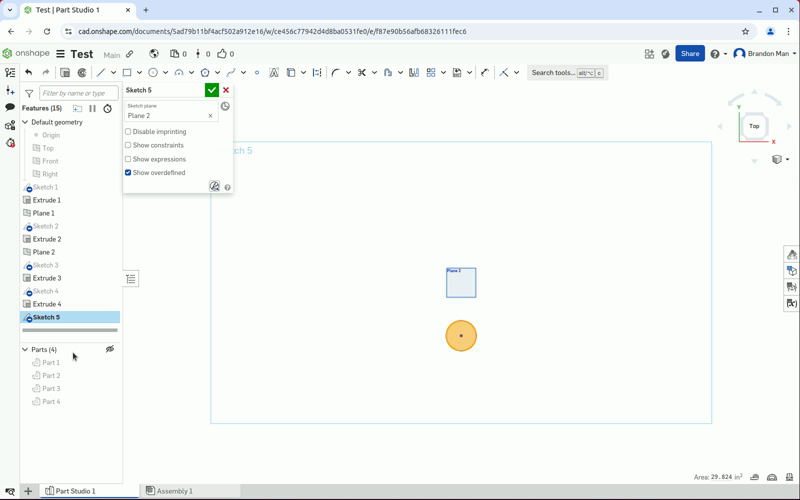
key(shift+e)
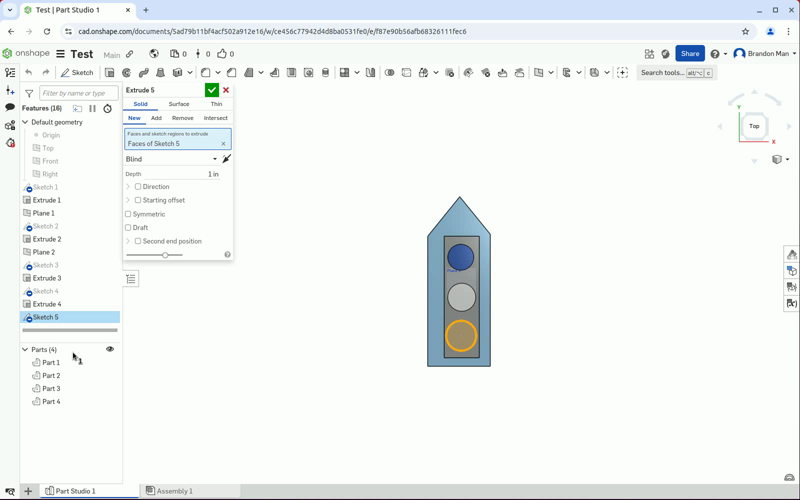
mouse_move(143, 106)
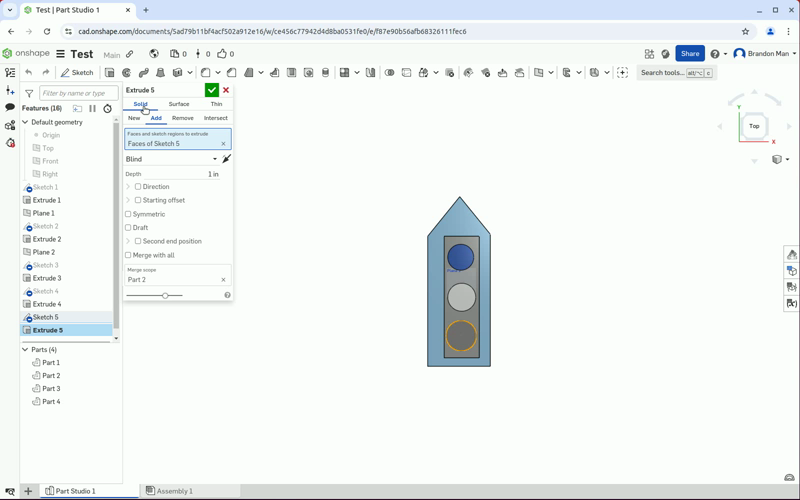
click(143, 106)
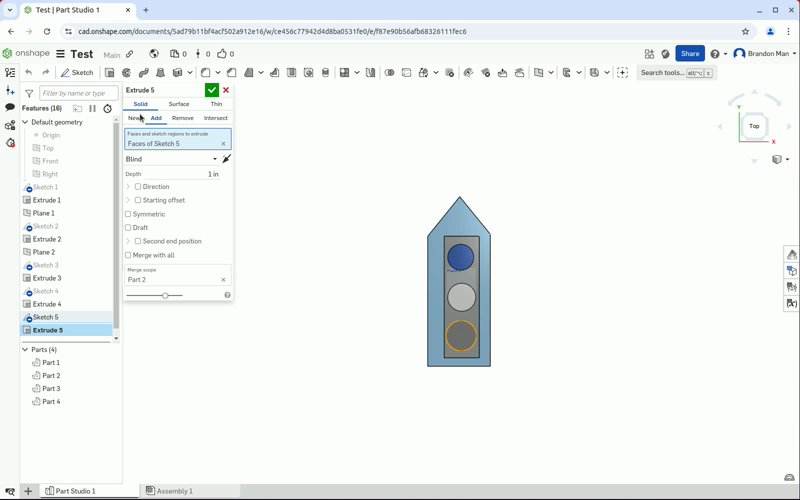
mouse_move(137, 120)
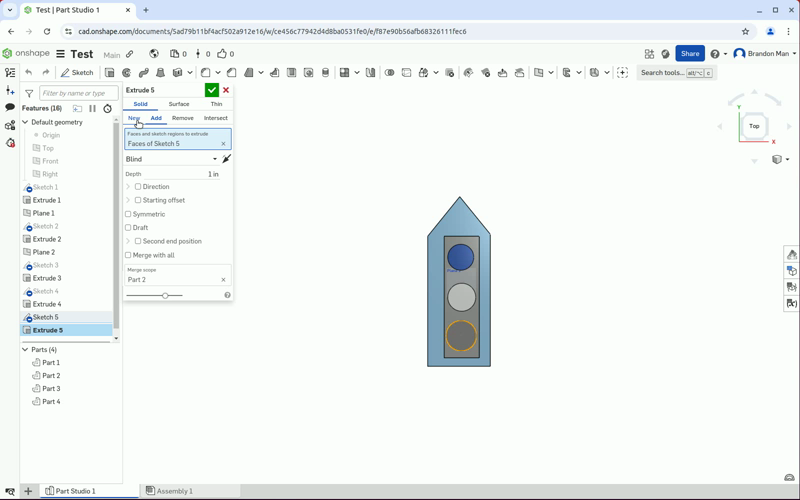
click(137, 120)
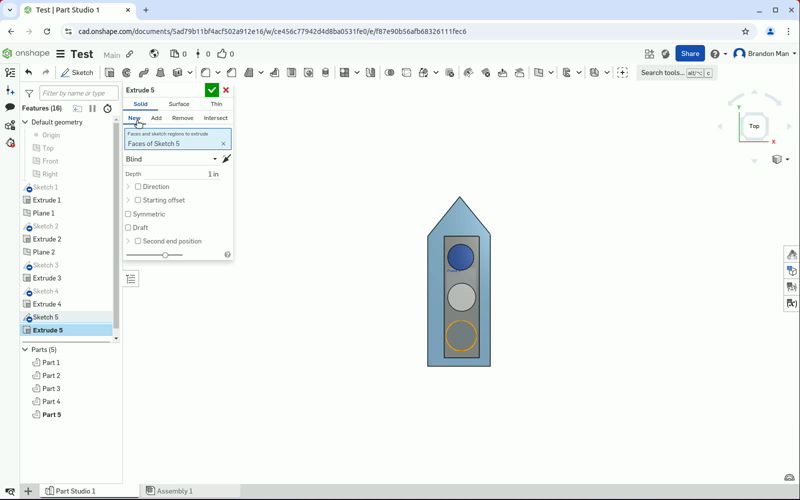
key(tab, 4)
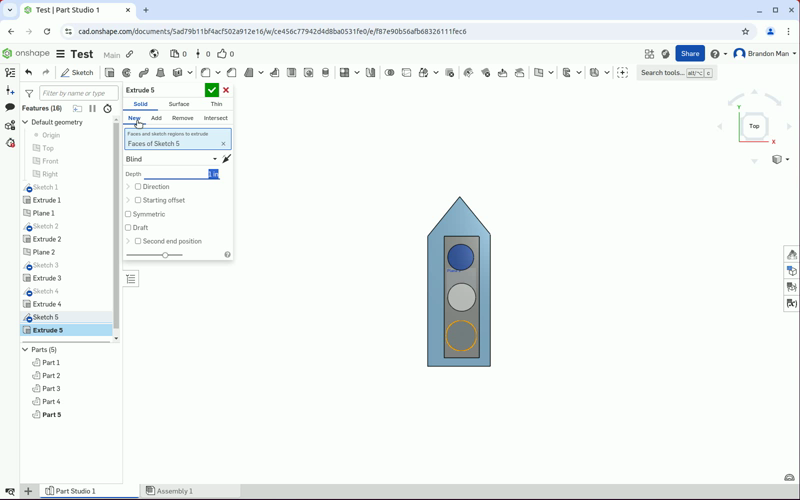
text(7.703)
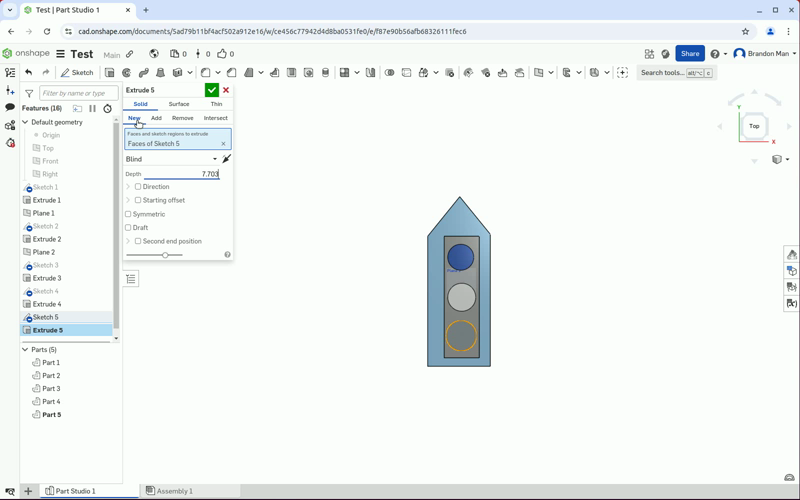
key(enter)
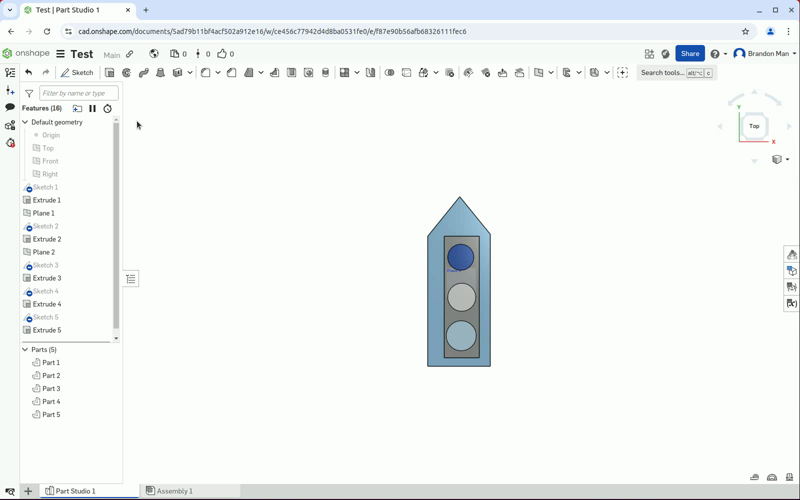
key(shift+h)
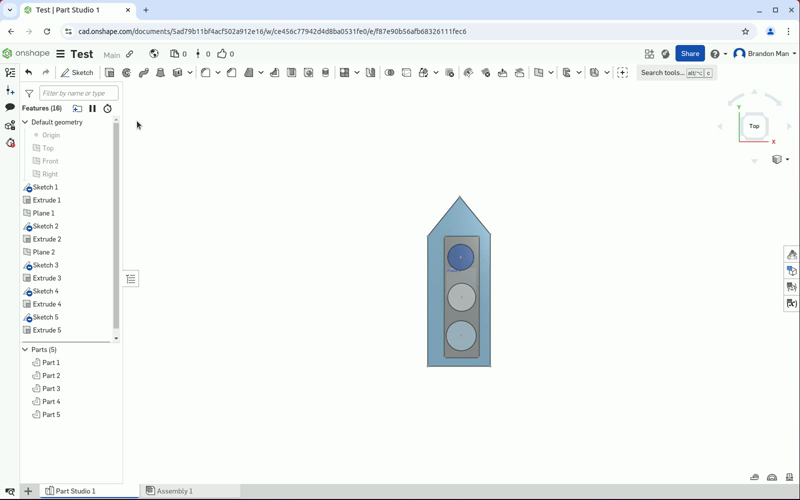
key(shift+h)
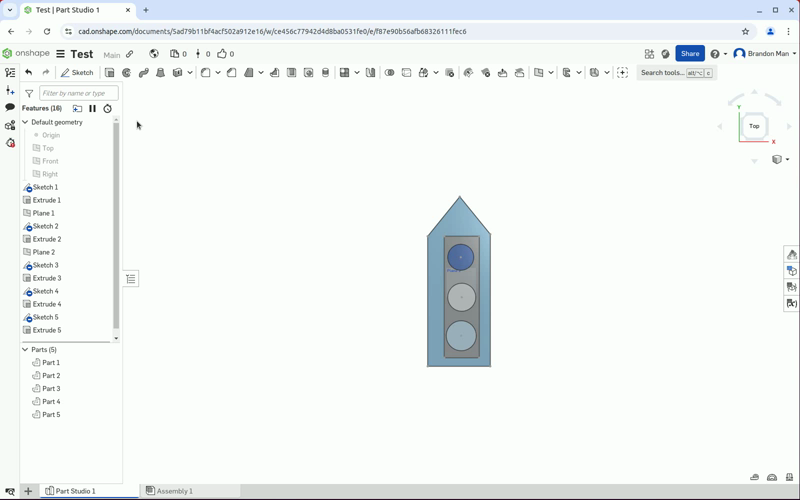
key(shift+7)
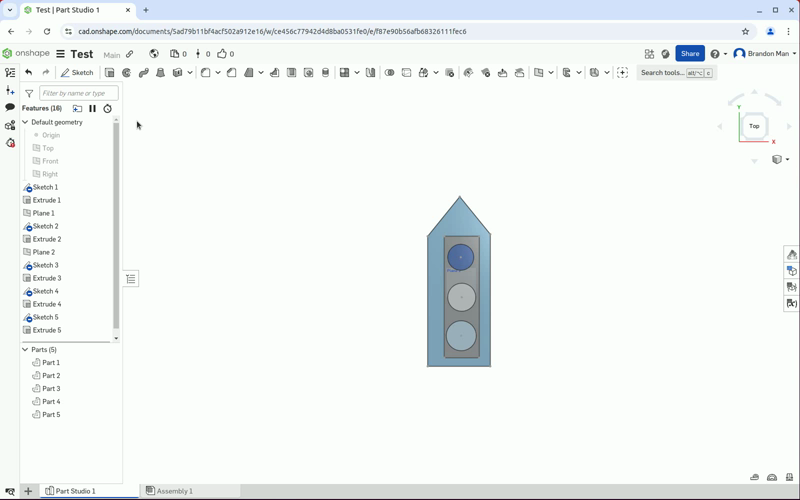
key(up, 3)
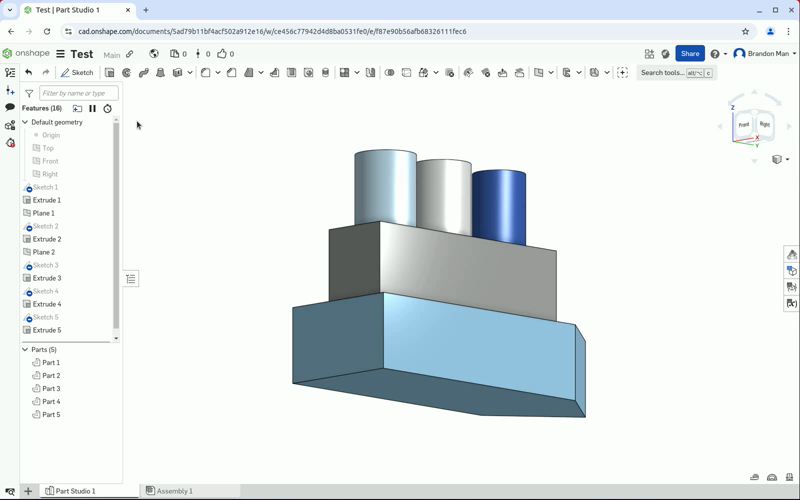
key(left, 3)
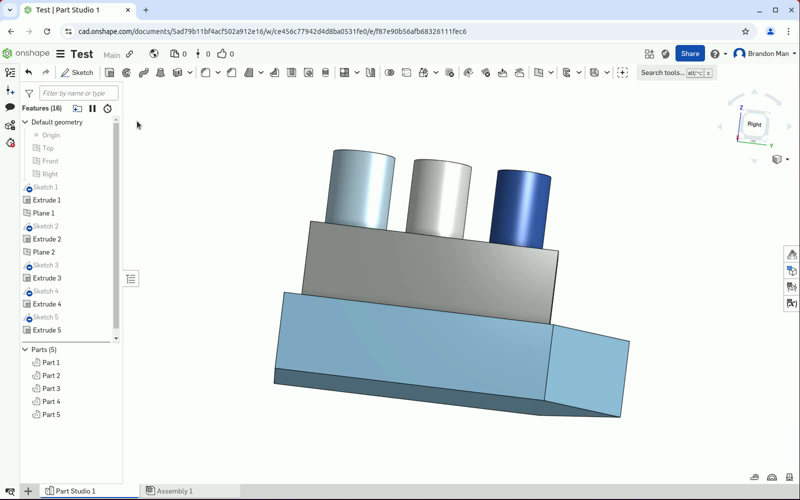
key(right, 3)
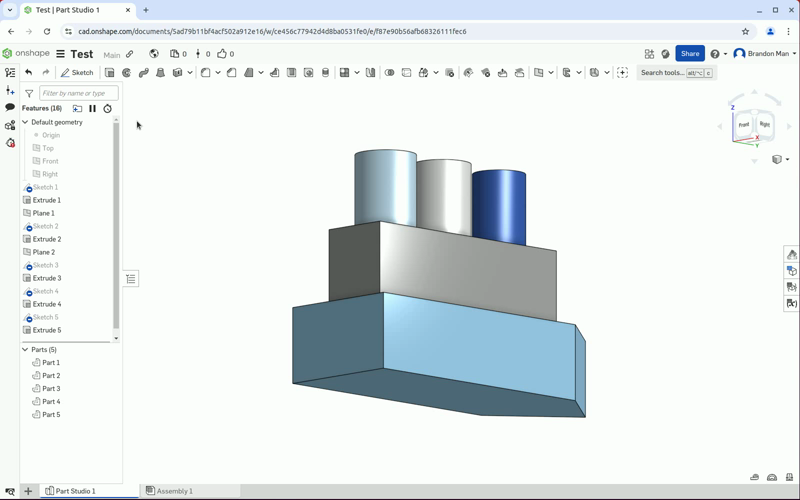
key(down, 3)
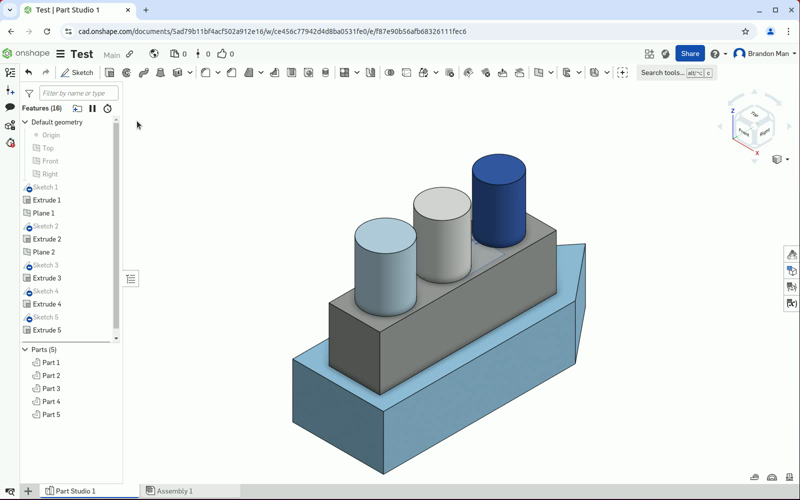
mouse_move(69, 189)
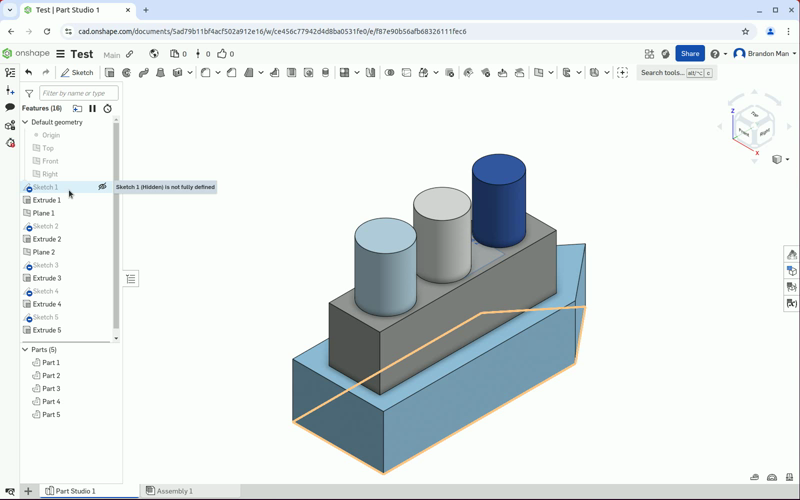
click(69, 189)